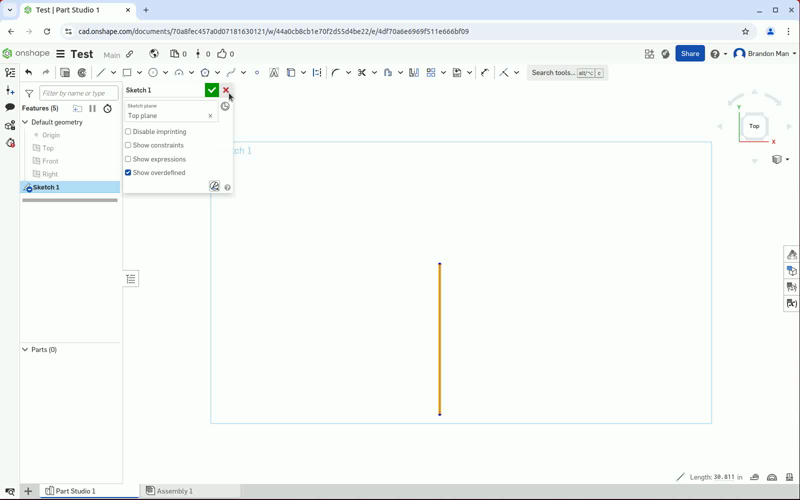
key(shift+h)
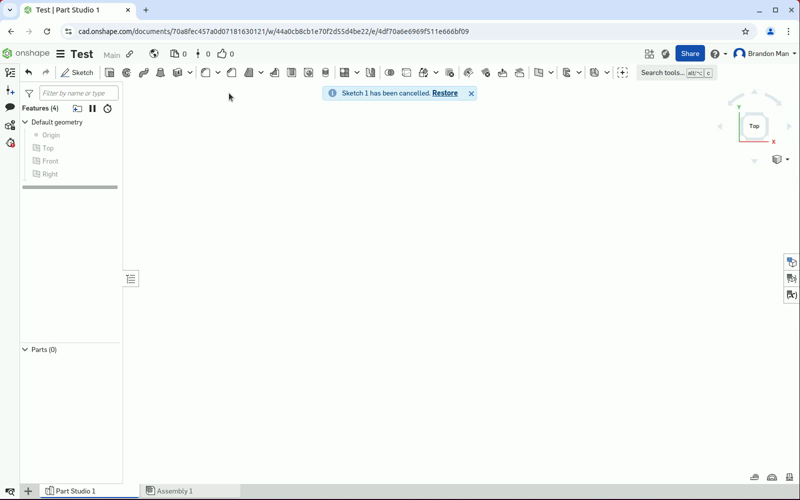
mouse_move(73, 352)
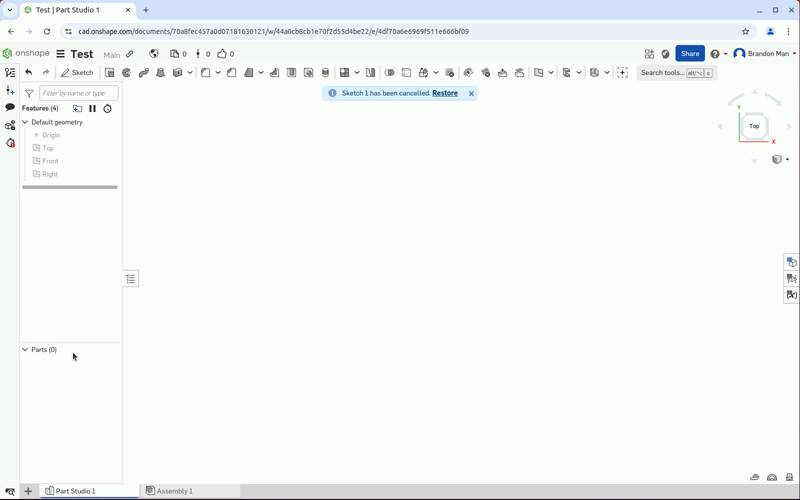
key(y)
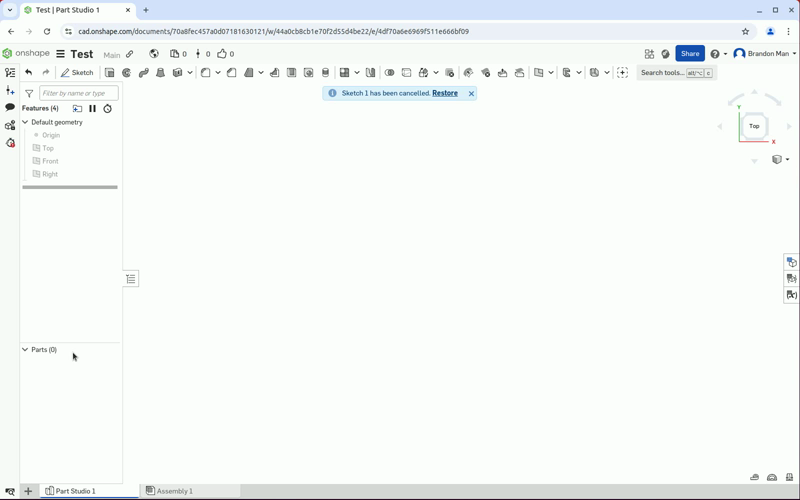
key(shift+p)
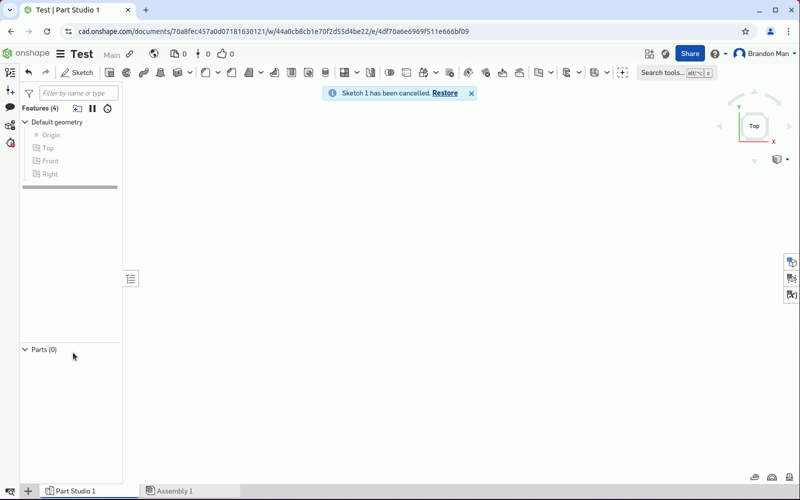
key(space)
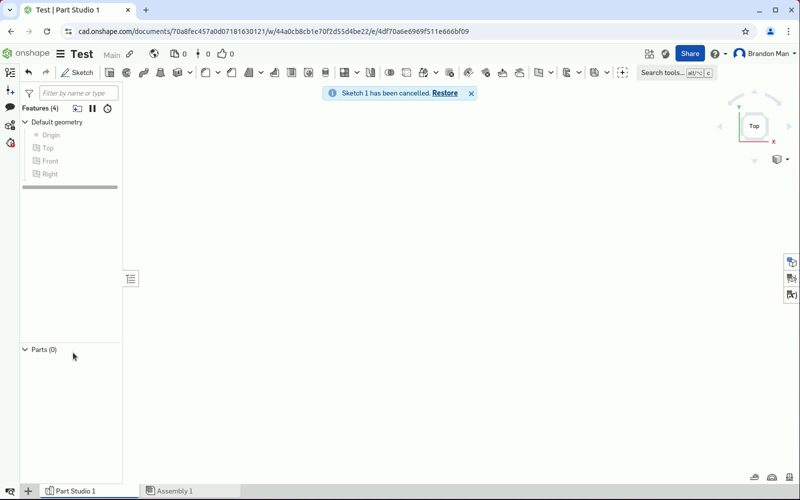
key_down(shift)
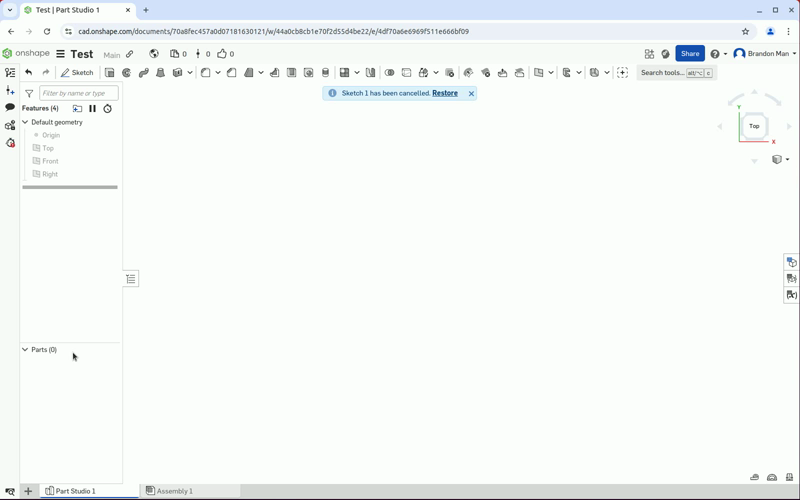
key(up)
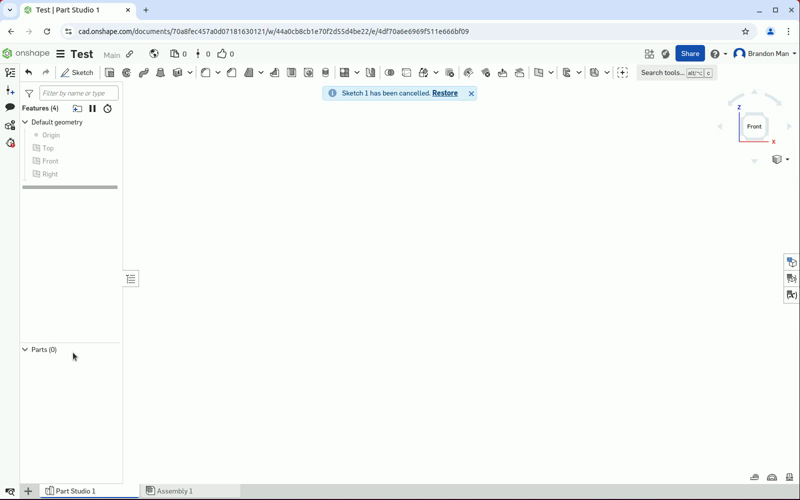
key_up(shift)
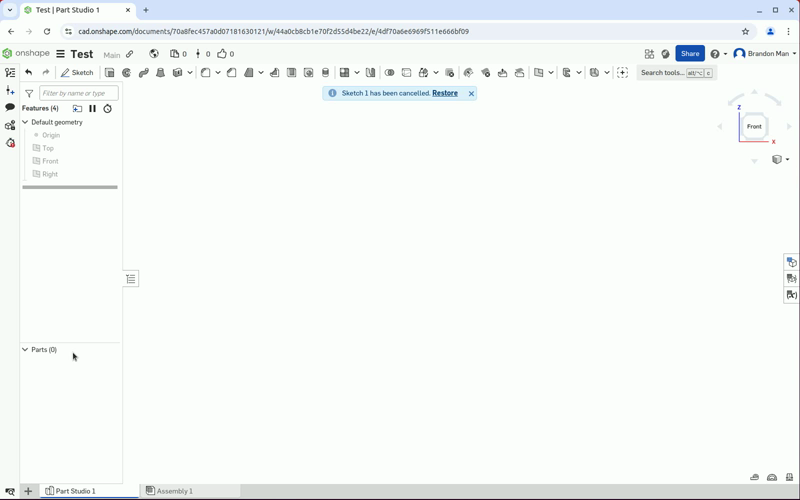
key(space)
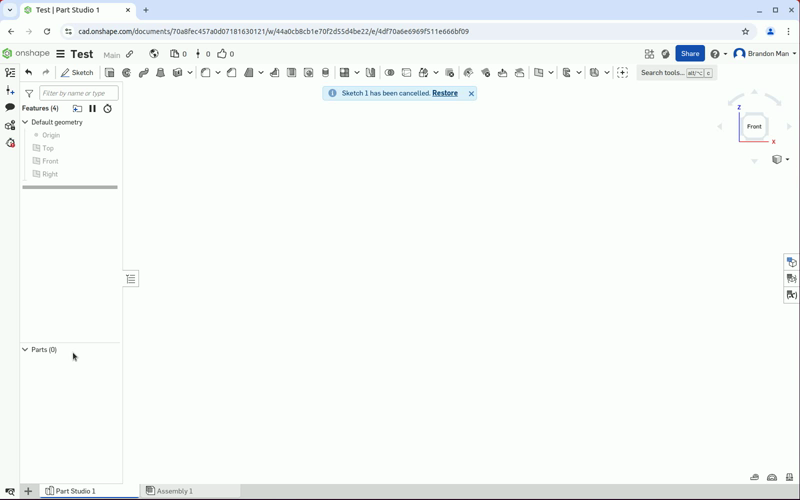
key_down(shift)
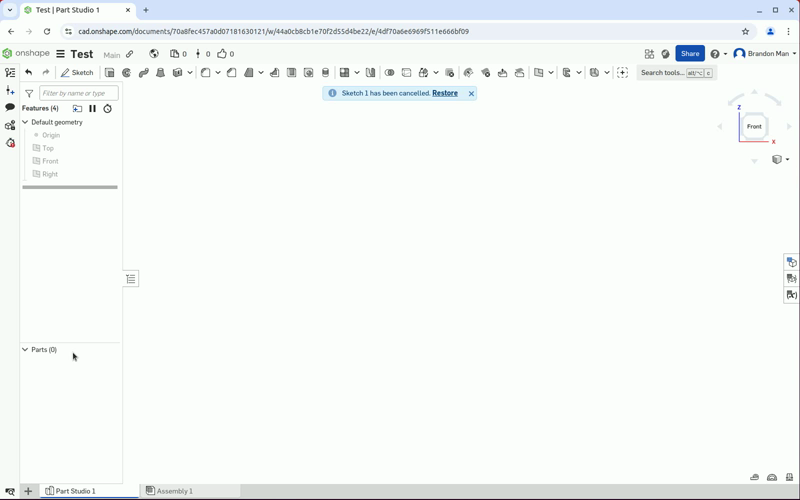
key(left)
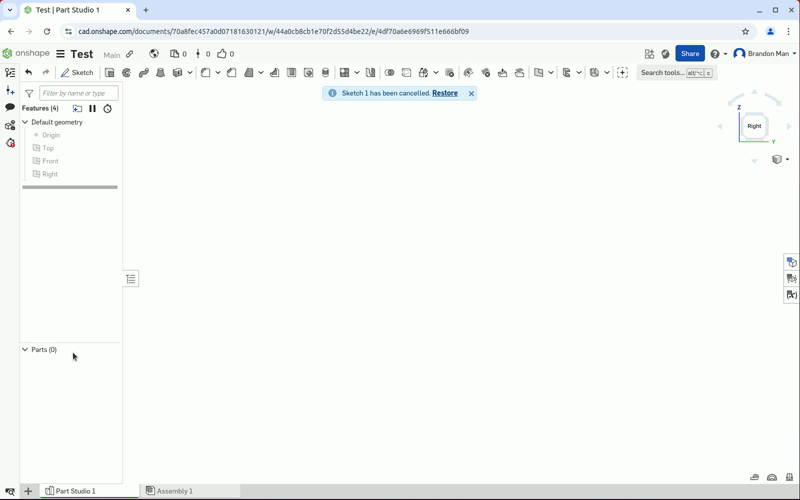
key_up(shift)
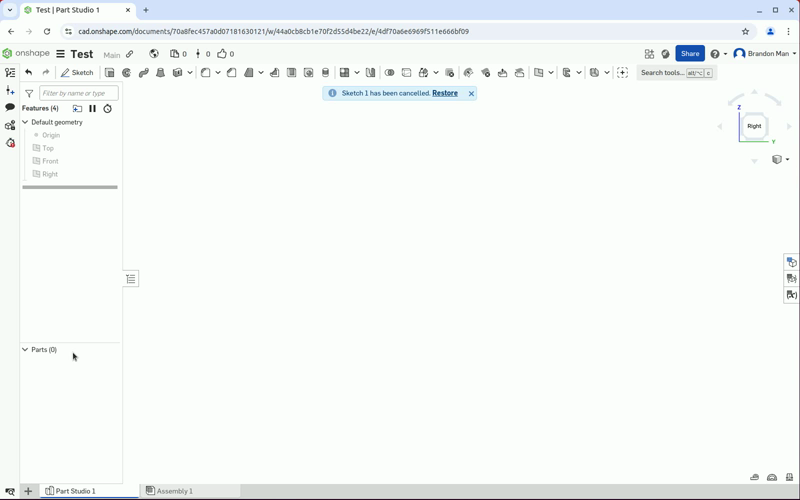
mouse_move(73, 352)
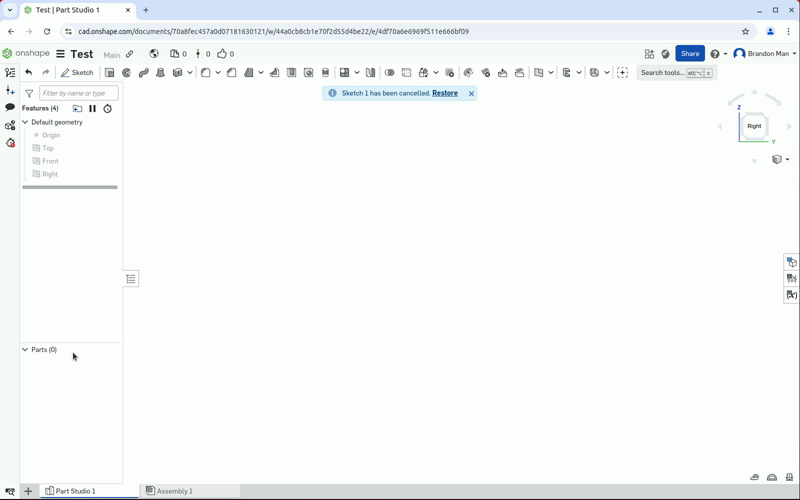
key(shift+y)
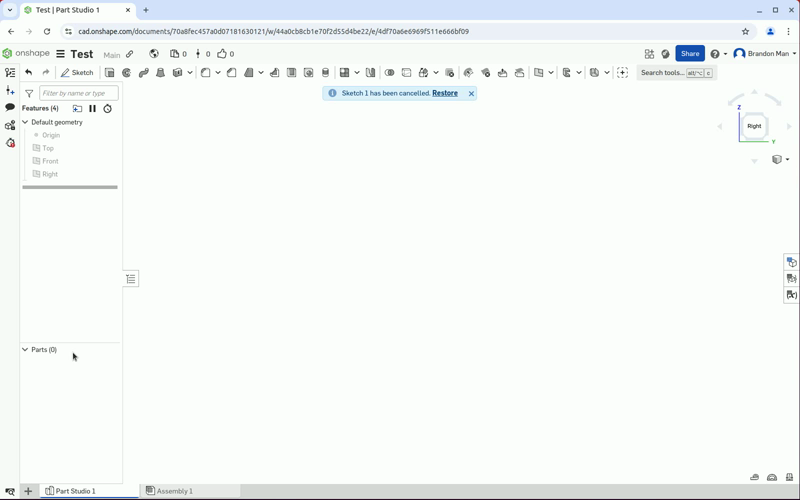
key(shift+s)
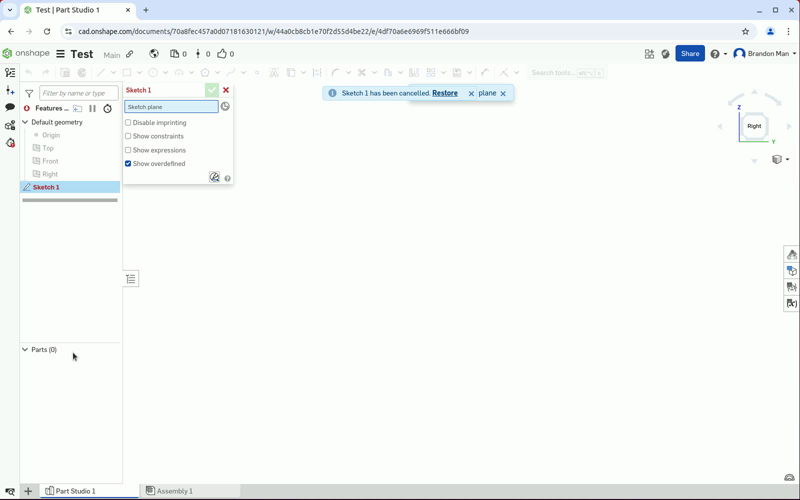
mouse_move(73, 176)
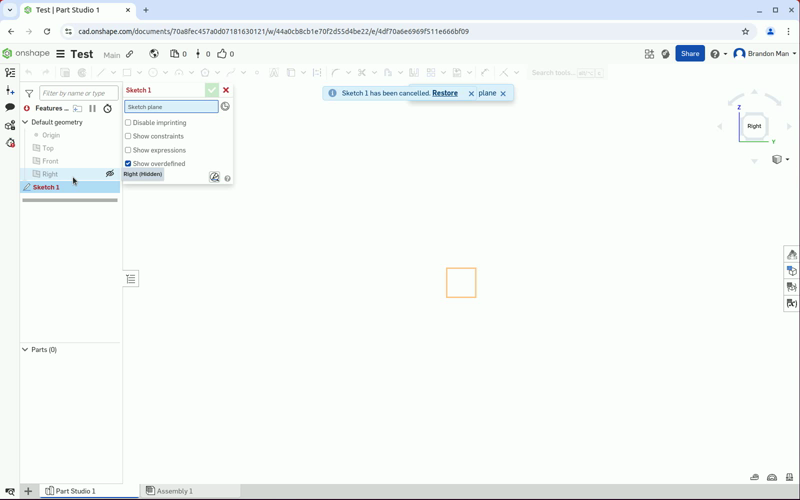
click(73, 176)
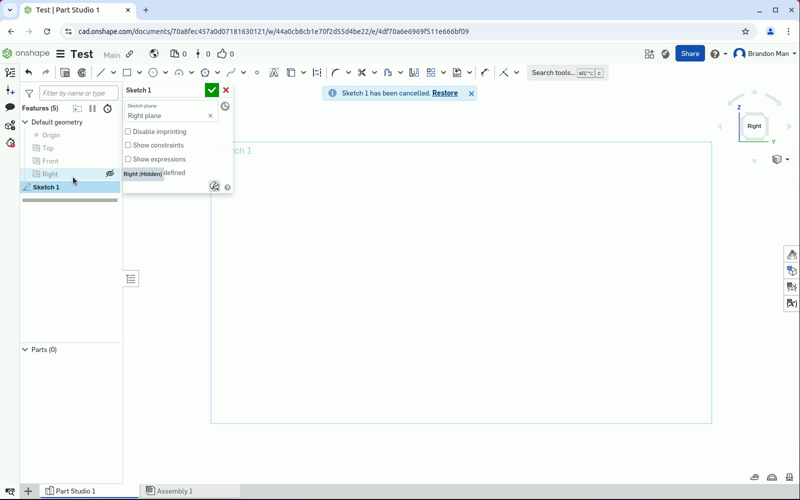
mouse_move(73, 352)
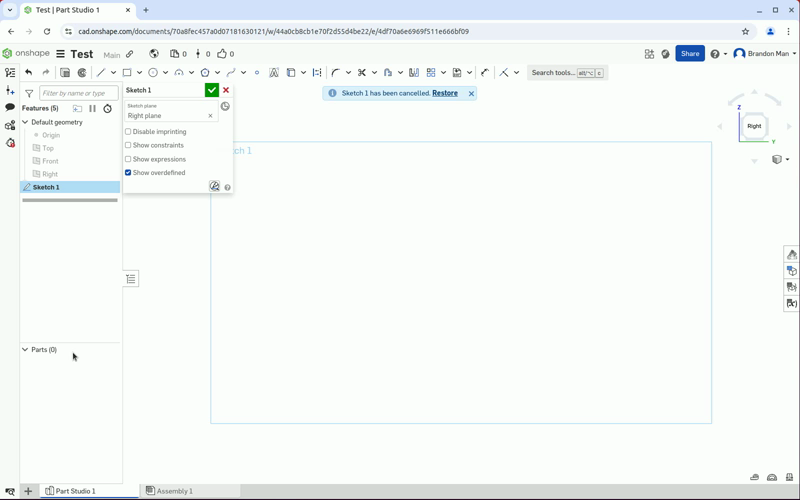
key(y)
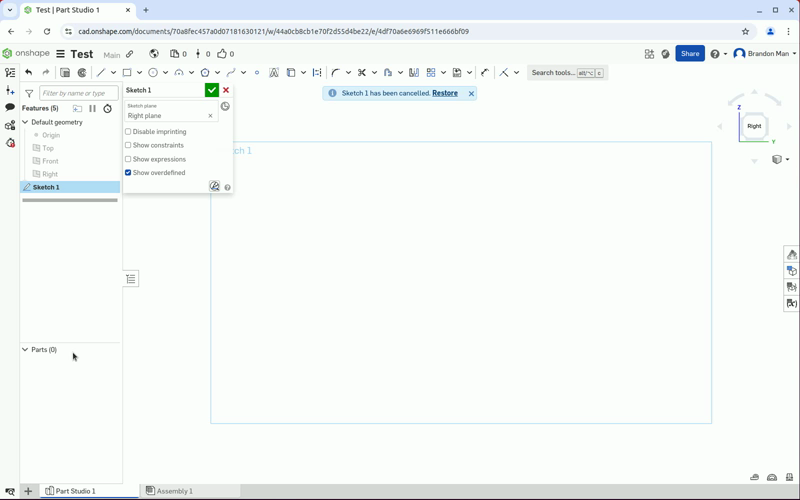
key(l)
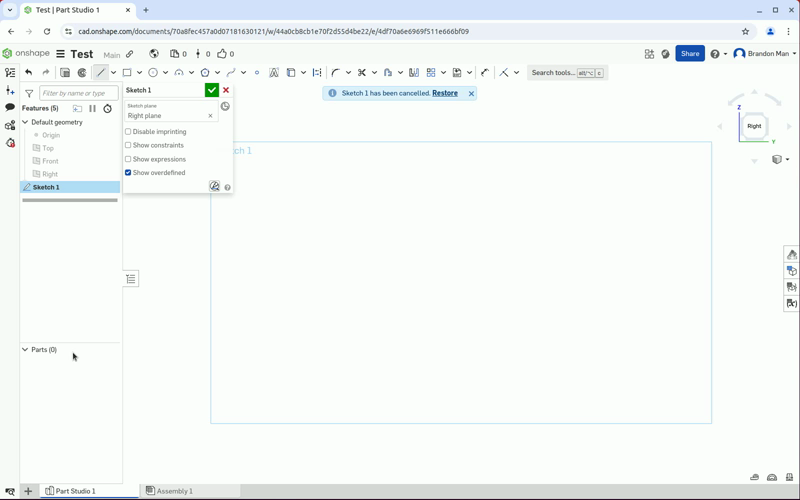
key_down(shift)
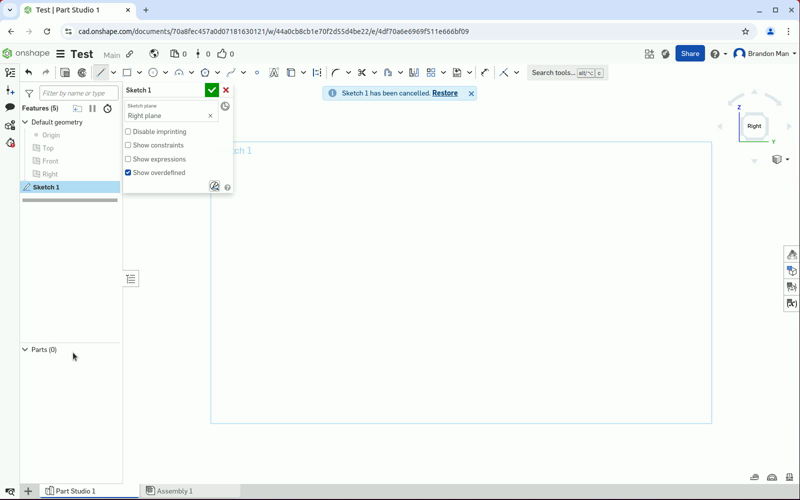
mouse_move(371, 333)
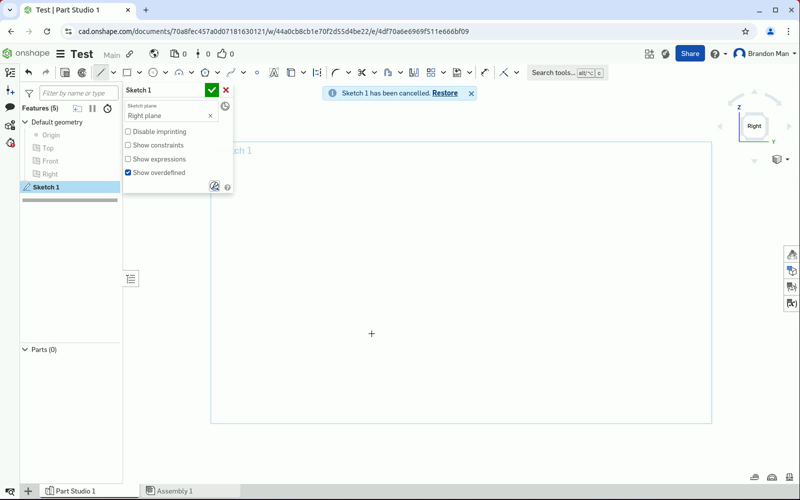
click(371, 333)
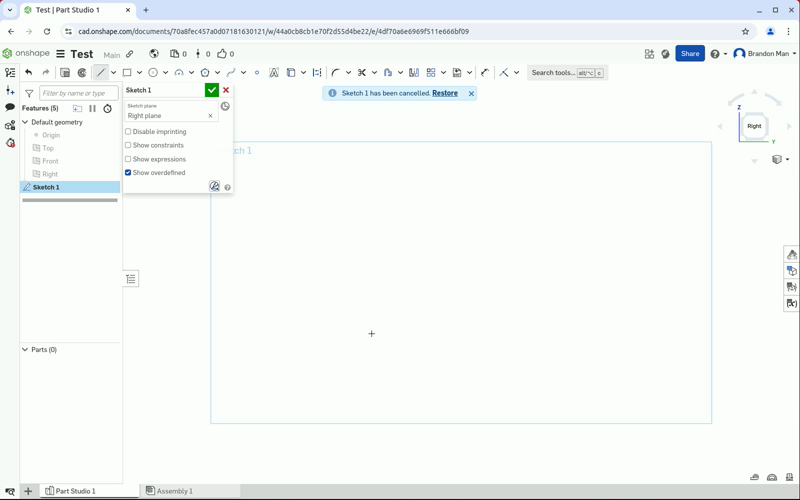
key_up(shift)
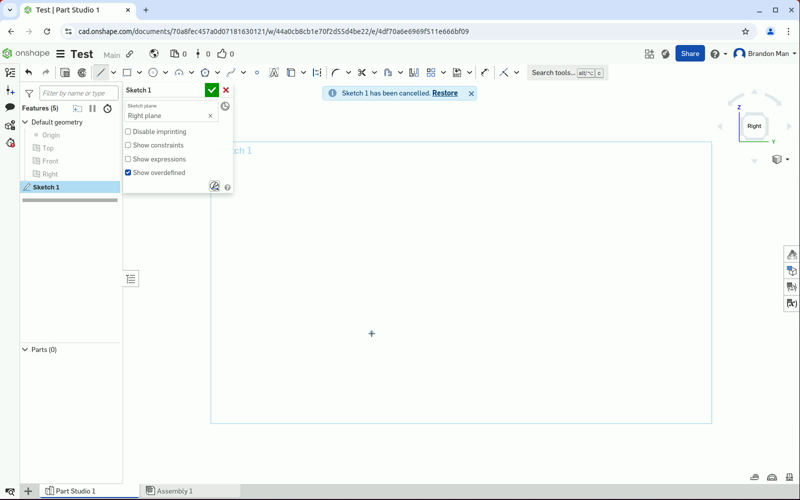
key_down(shift)
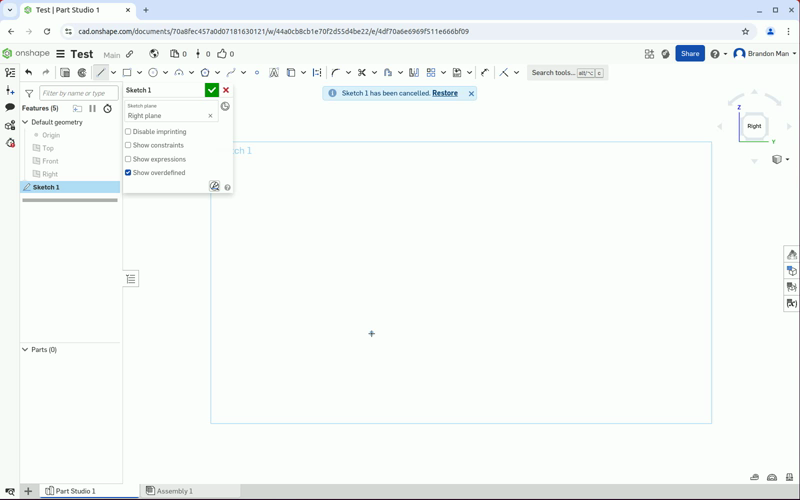
mouse_move(401, 333)
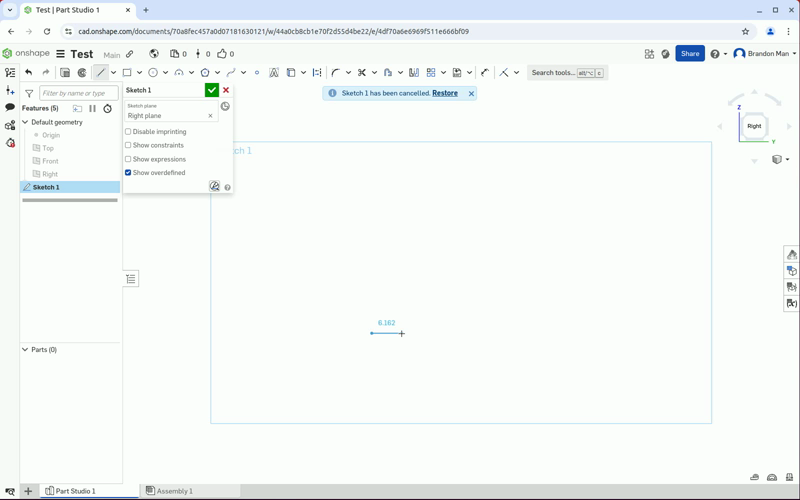
mouse_move(377, 333)
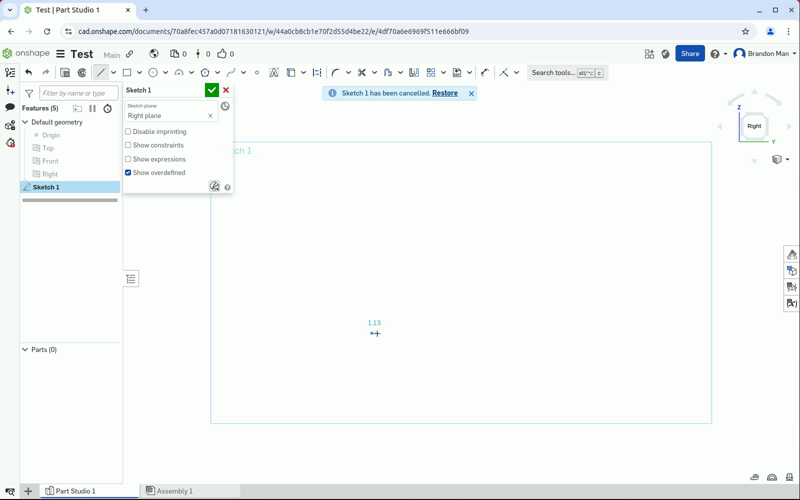
scroll(6)
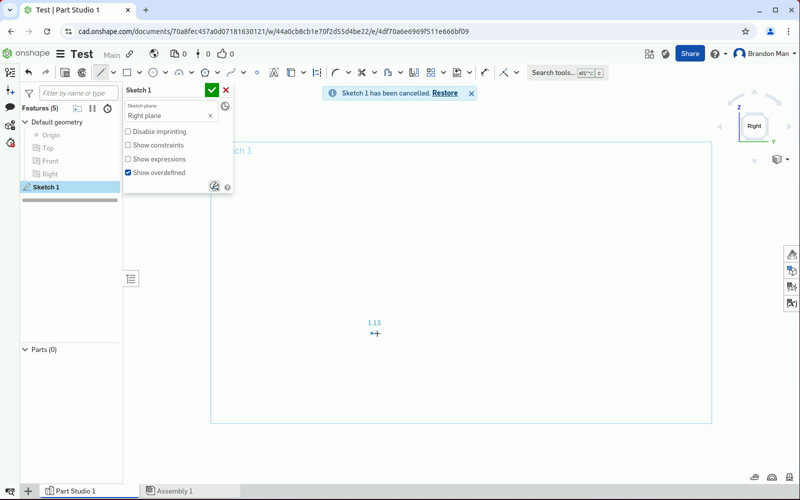
scroll(6)
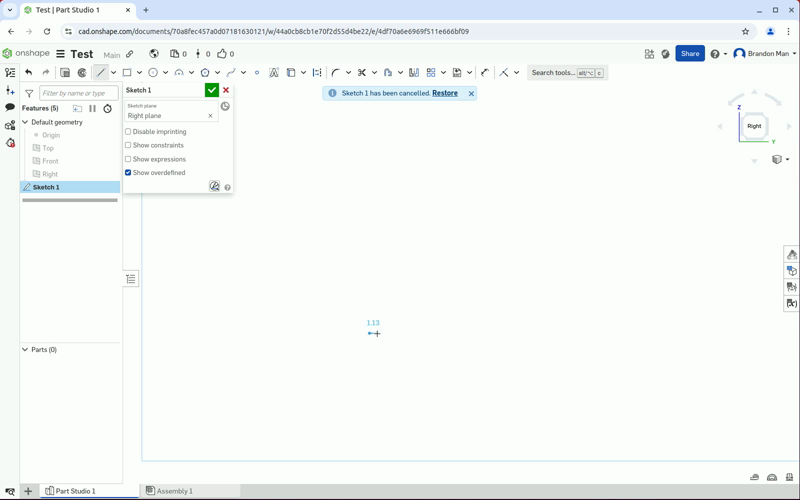
scroll(6)
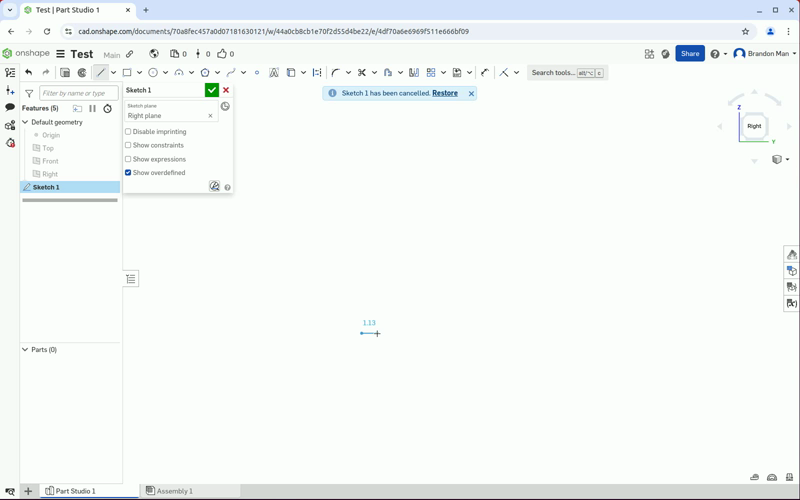
scroll(6)
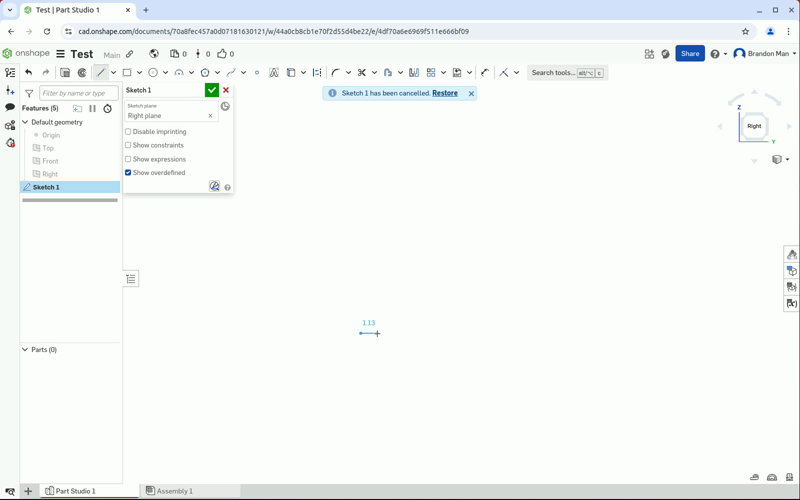
scroll(6)
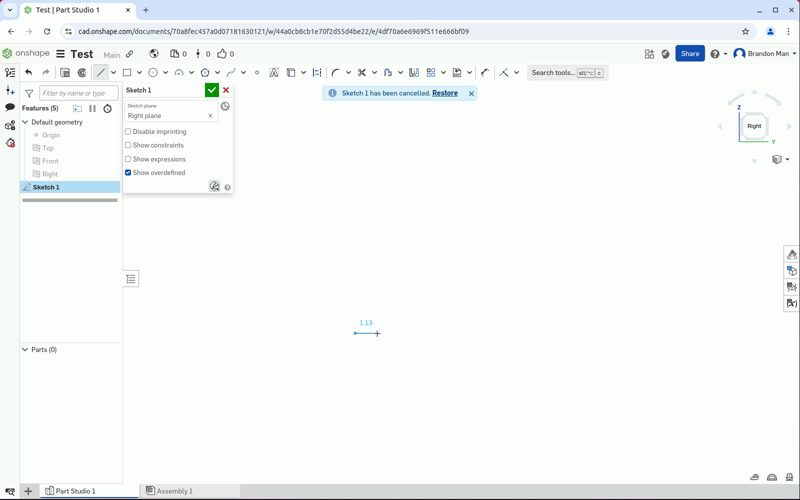
scroll(6)
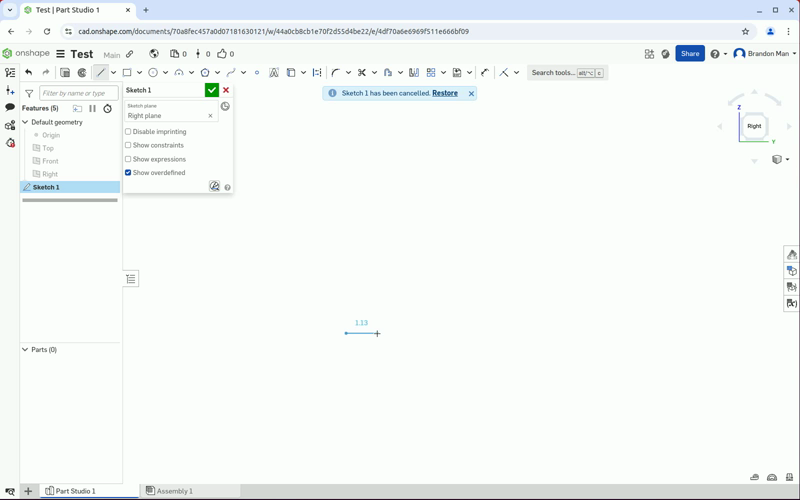
scroll(6)
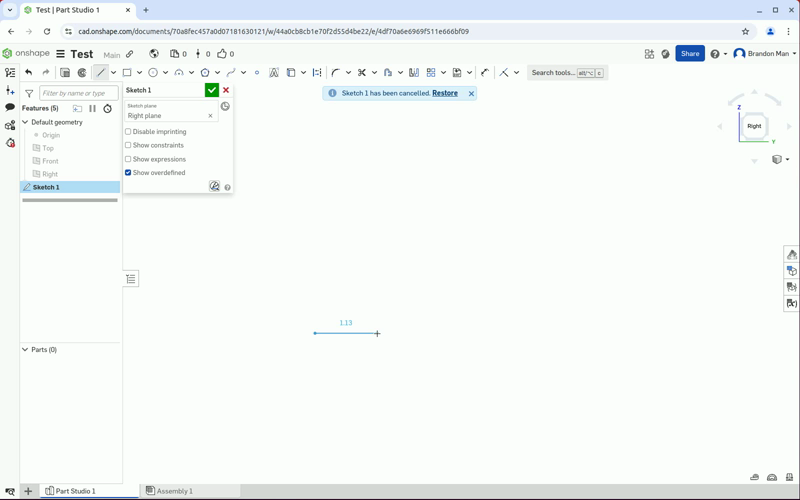
click(377, 333)
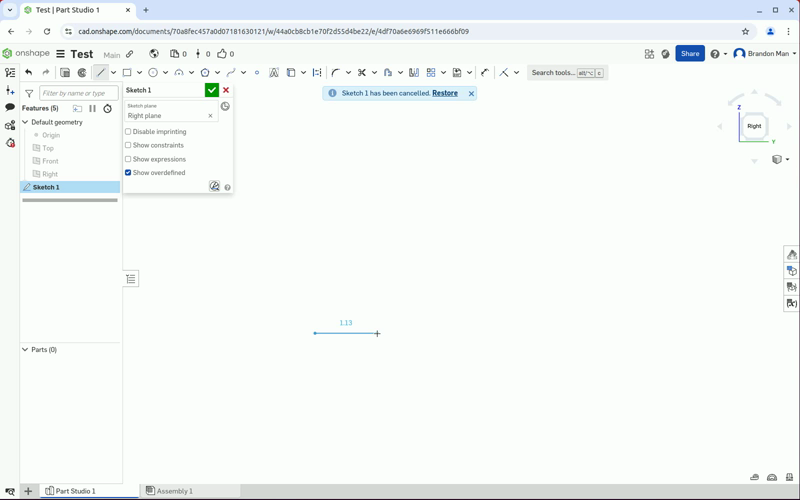
scroll(-6)
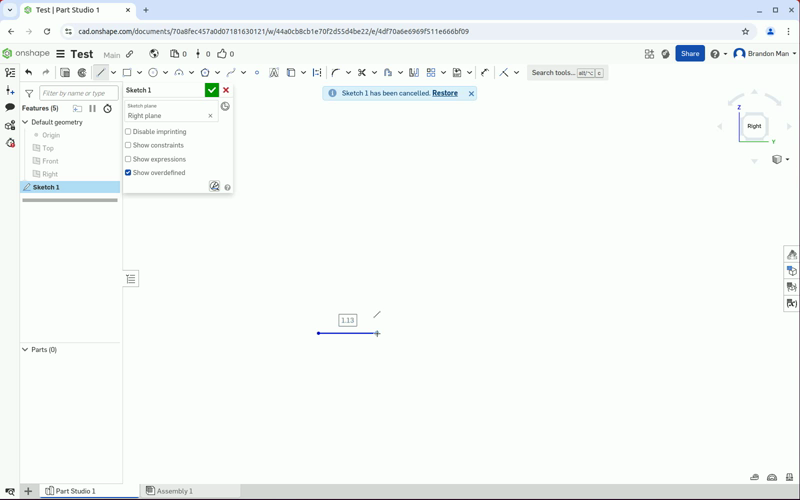
scroll(-6)
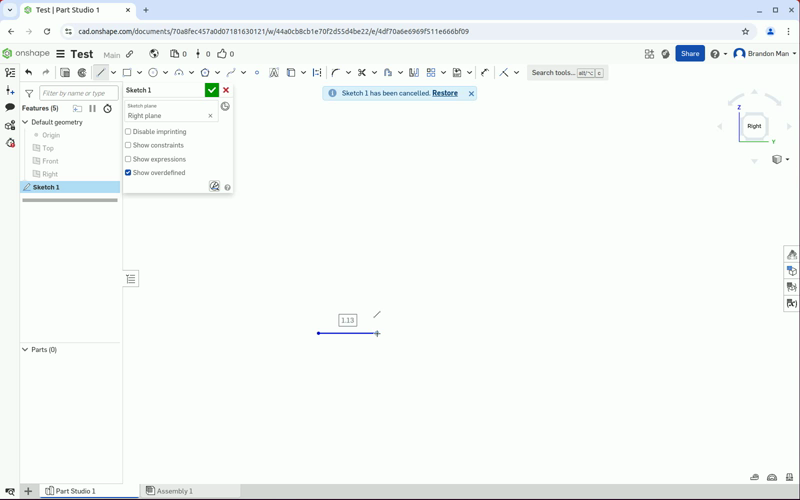
scroll(-6)
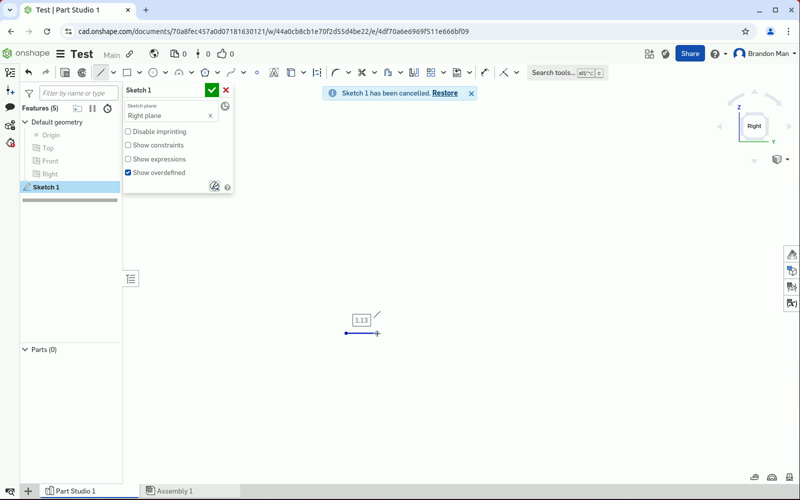
scroll(-6)
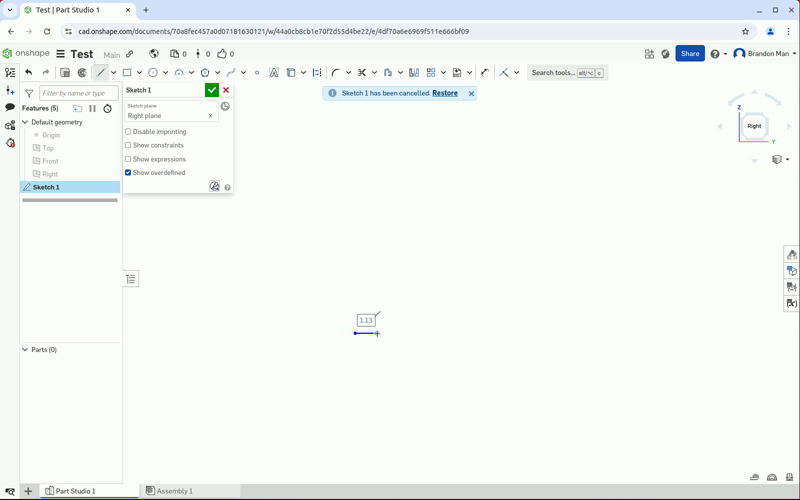
scroll(-6)
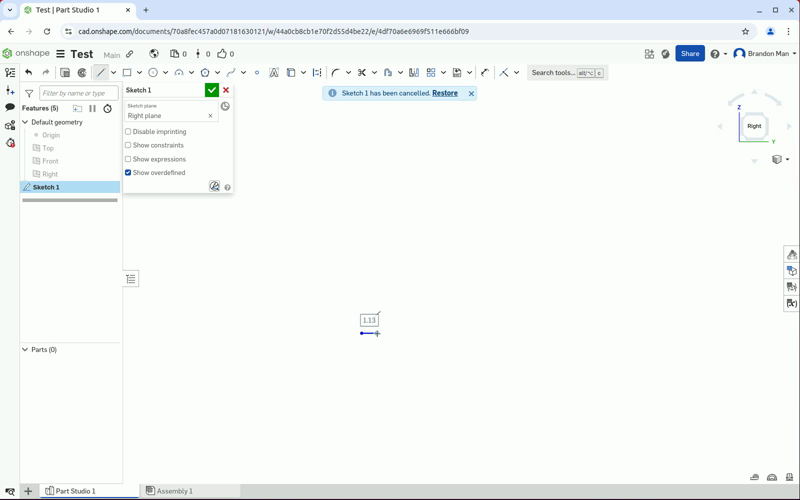
scroll(-6)
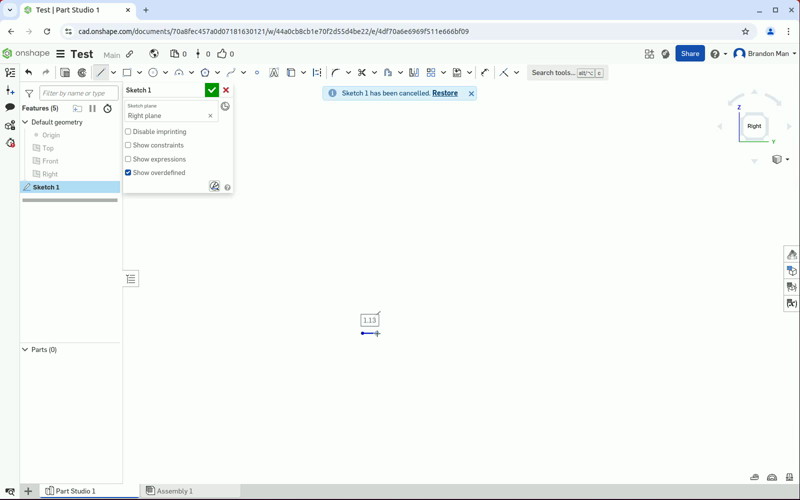
scroll(-6)
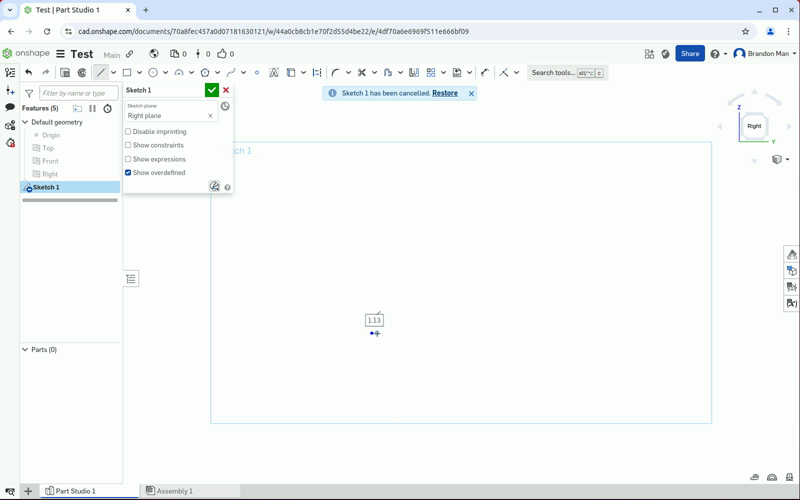
key_up(shift)
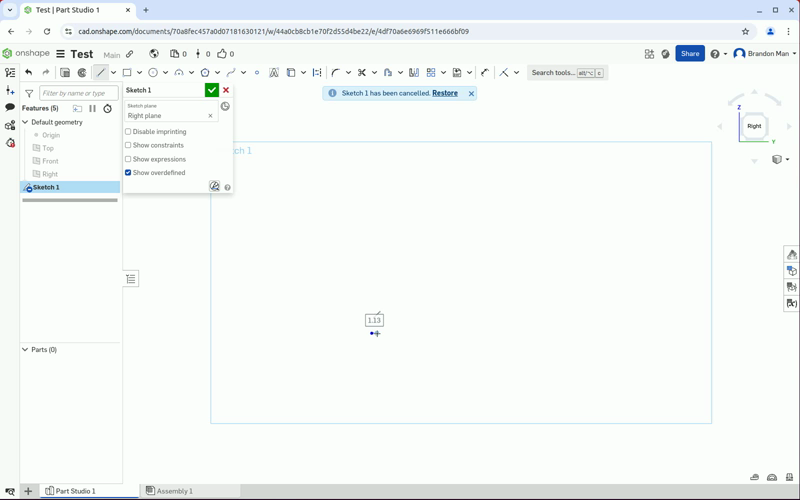
key_down(shift)
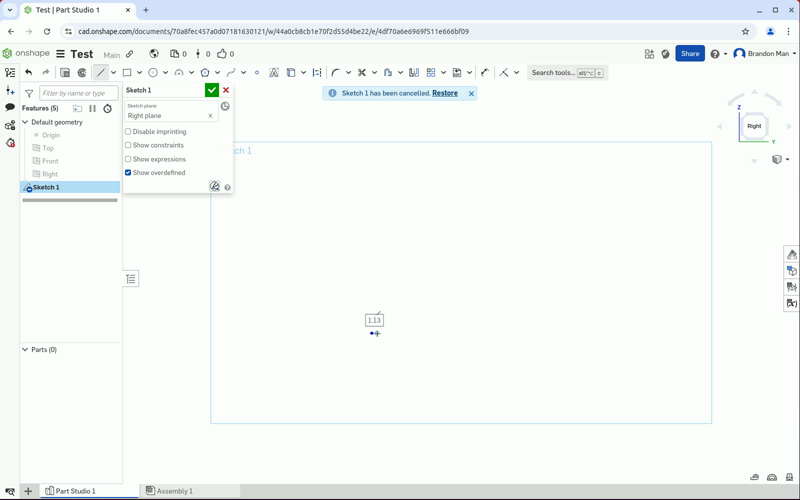
mouse_move(407, 333)
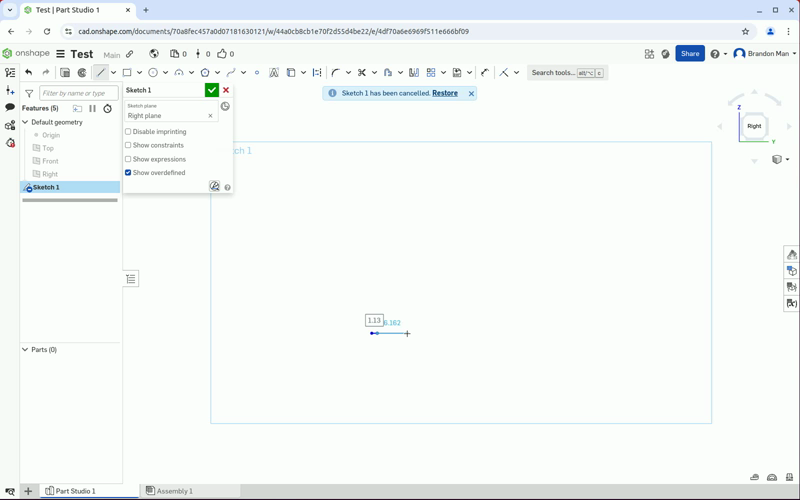
mouse_move(377, 338)
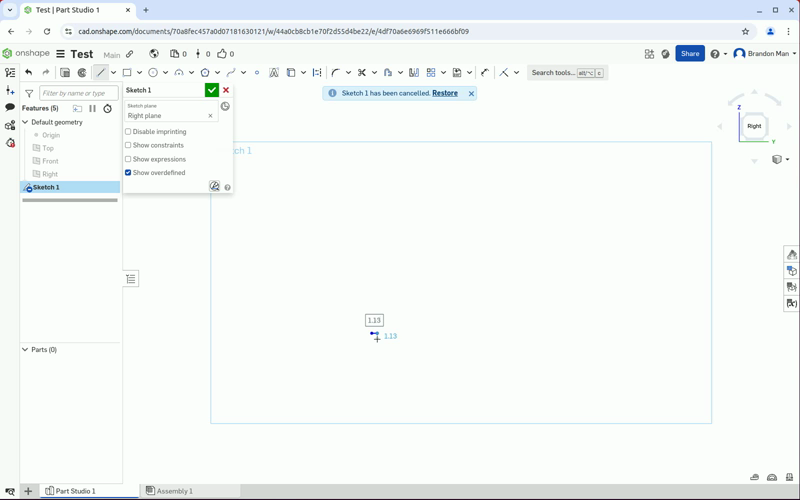
scroll(6)
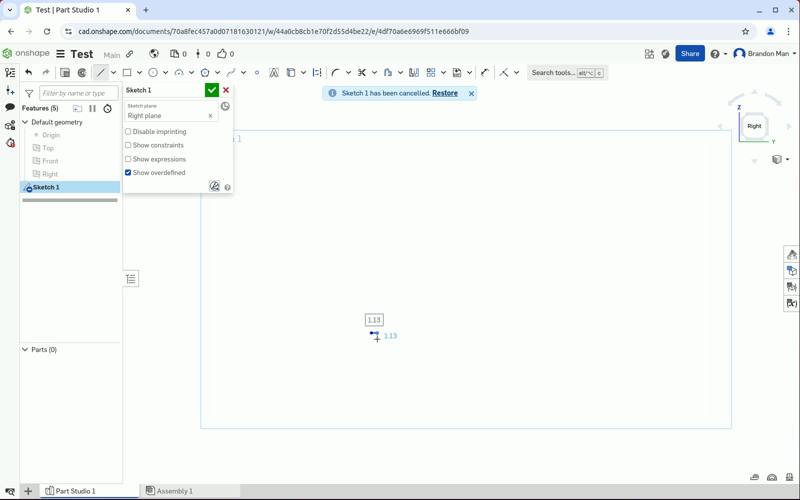
scroll(6)
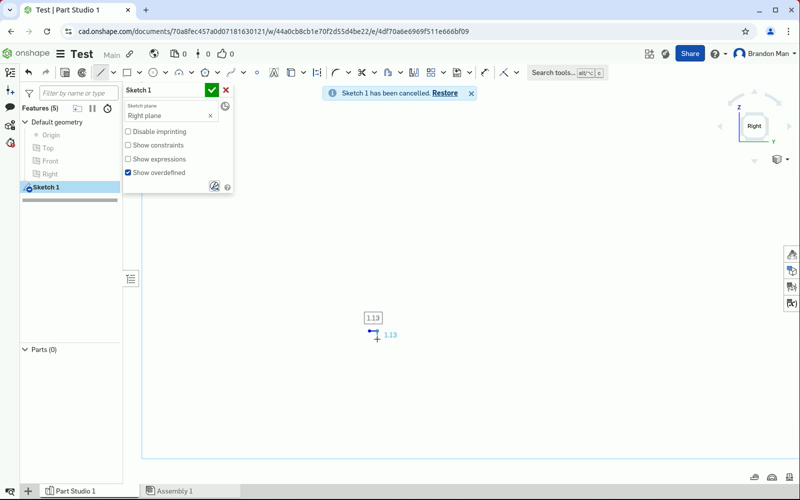
scroll(6)
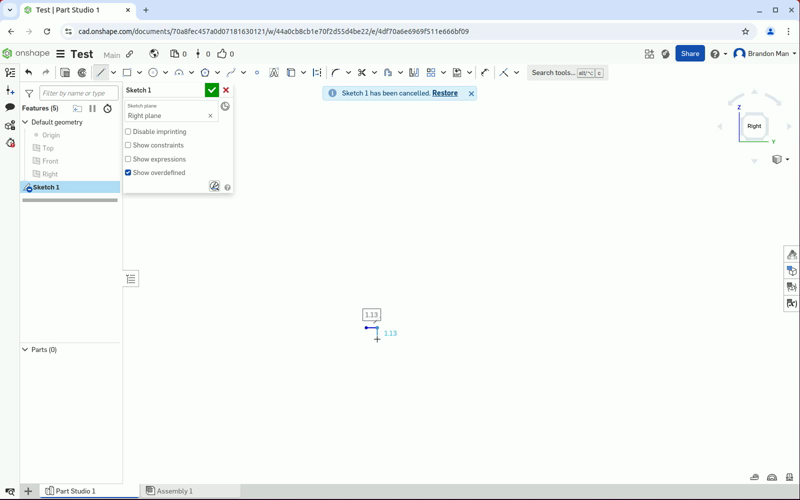
scroll(6)
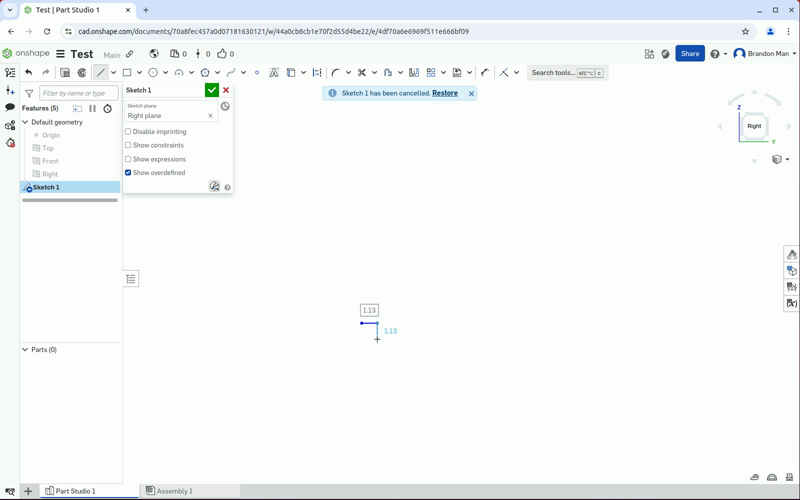
scroll(6)
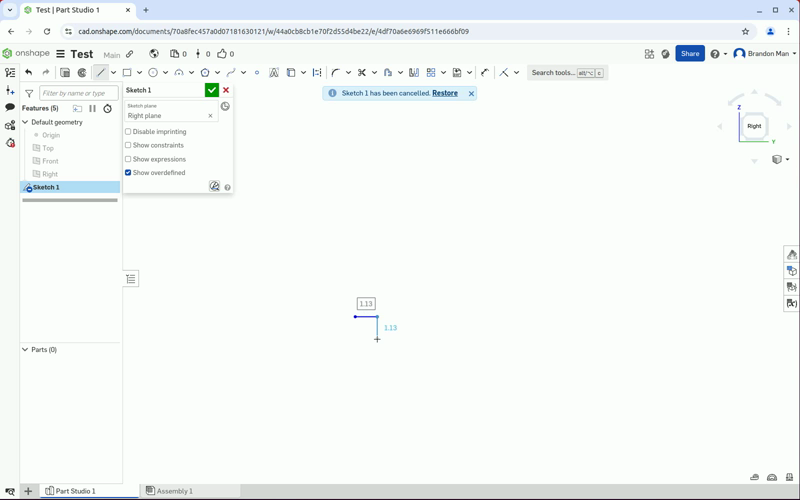
scroll(6)
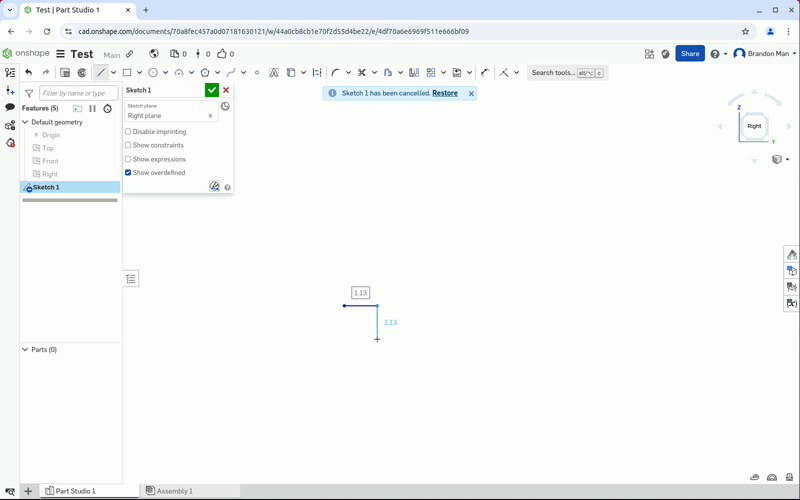
scroll(6)
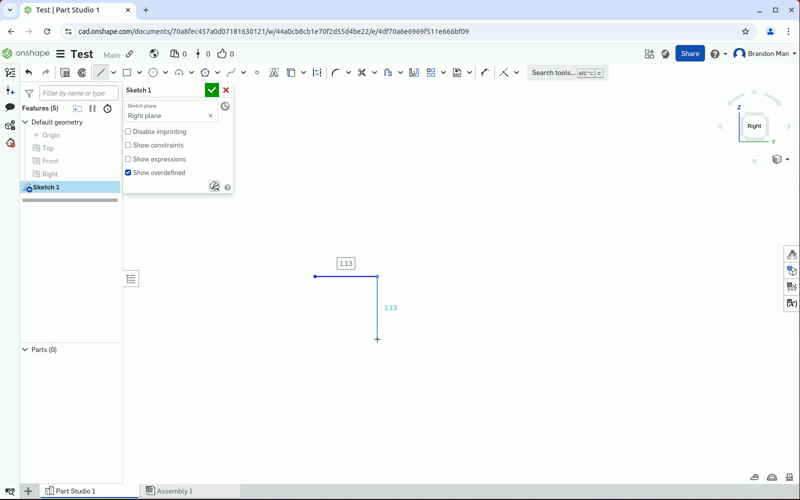
click(377, 338)
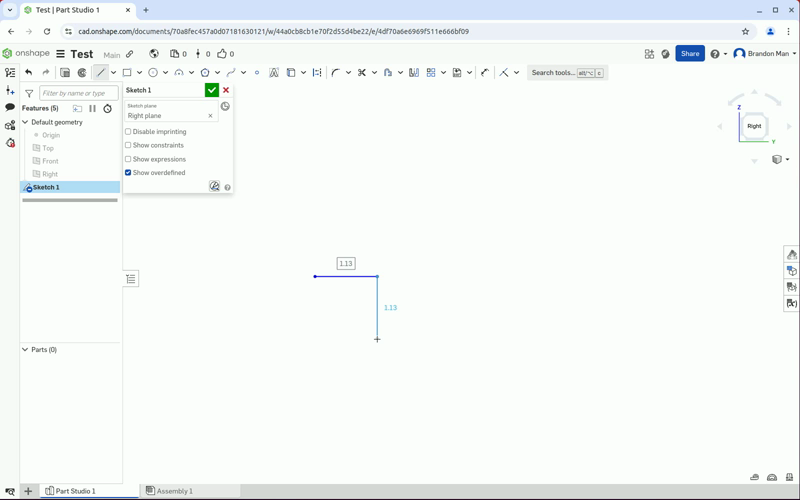
scroll(-6)
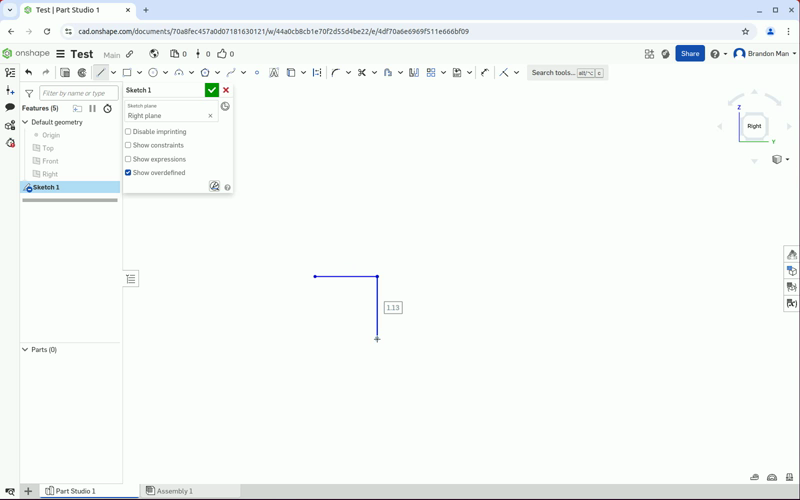
scroll(-6)
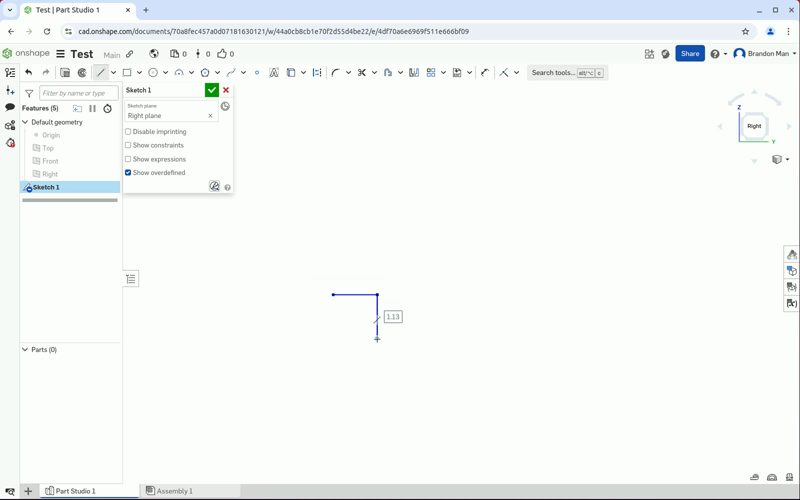
scroll(-6)
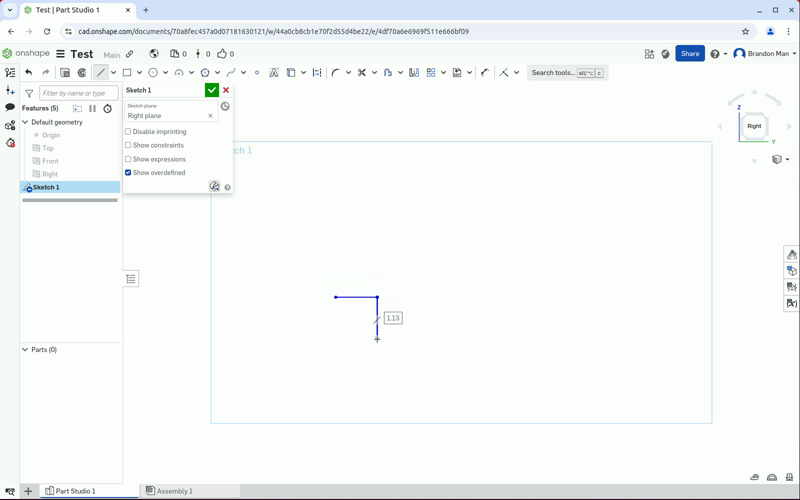
scroll(-6)
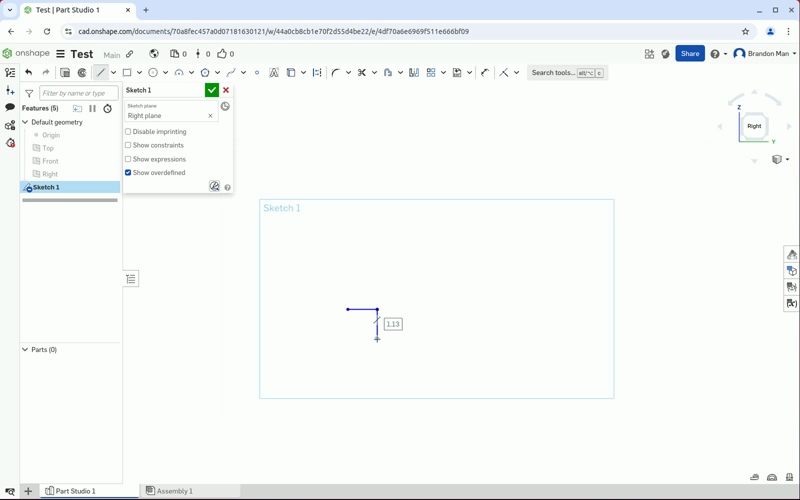
scroll(-6)
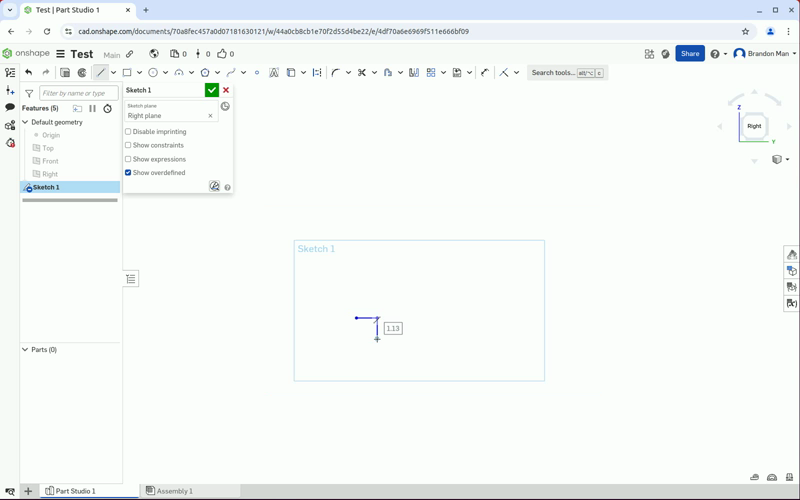
scroll(-6)
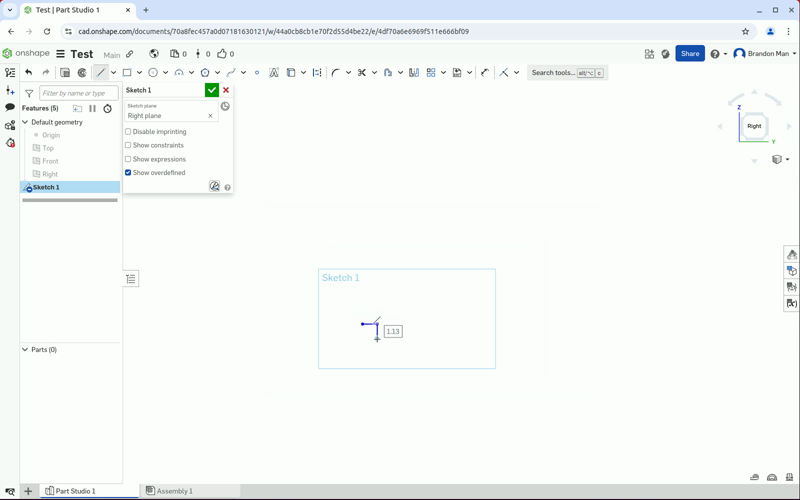
scroll(-6)
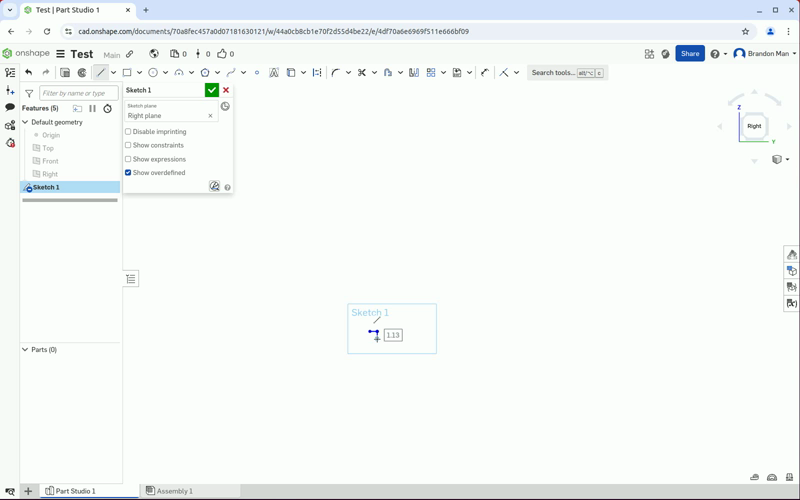
key_up(shift)
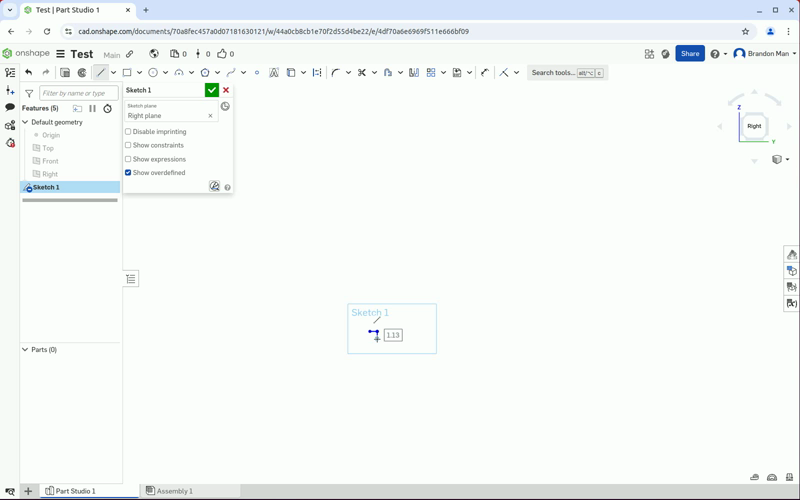
key_down(shift)
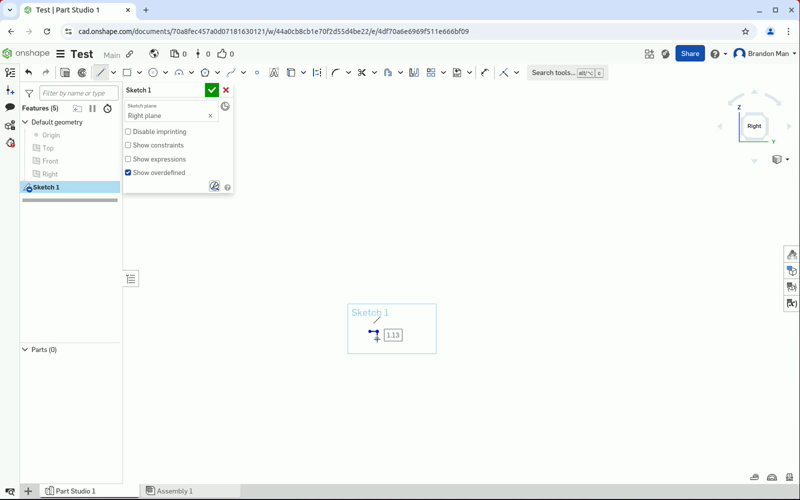
mouse_move(538, 177)
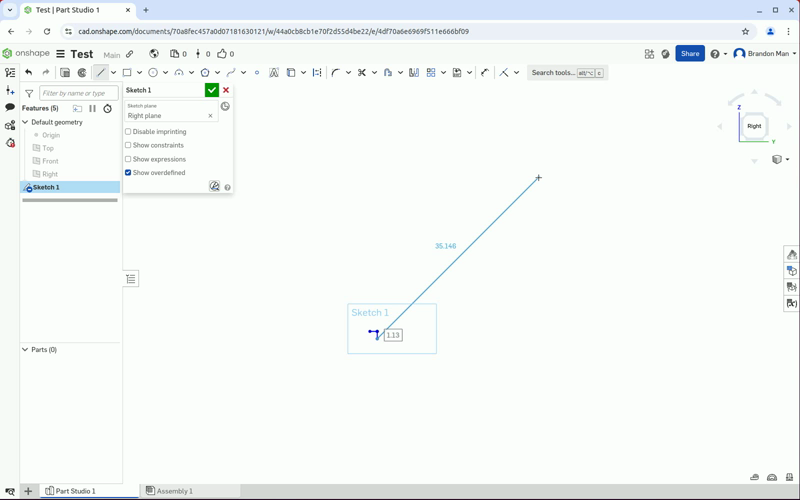
click(538, 177)
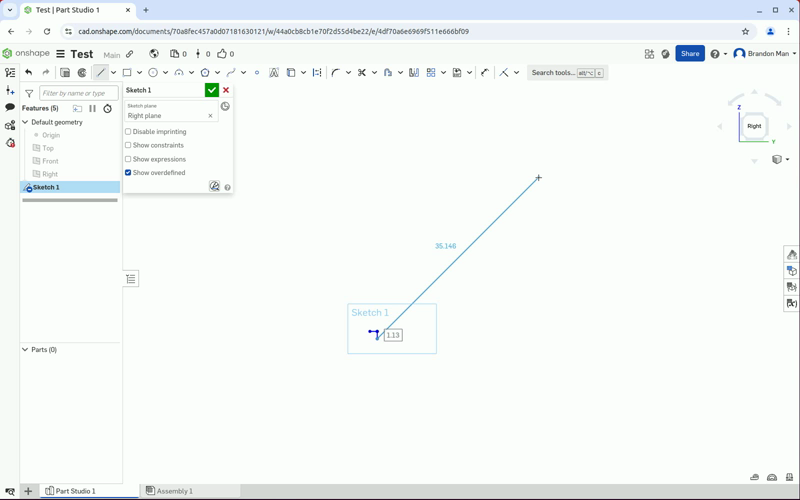
key_up(shift)
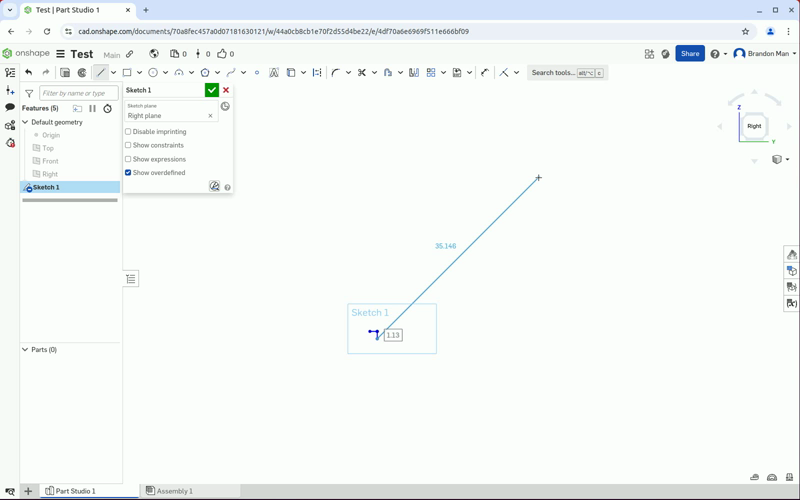
key_down(shift)
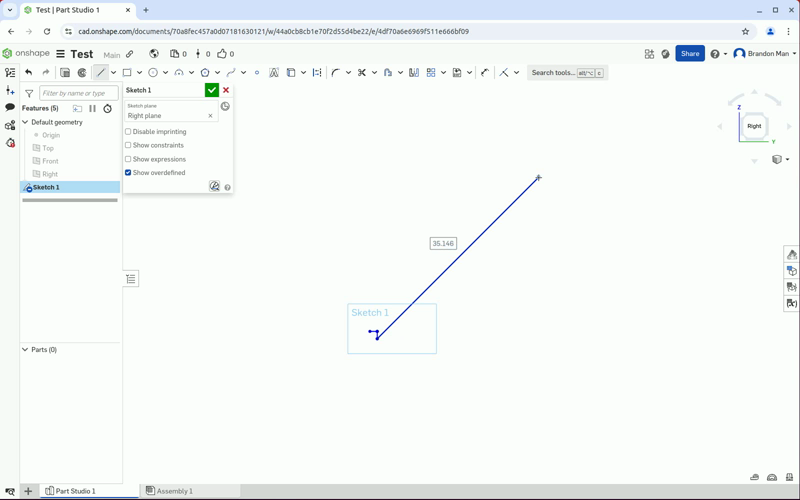
mouse_move(568, 177)
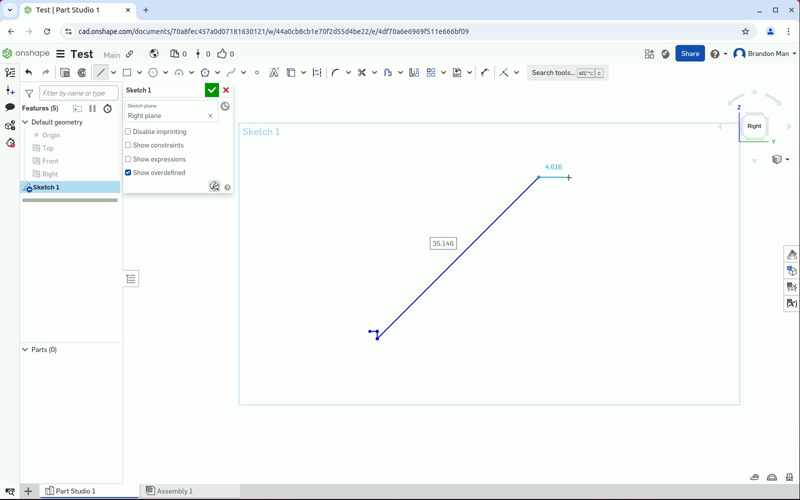
mouse_move(533, 177)
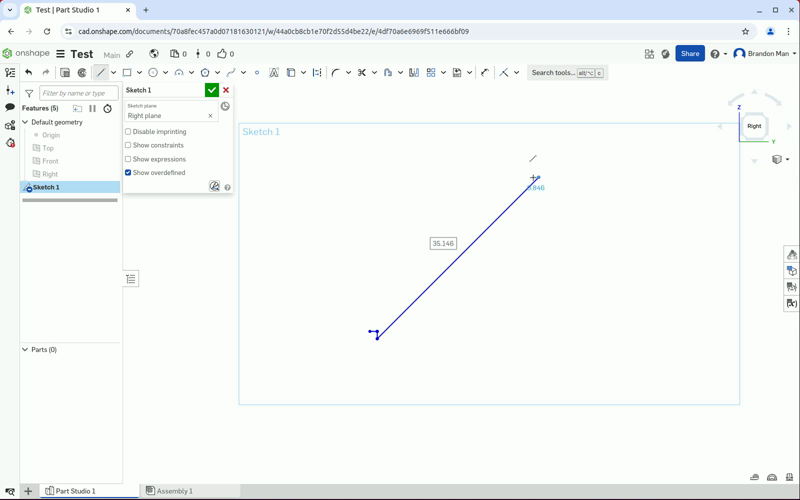
scroll(6)
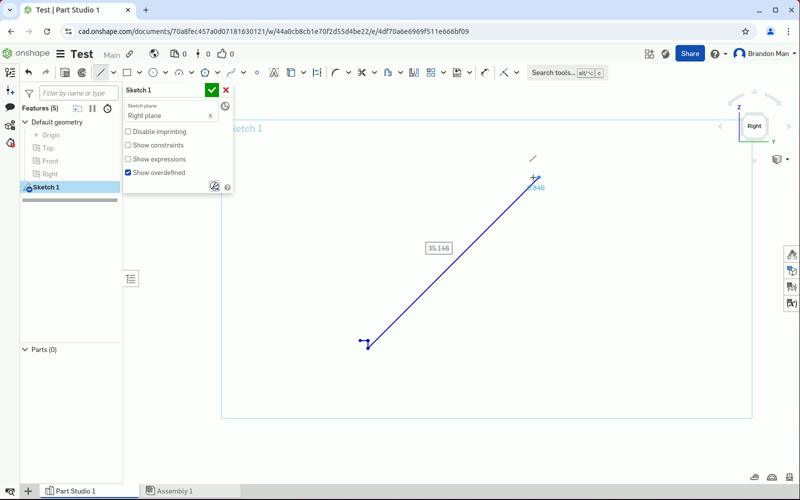
scroll(6)
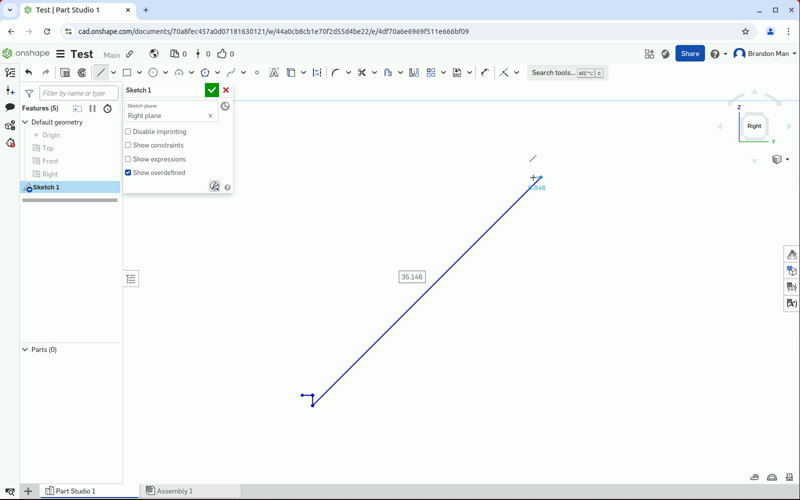
scroll(6)
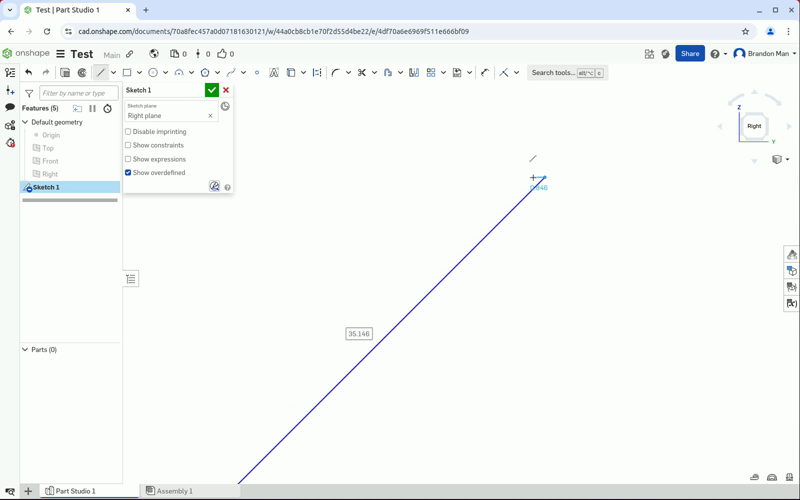
scroll(6)
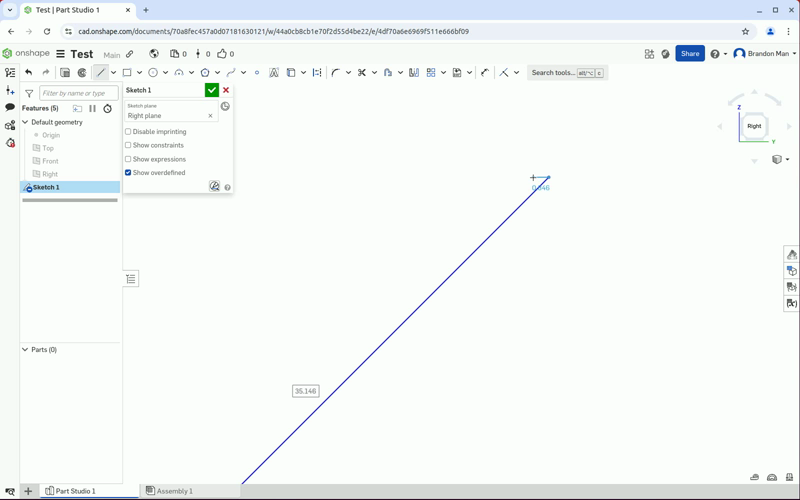
scroll(6)
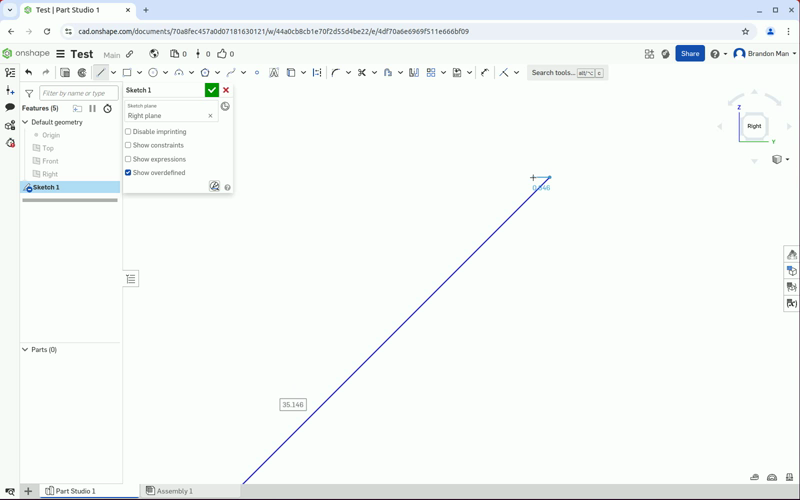
scroll(6)
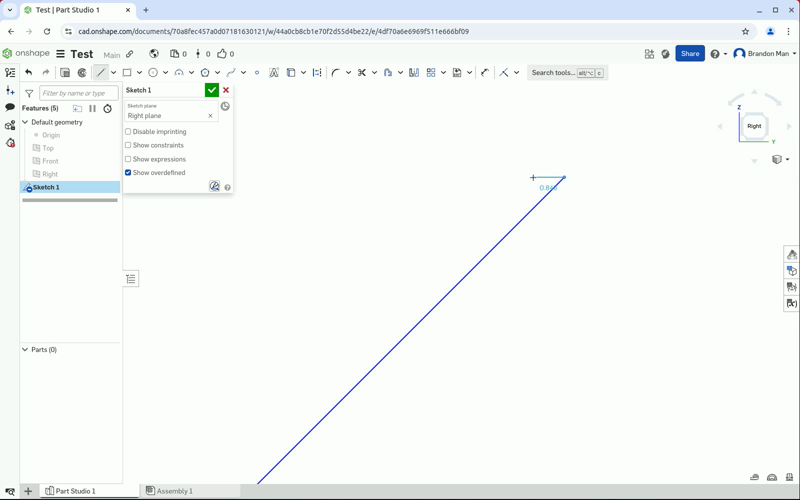
scroll(6)
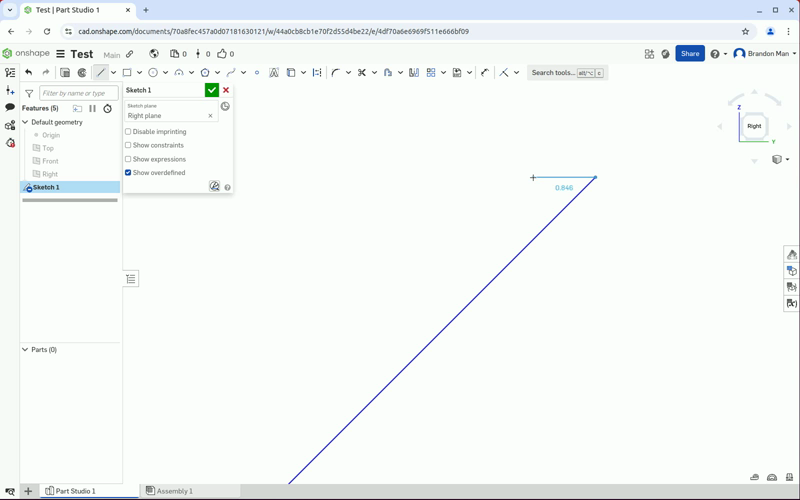
click(533, 177)
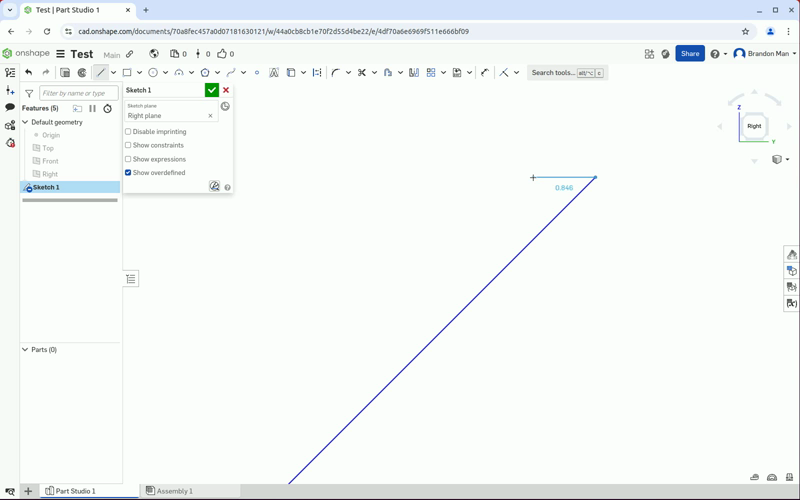
scroll(-6)
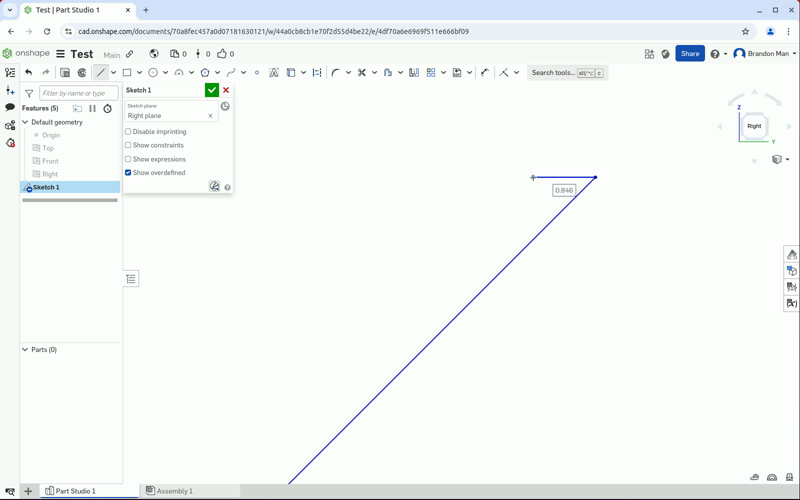
scroll(-6)
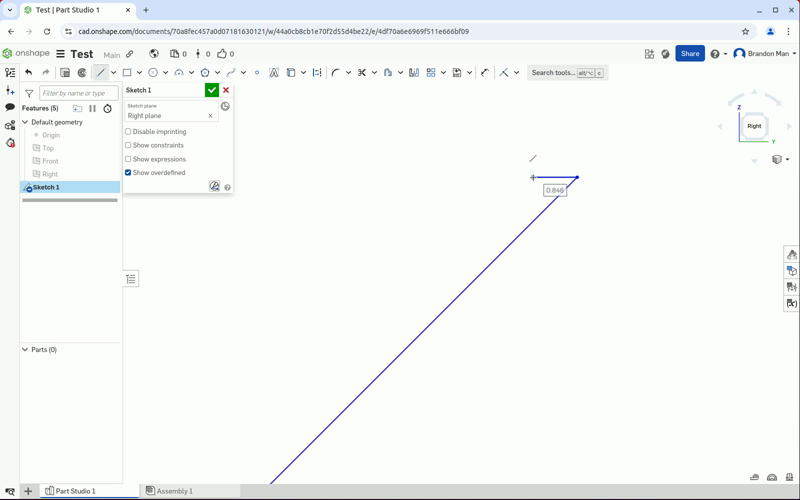
scroll(-6)
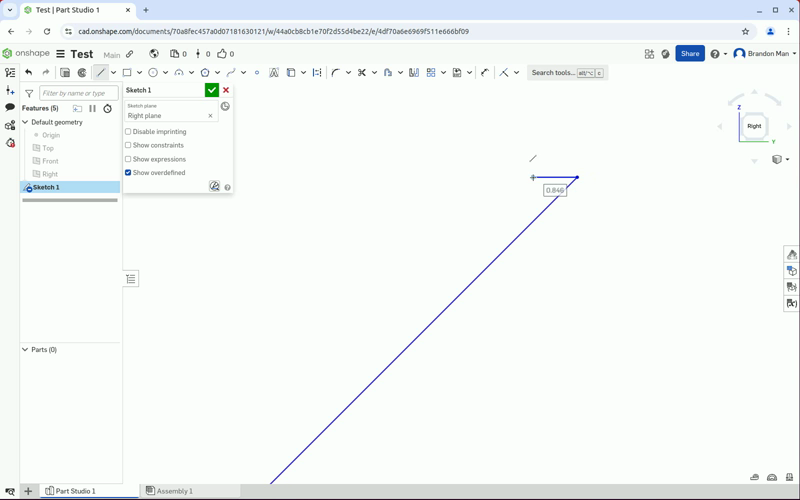
scroll(-6)
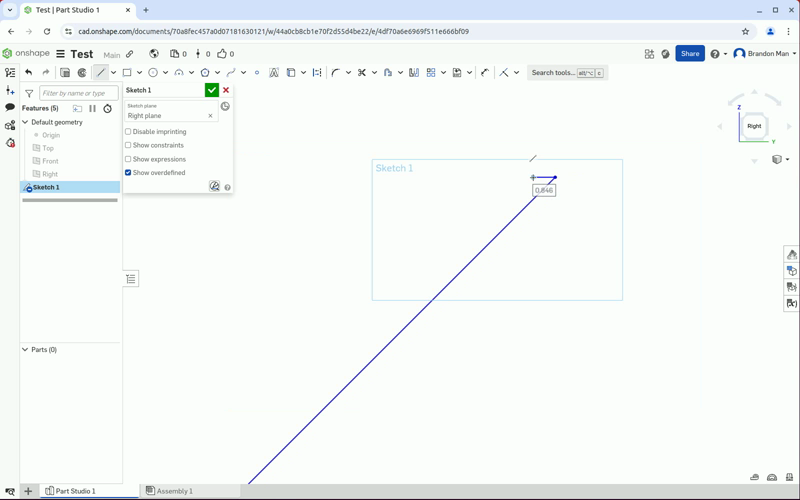
scroll(-6)
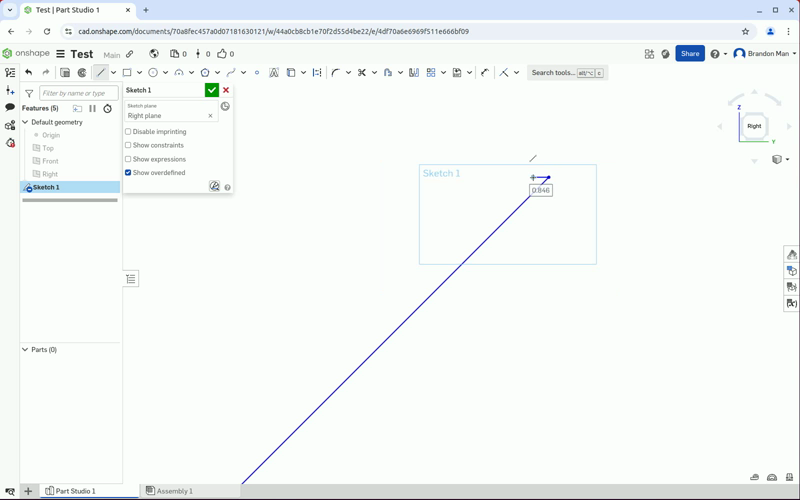
scroll(-6)
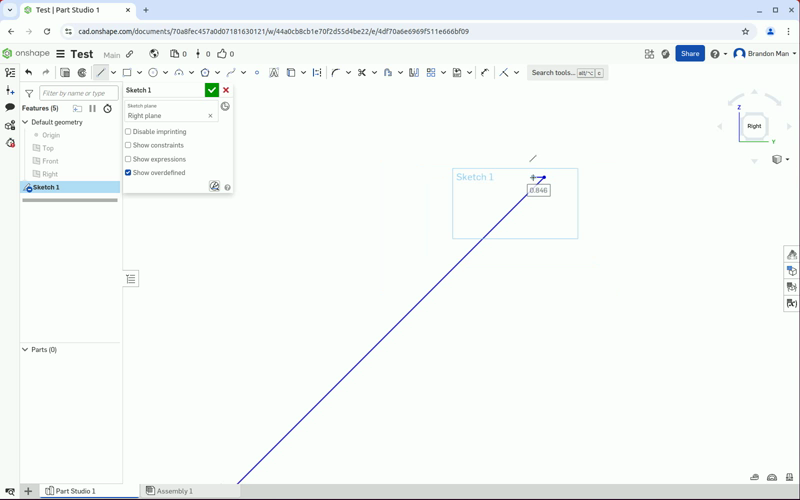
scroll(-6)
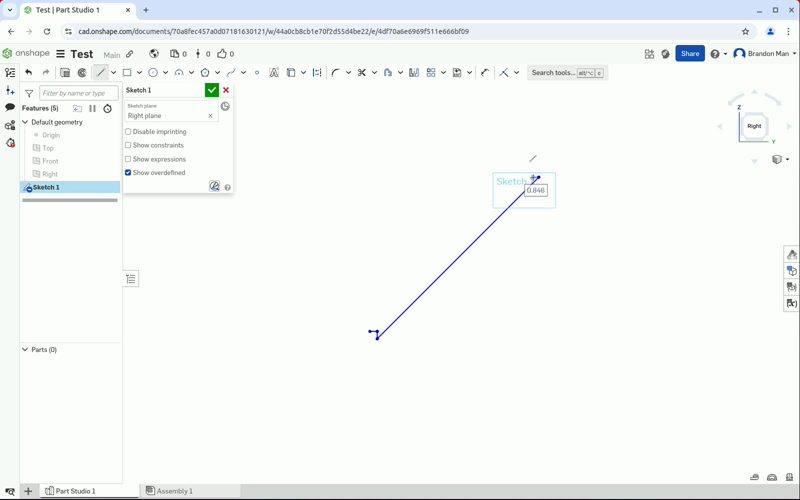
key_up(shift)
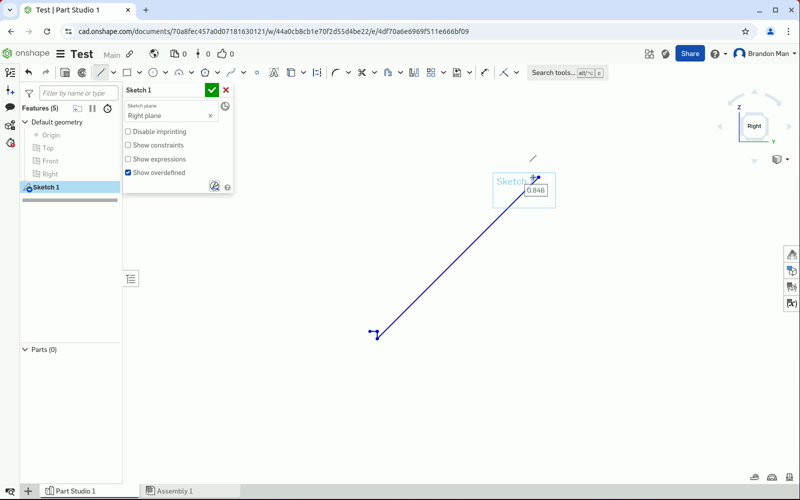
key_down(shift)
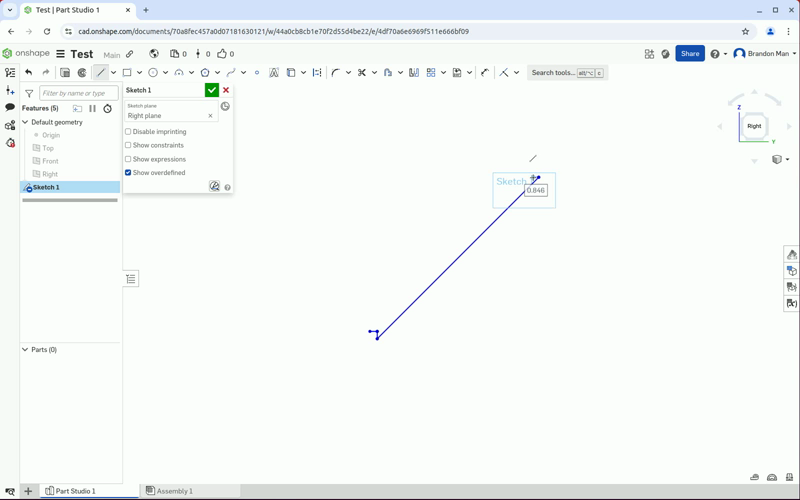
mouse_move(563, 177)
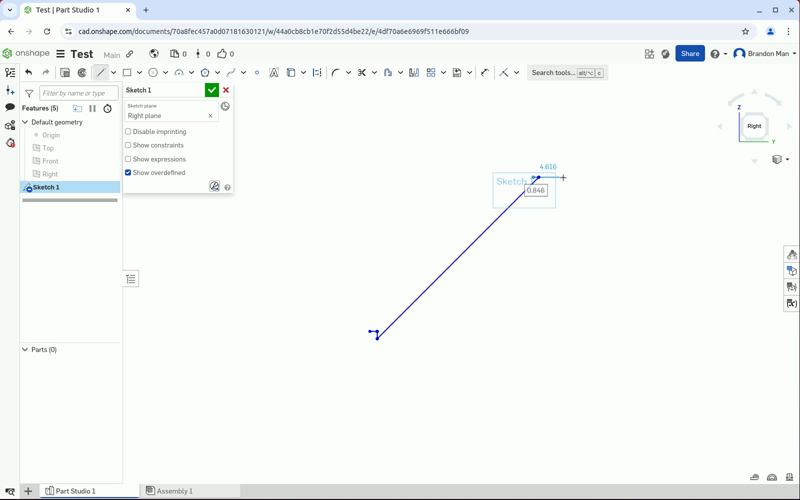
mouse_move(533, 171)
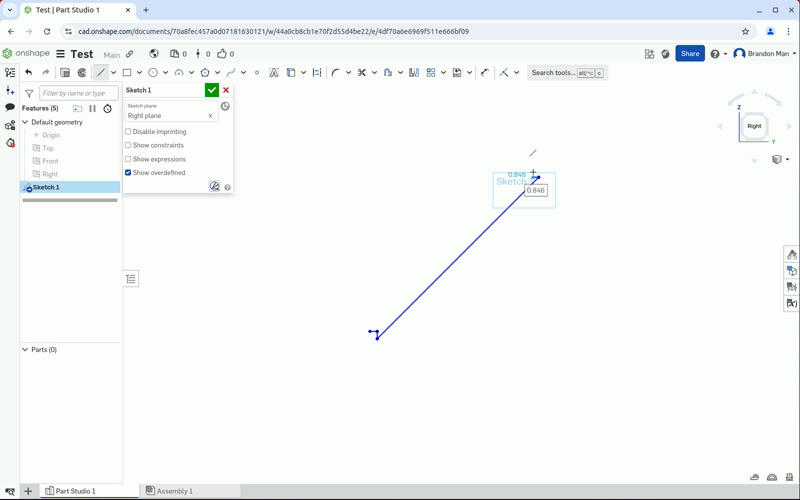
scroll(6)
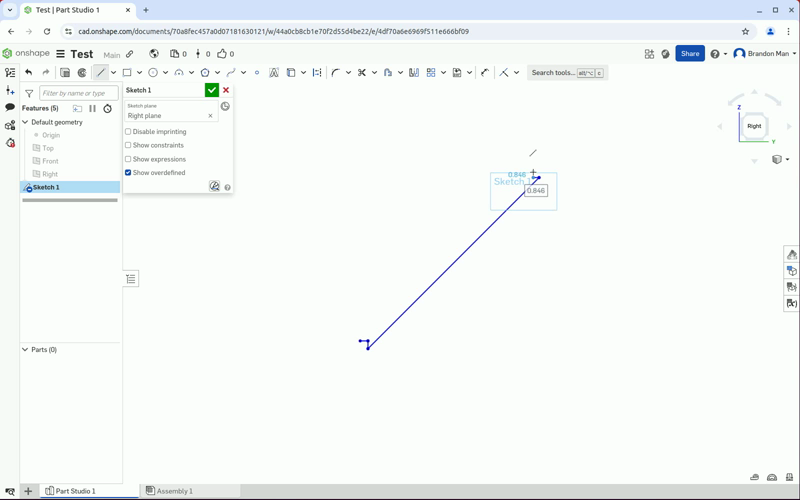
scroll(6)
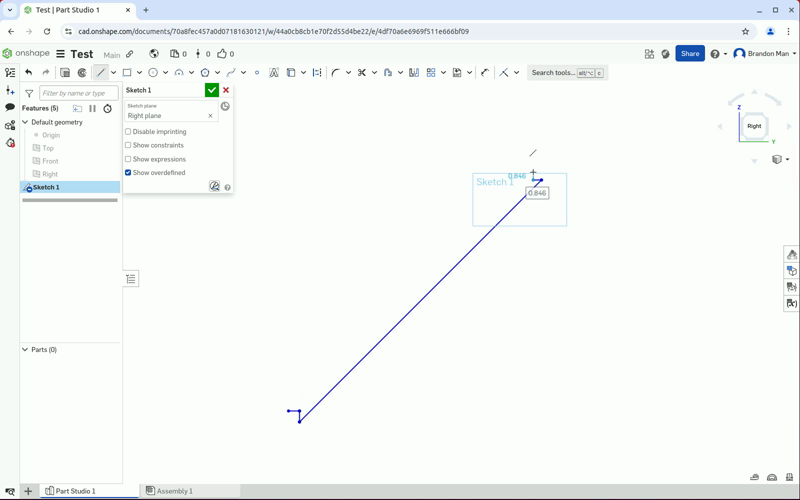
scroll(6)
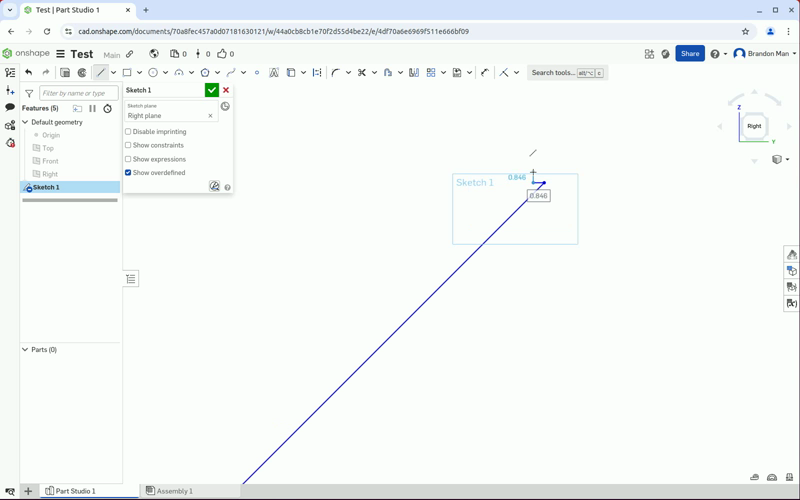
scroll(6)
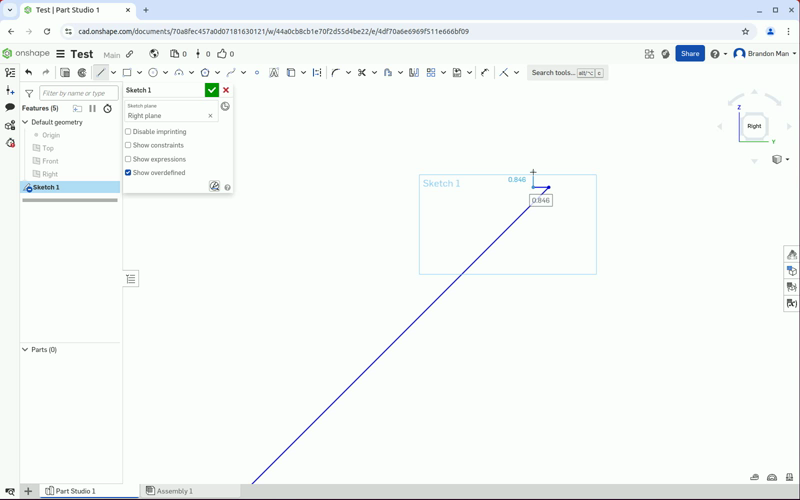
scroll(6)
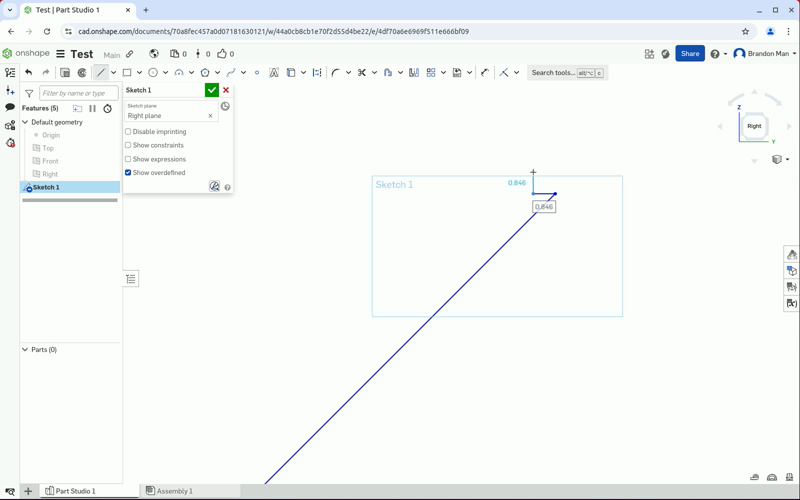
scroll(6)
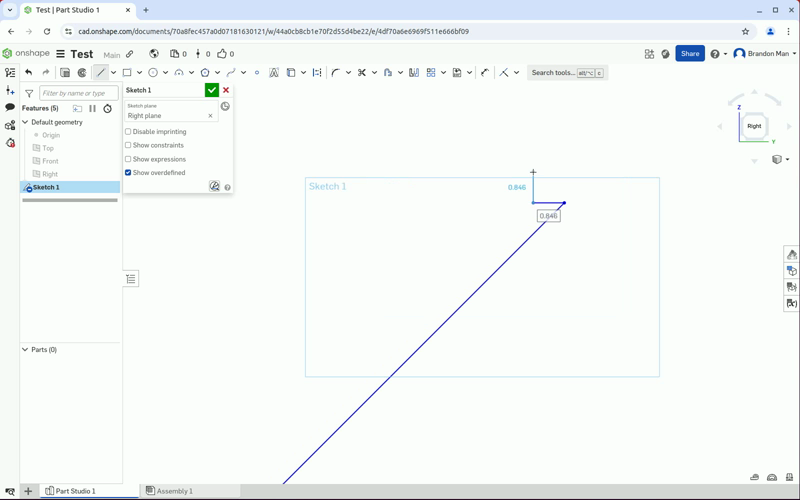
scroll(6)
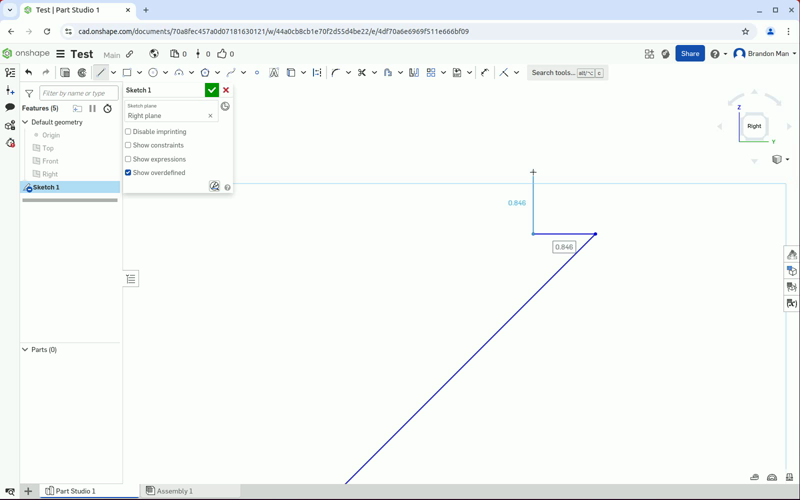
click(533, 171)
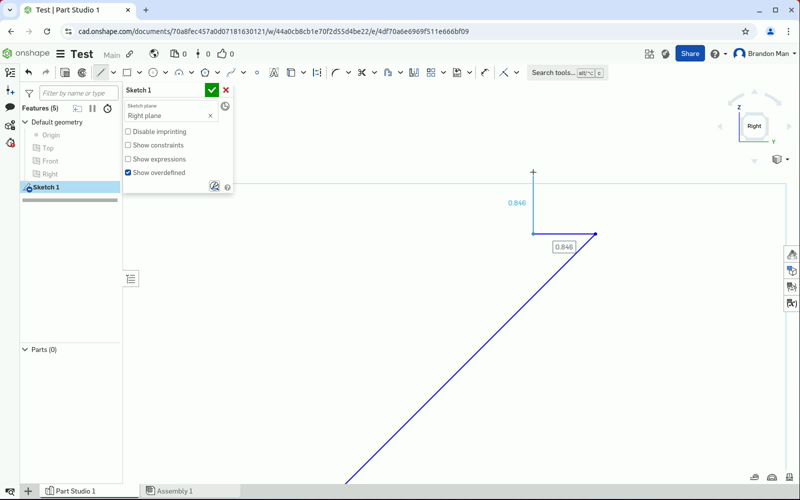
scroll(-6)
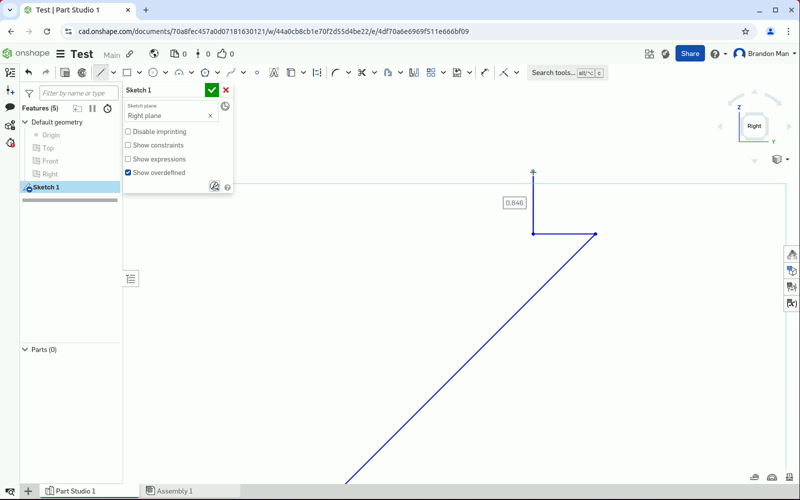
scroll(-6)
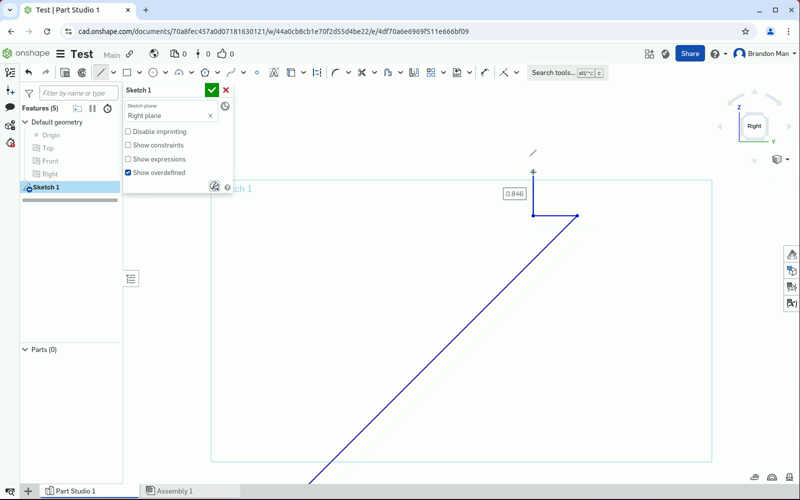
scroll(-6)
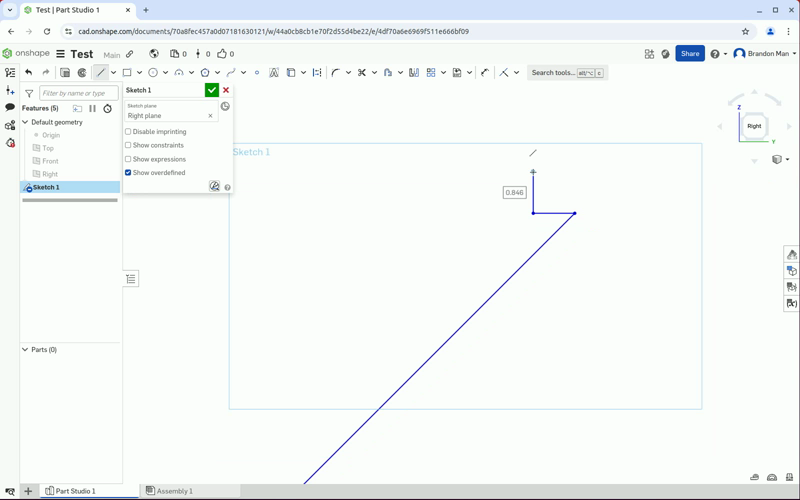
scroll(-6)
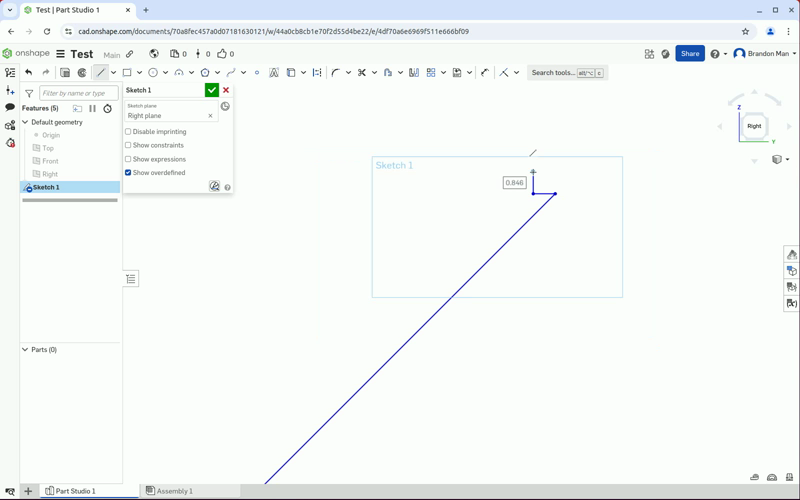
scroll(-6)
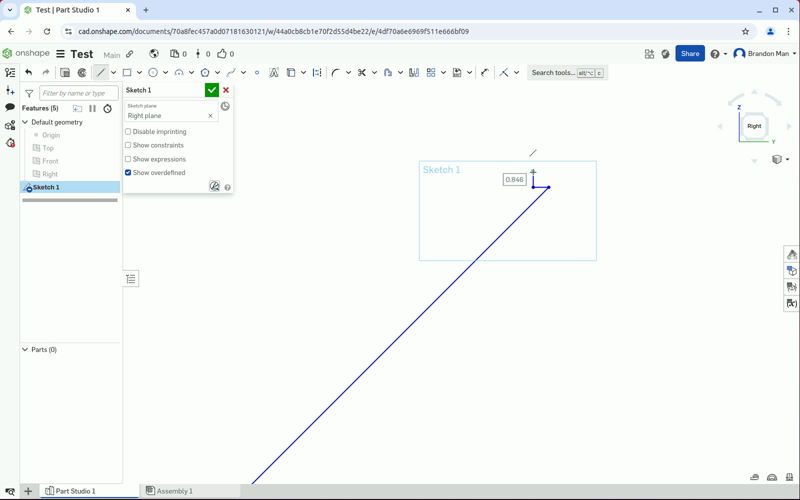
scroll(-6)
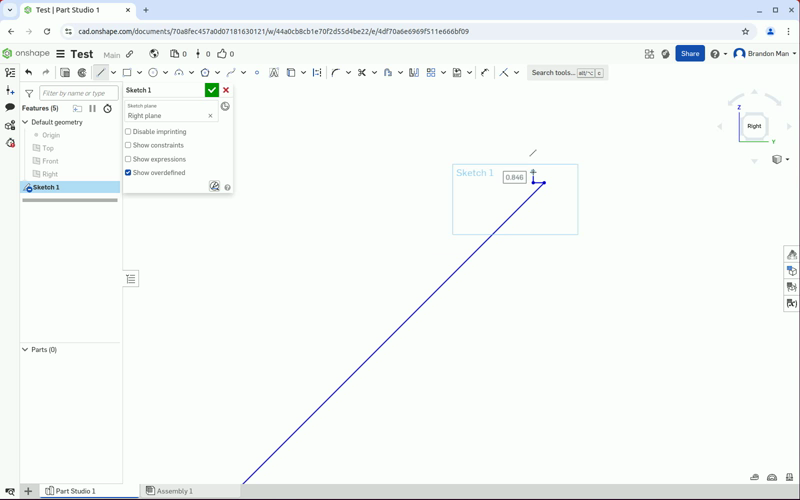
scroll(-6)
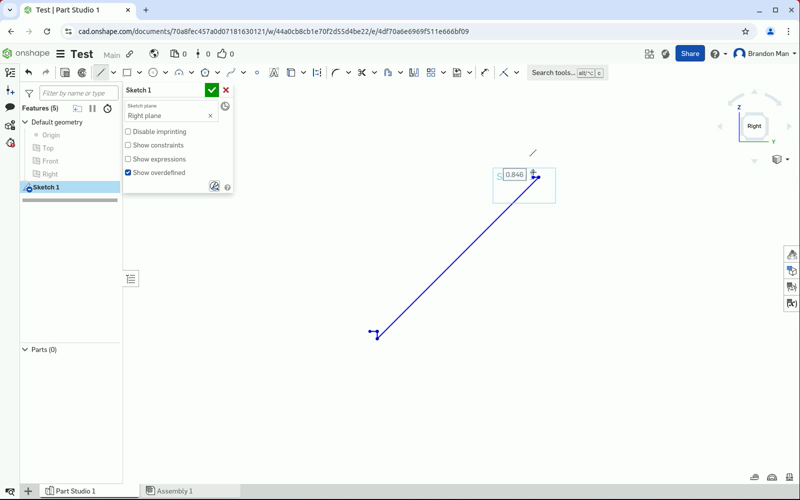
key_up(shift)
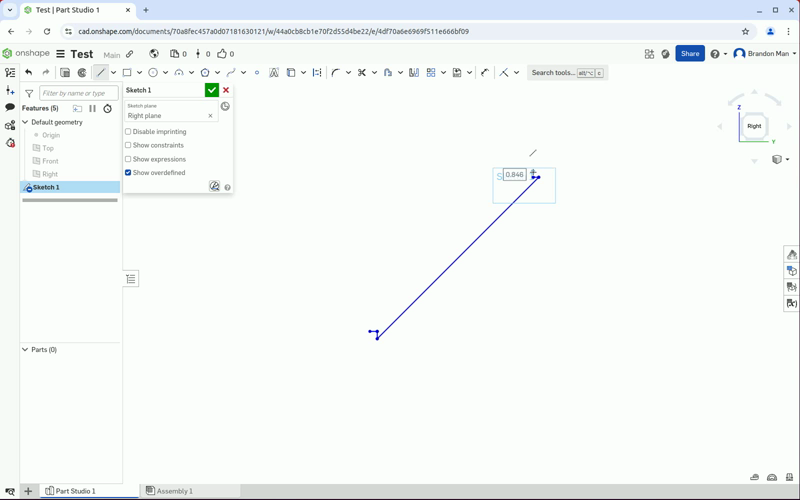
key_down(shift)
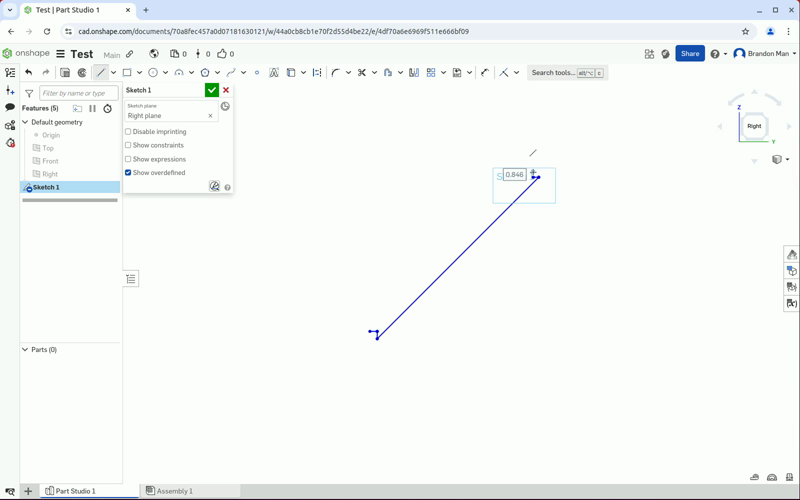
mouse_move(371, 333)
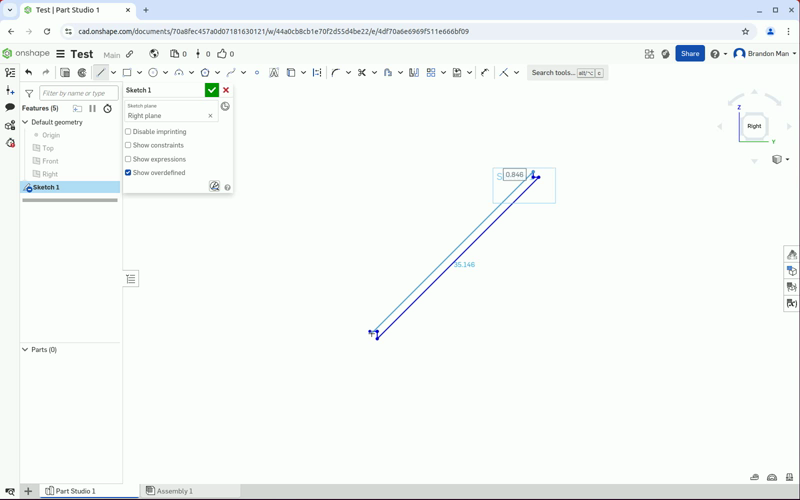
key_up(shift)
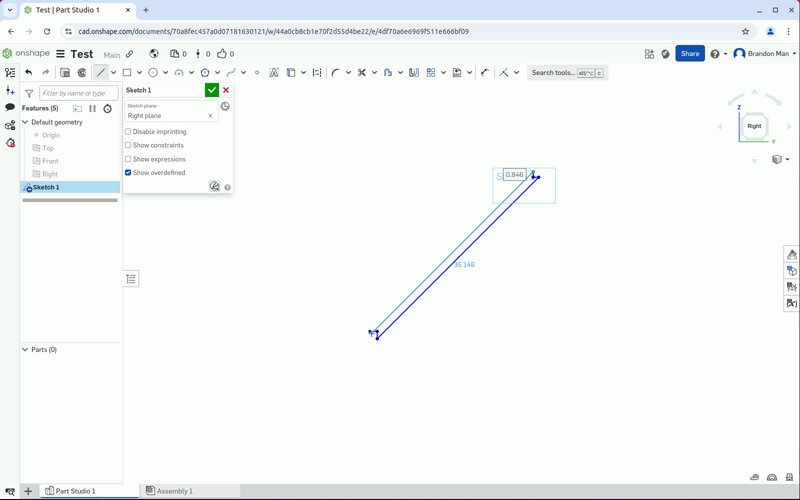
click(371, 333)
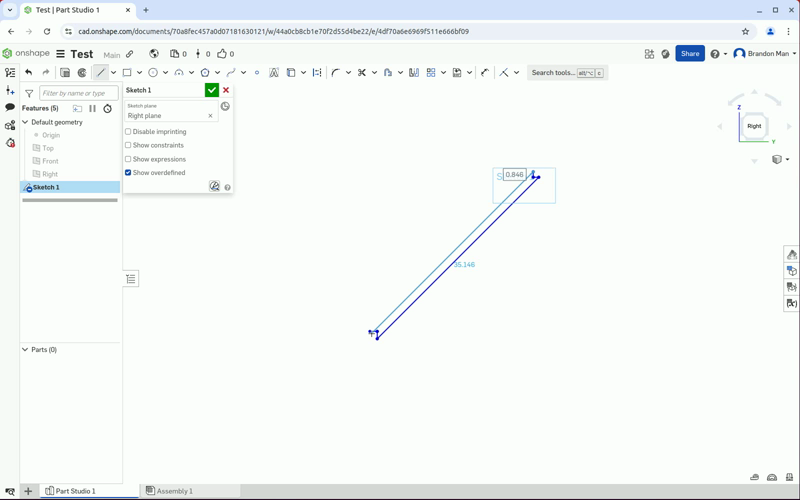
key(esc)
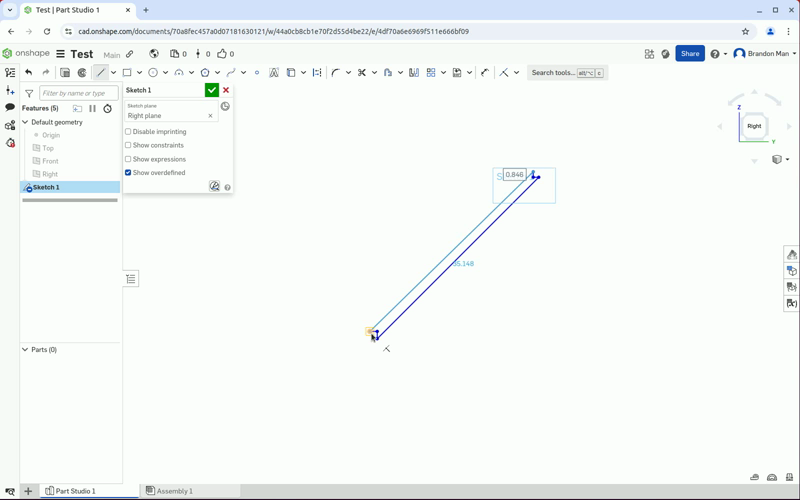
mouse_move(385, 327)
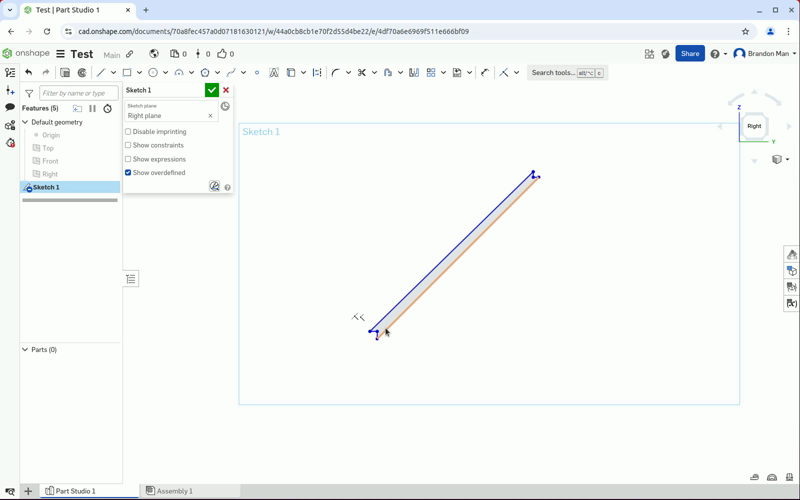
scroll(6)
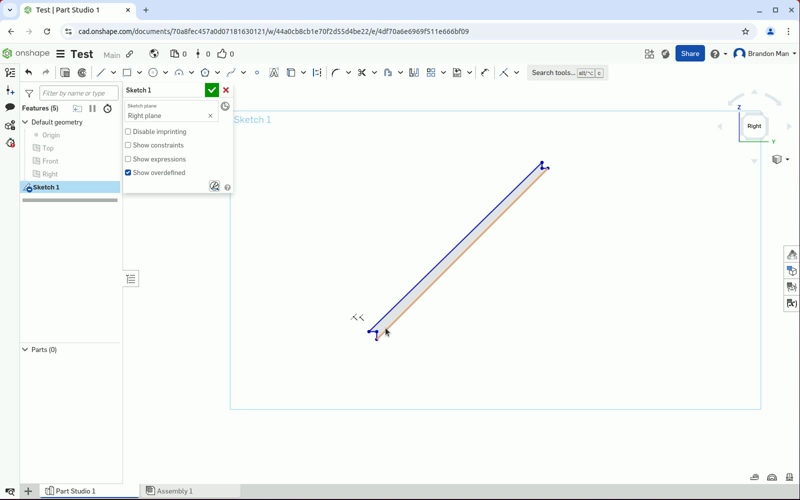
scroll(6)
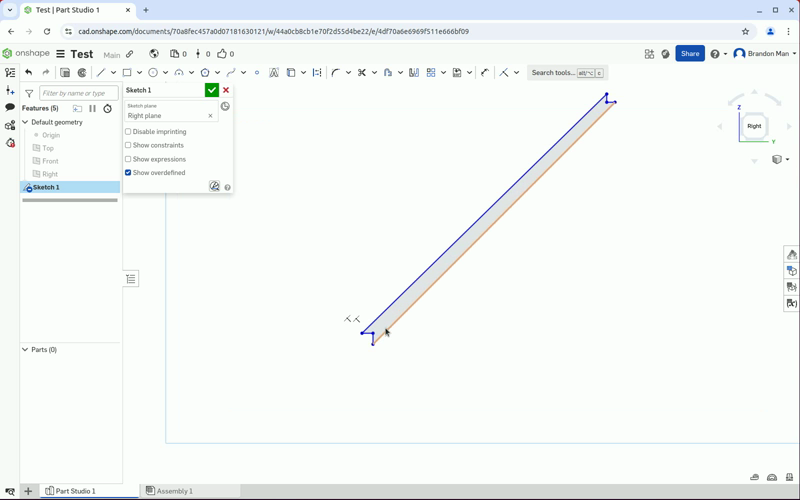
scroll(6)
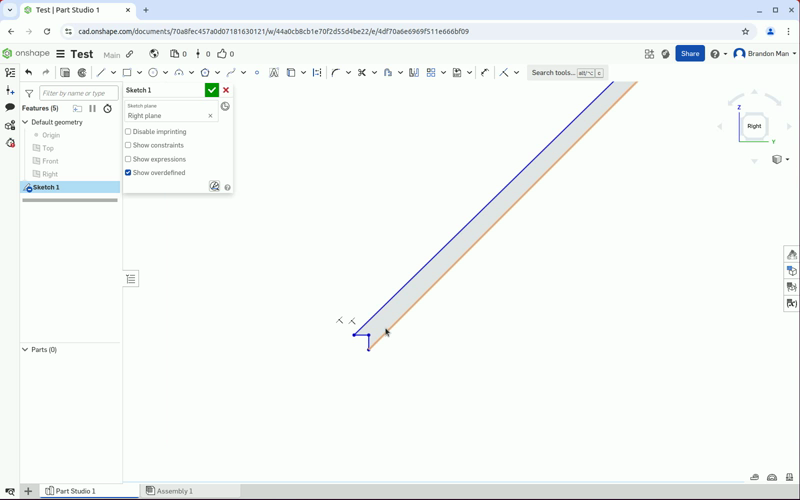
scroll(6)
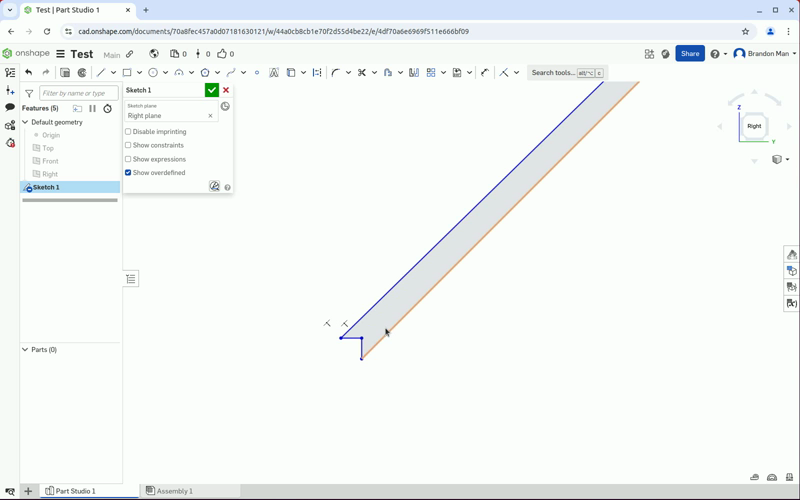
scroll(6)
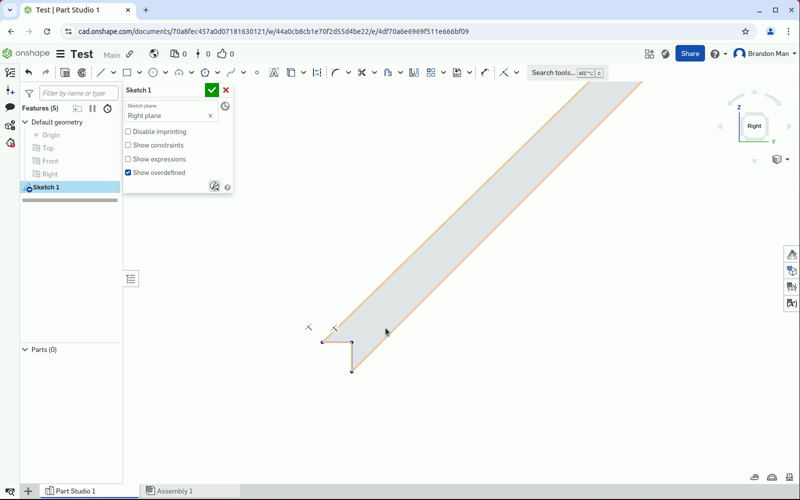
scroll(6)
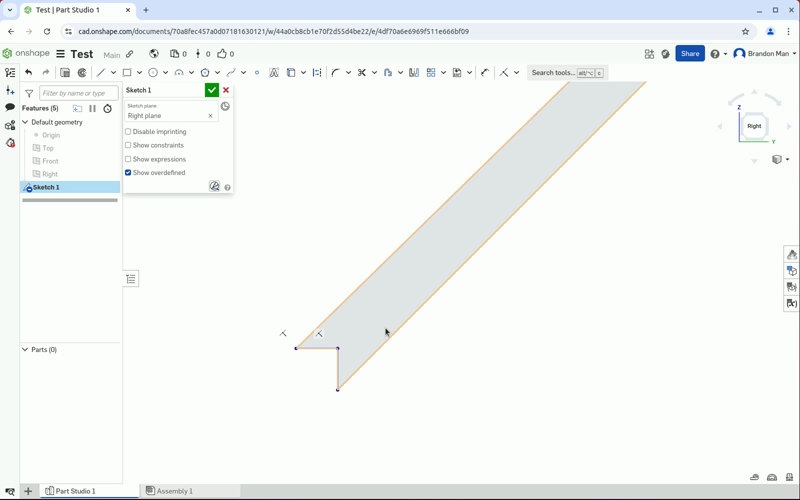
scroll(6)
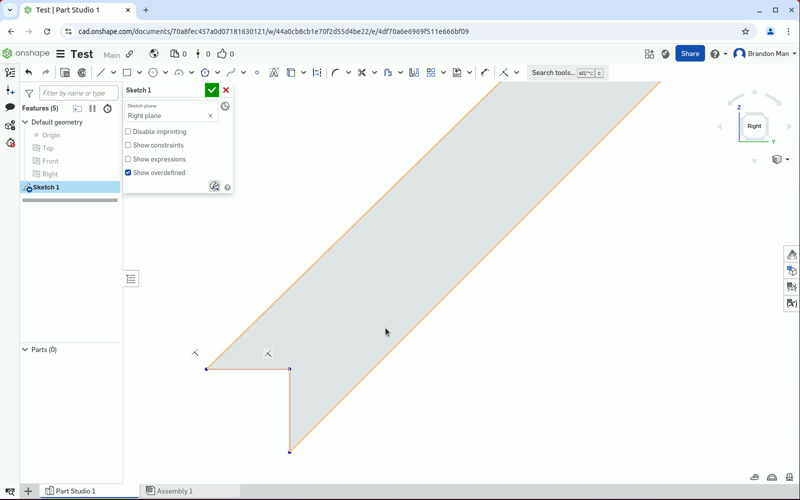
click(385, 327)
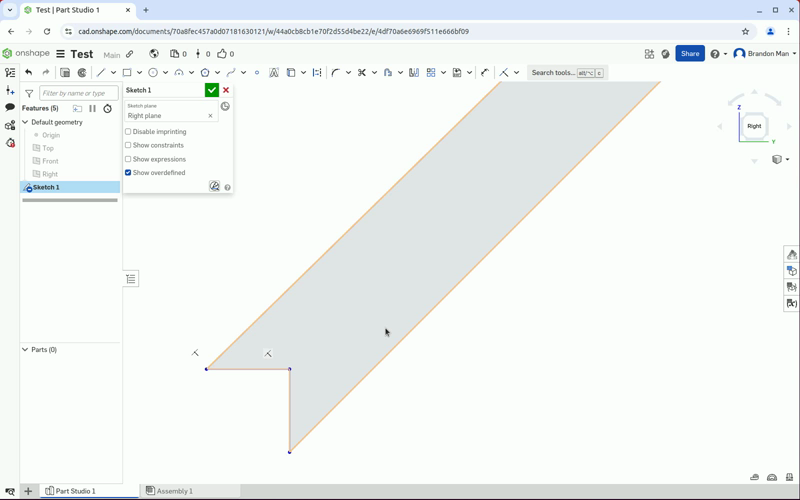
scroll(-6)
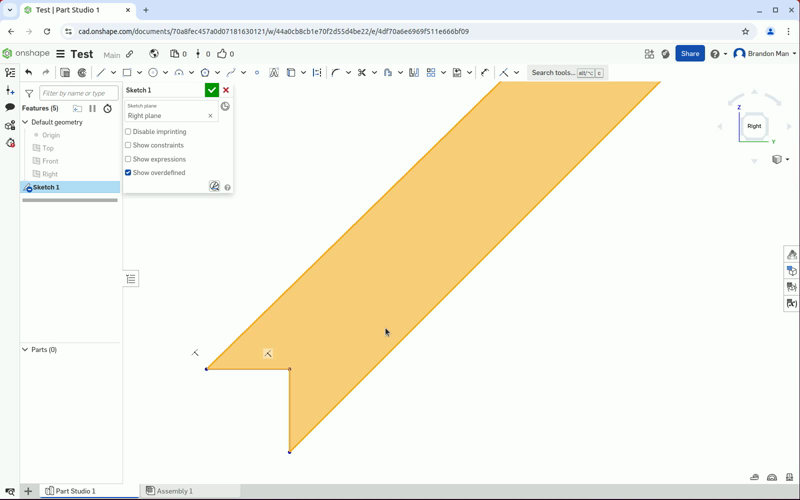
scroll(-6)
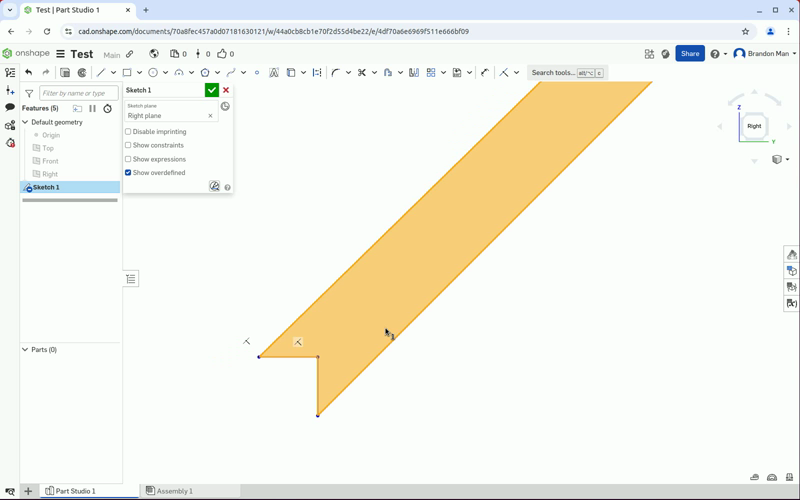
scroll(-6)
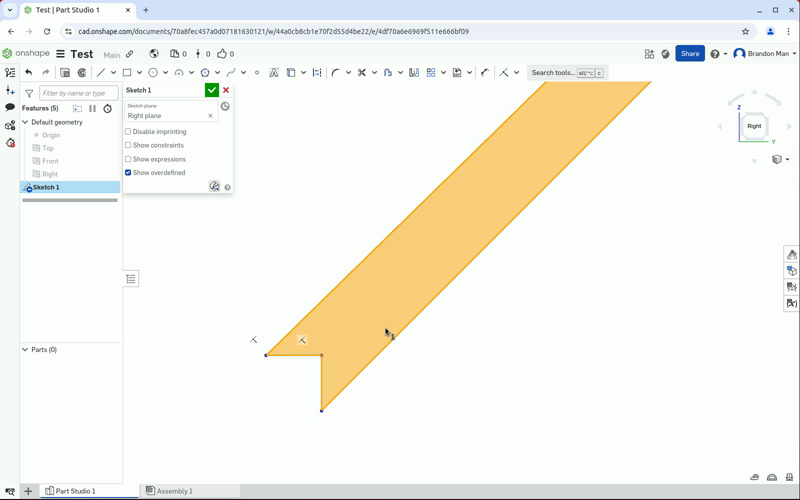
scroll(-6)
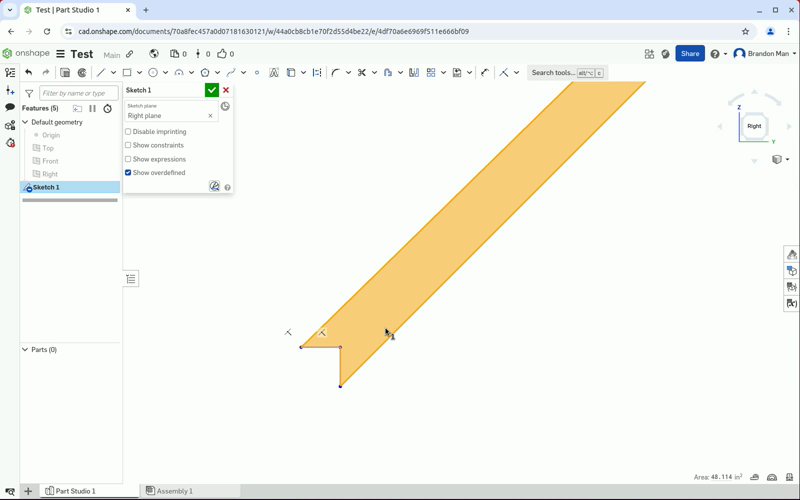
scroll(-6)
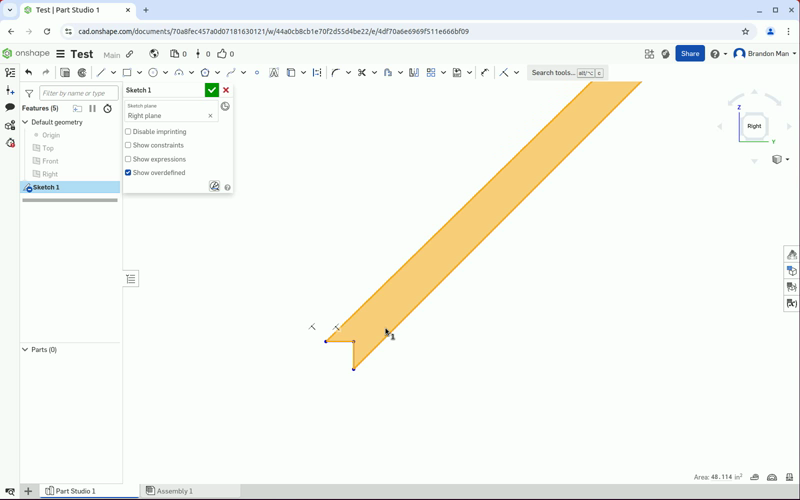
scroll(-6)
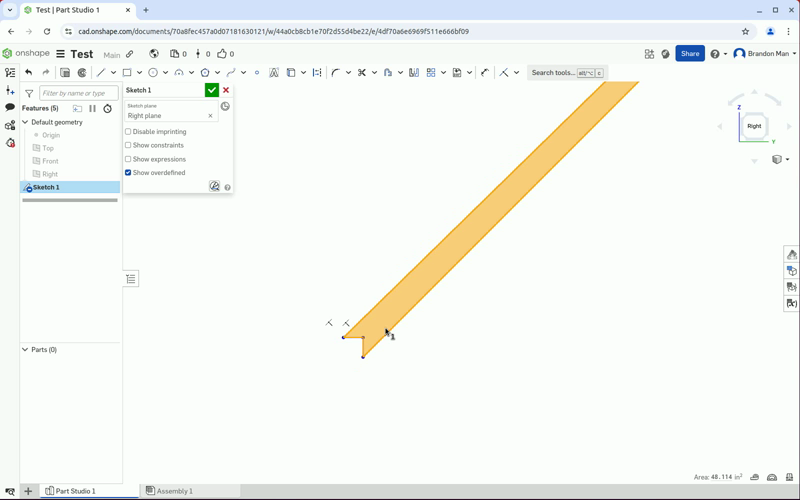
scroll(-6)
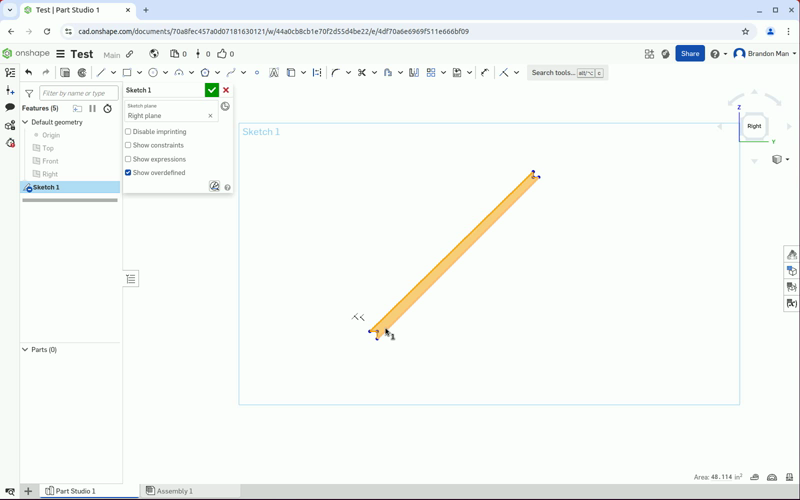
mouse_move(73, 352)
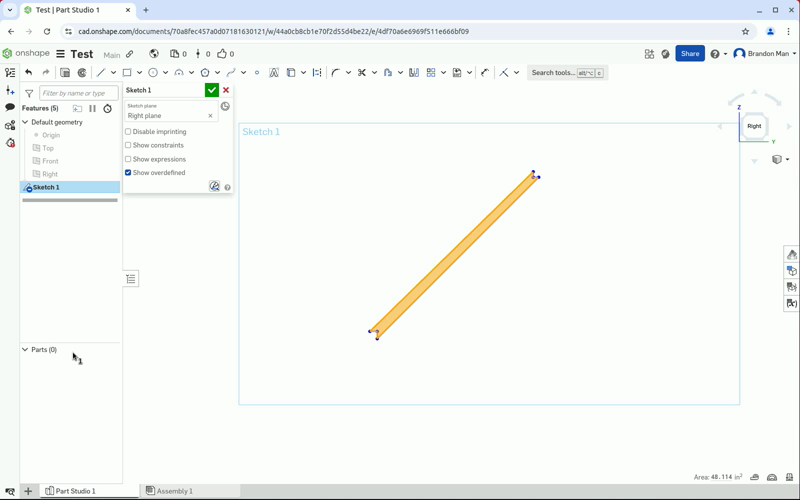
key(shift+y)
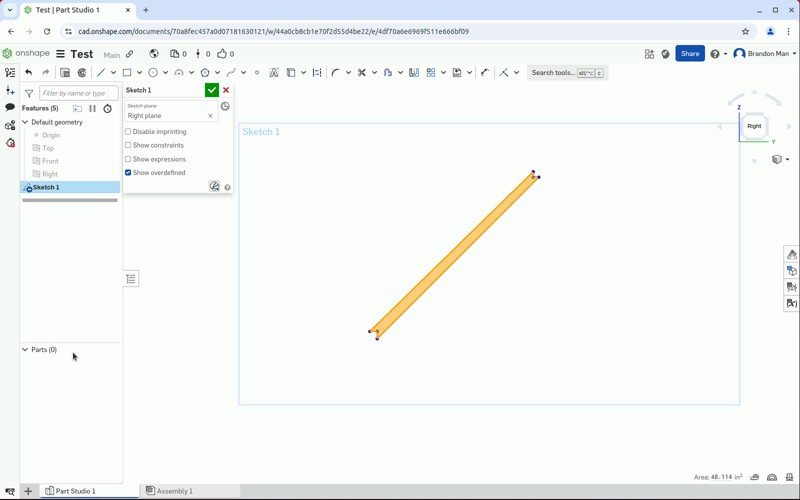
key(shift+e)
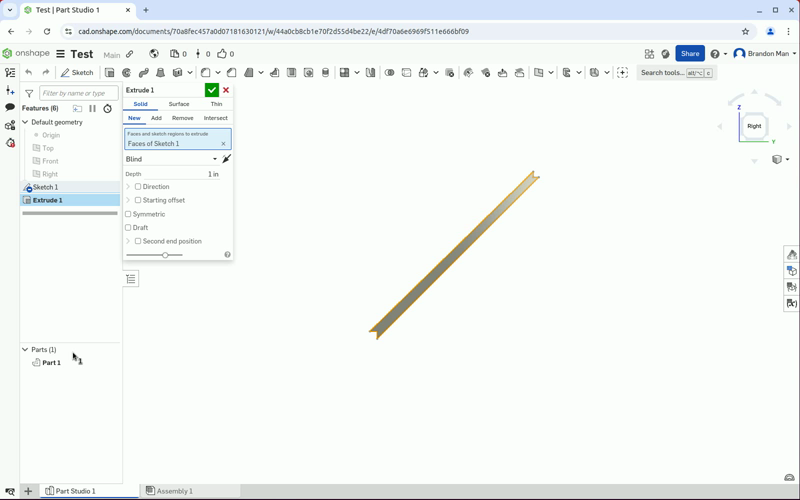
mouse_move(143, 106)
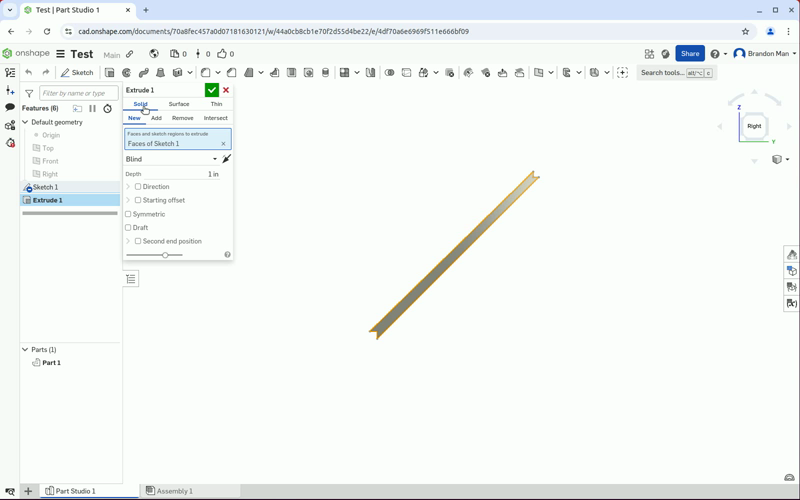
click(143, 106)
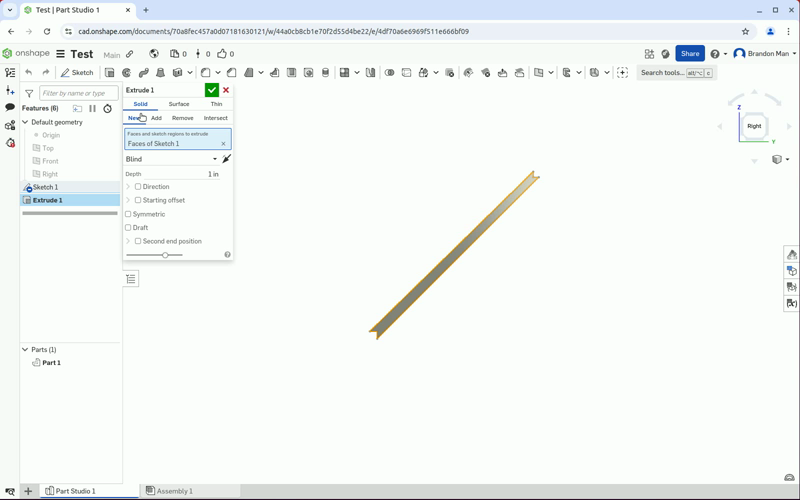
mouse_move(137, 120)
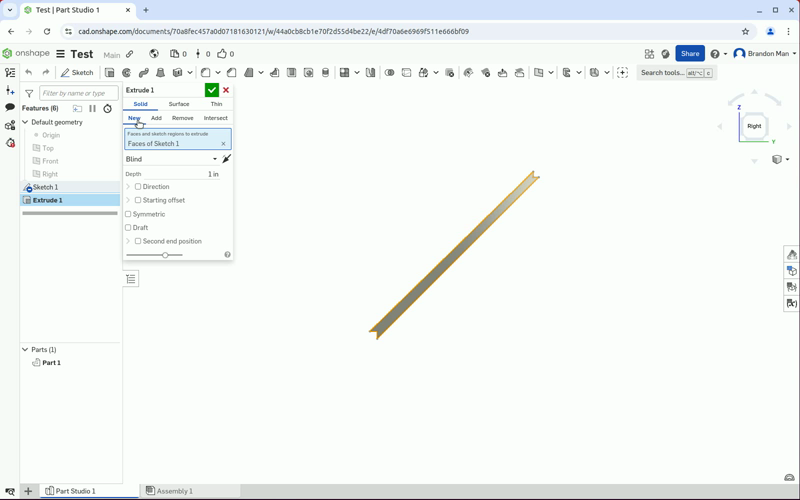
click(137, 120)
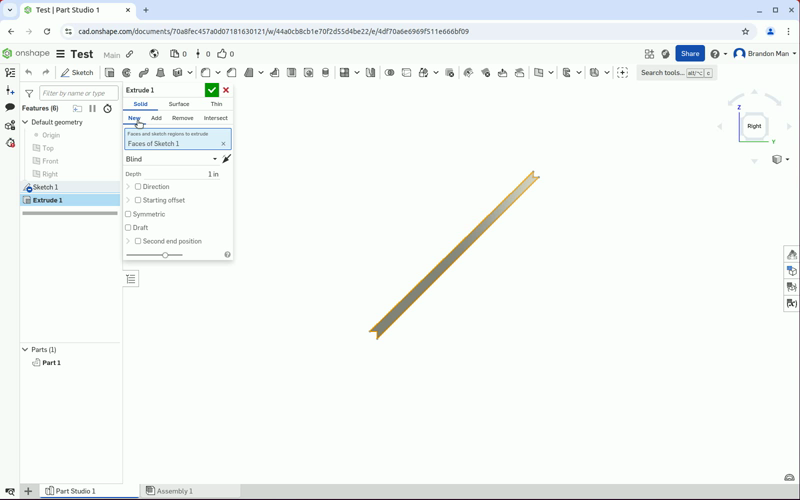
key(tab, 4)
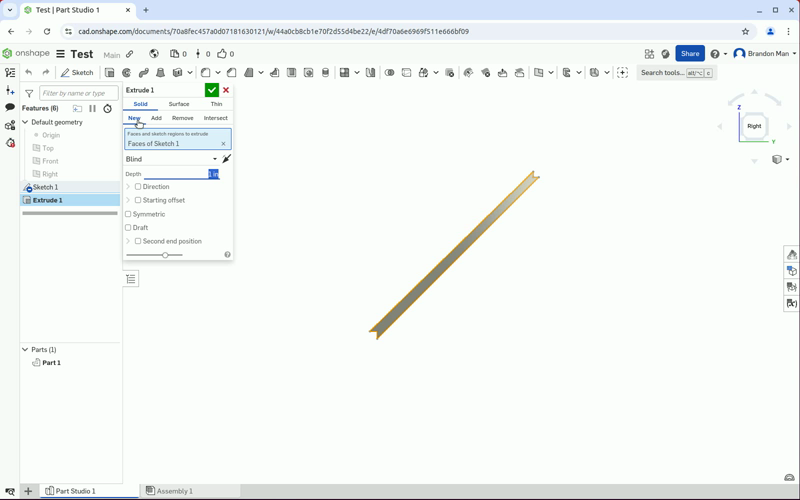
text(1.926)
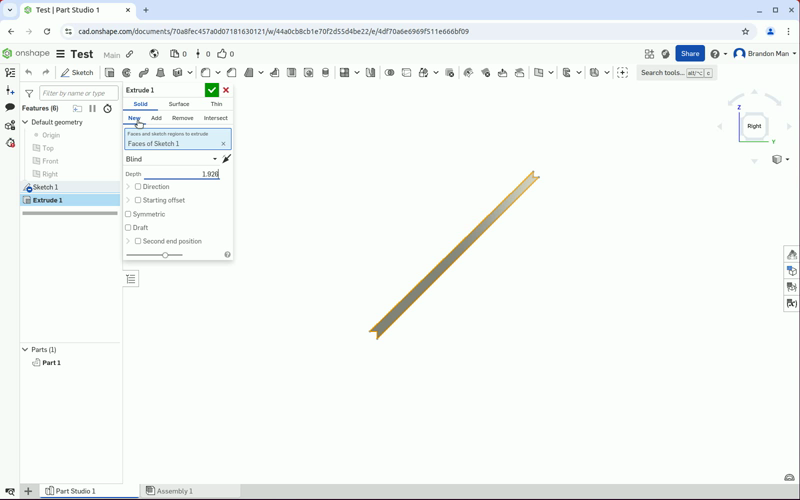
key(tab, 3)
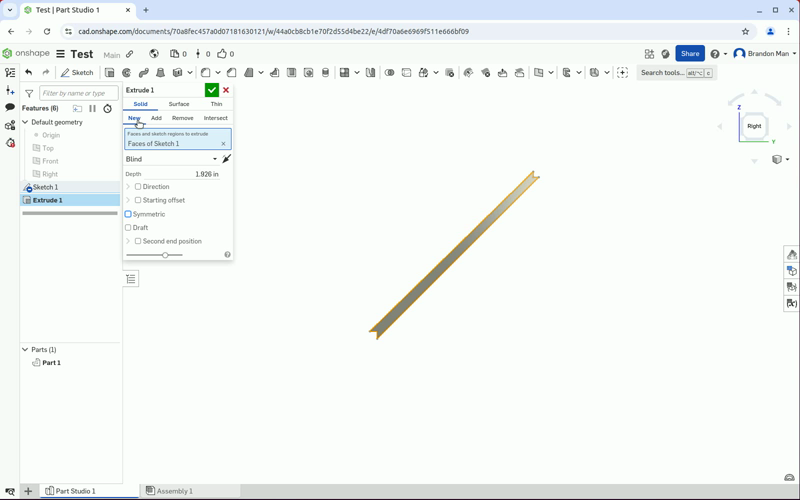
key(space)
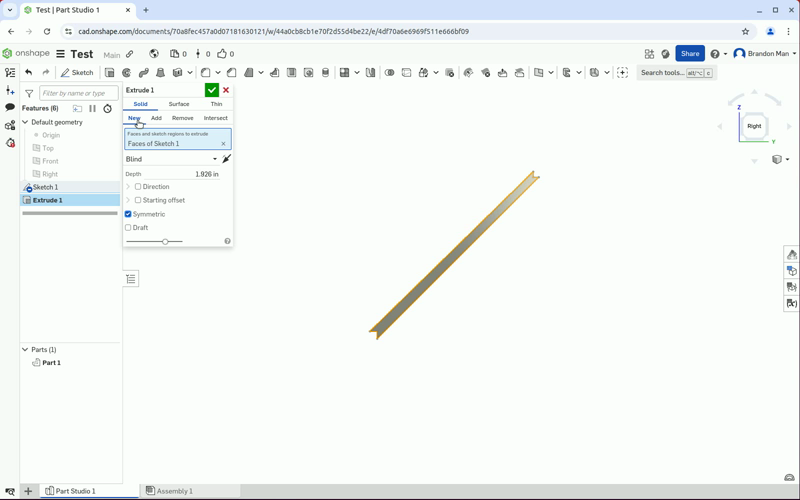
key(enter)
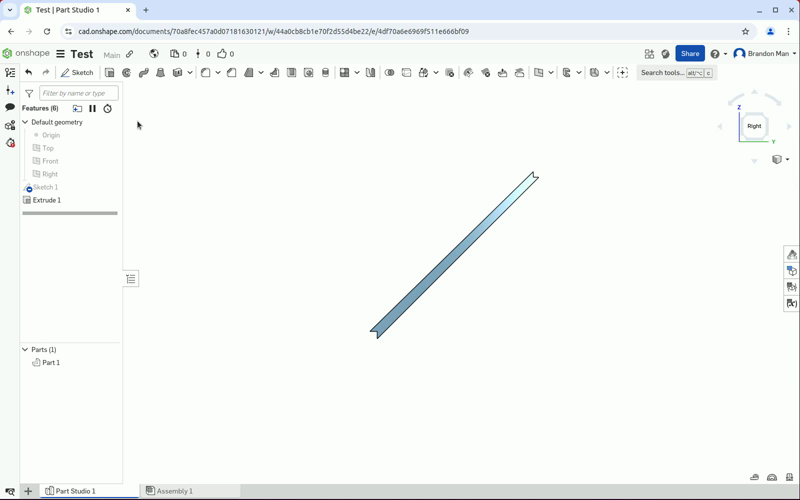
key(shift+h)
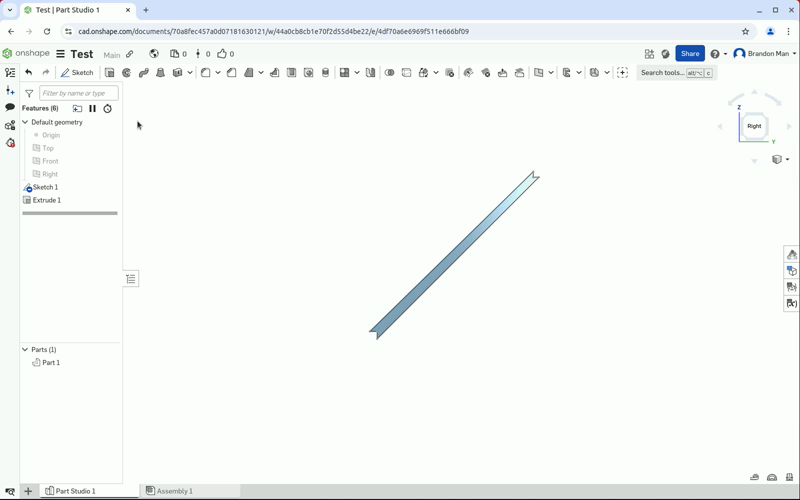
key(shift+h)
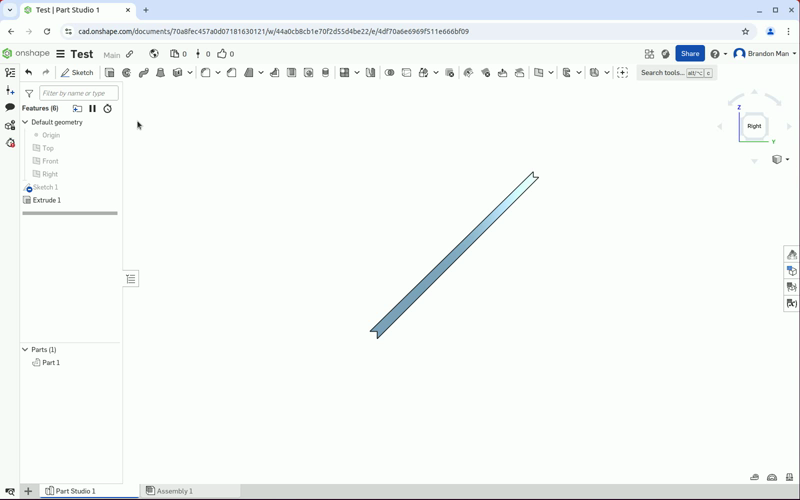
mouse_move(73, 189)
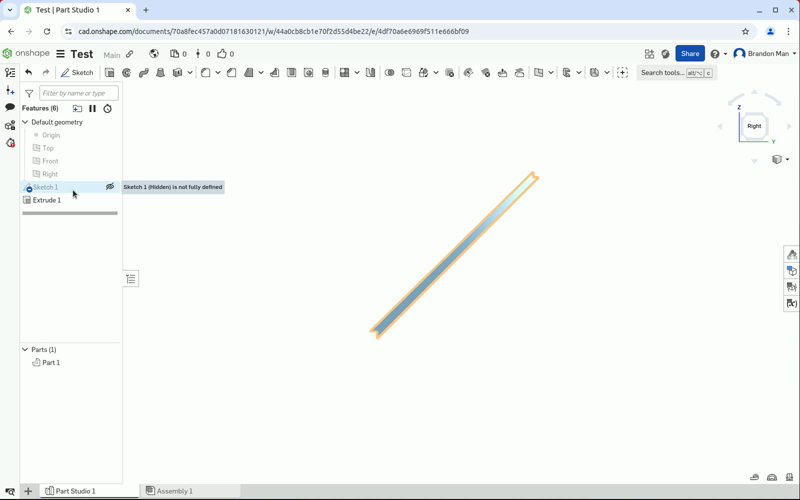
click(73, 189)
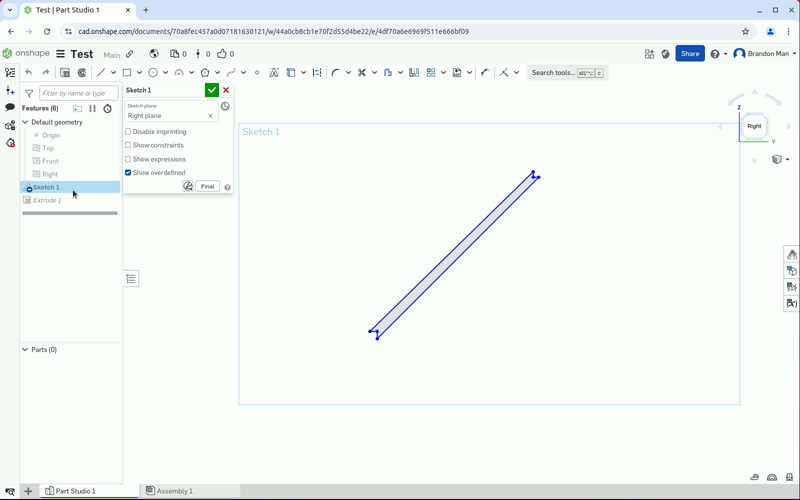
mouse_move(229, 92)
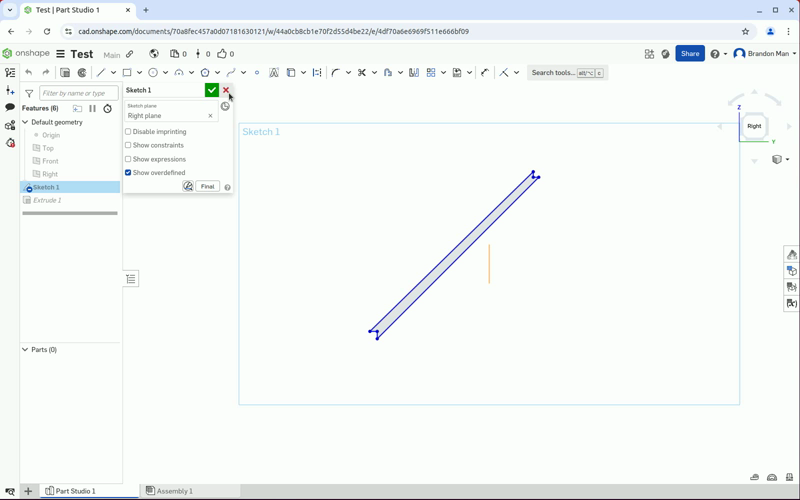
click(229, 92)
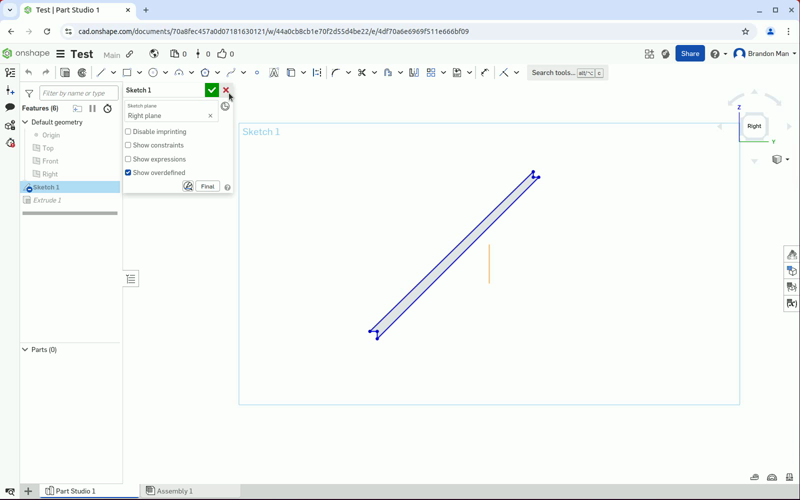
key(shift+s)
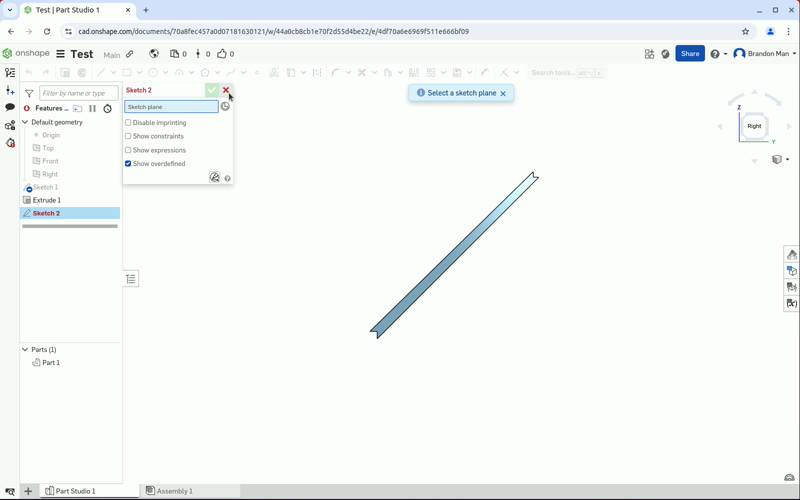
mouse_move(73, 176)
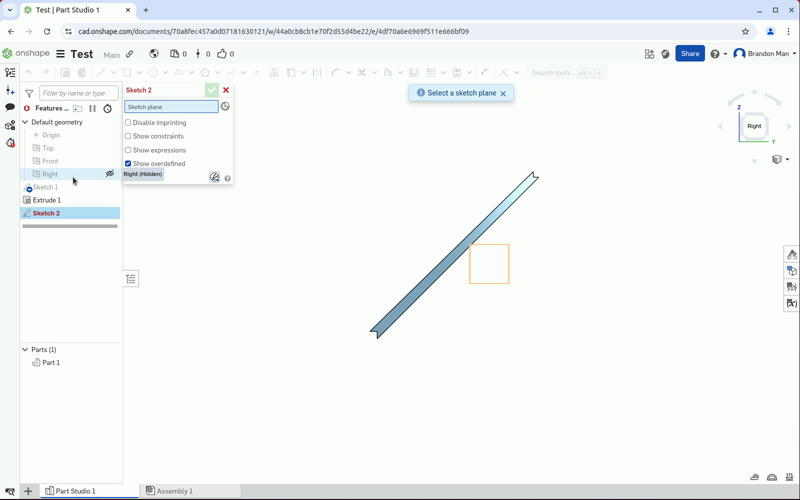
click(73, 176)
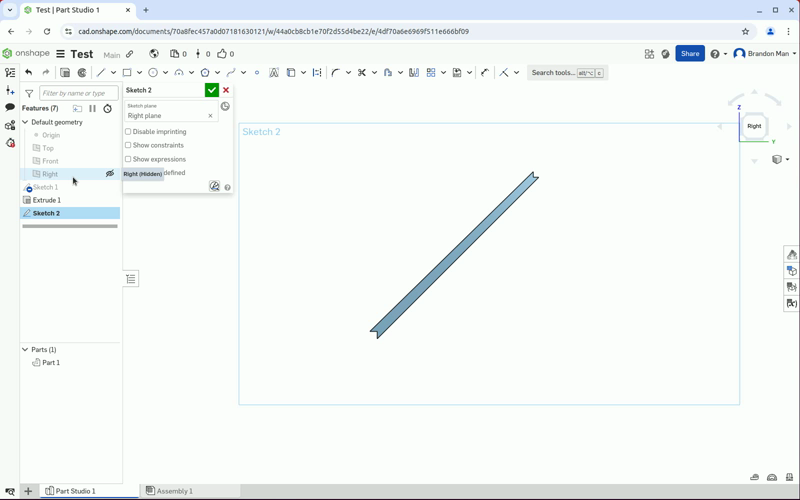
mouse_move(73, 352)
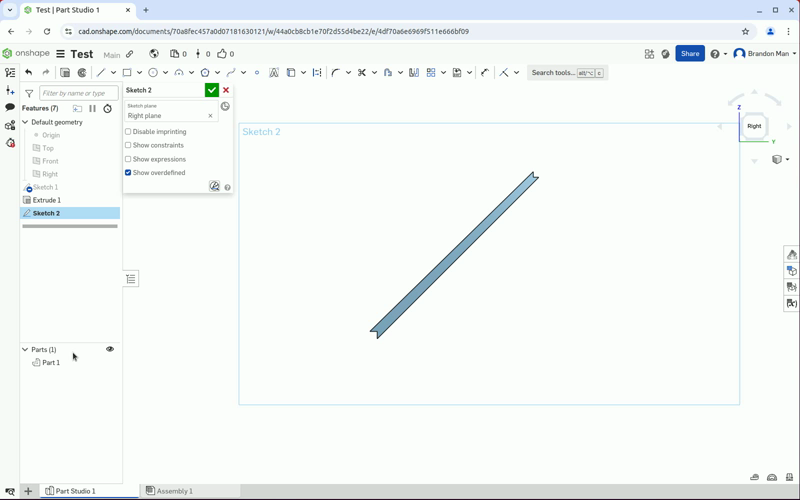
key(y)
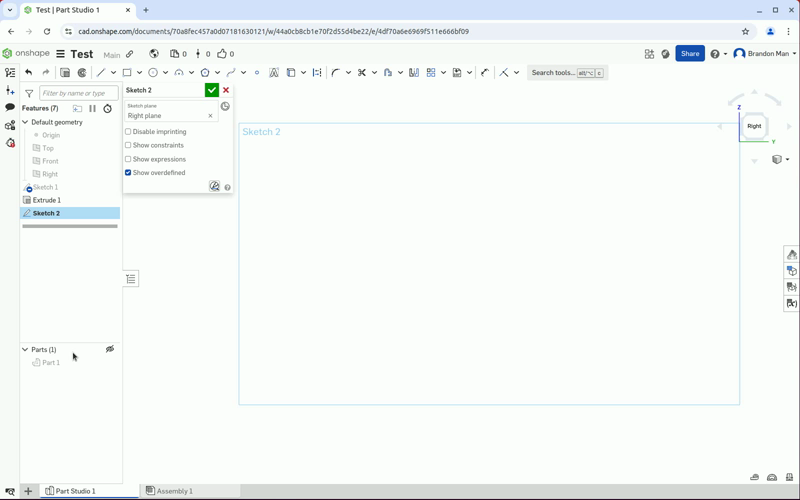
key(l)
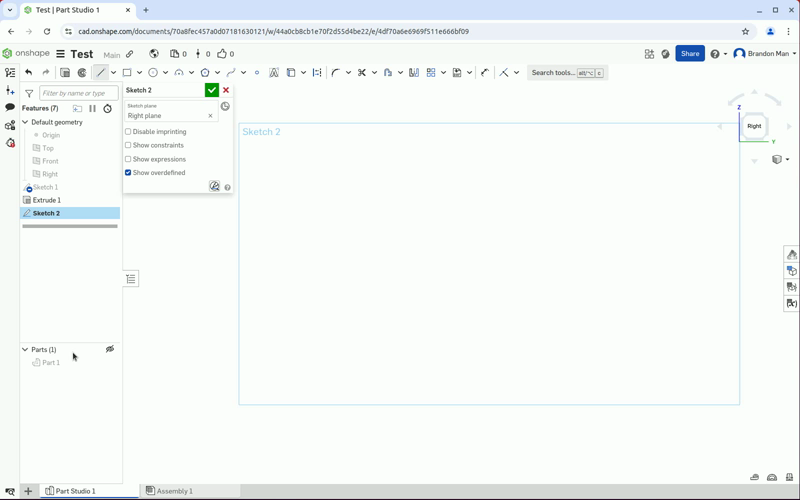
key_down(shift)
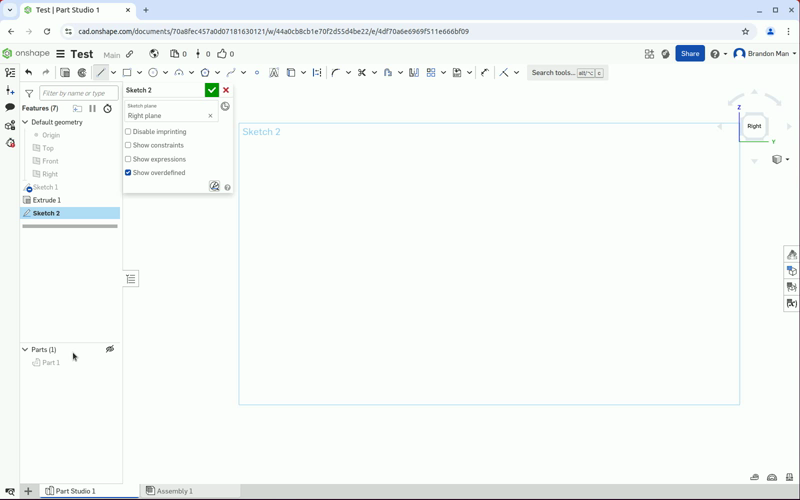
mouse_move(370, 340)
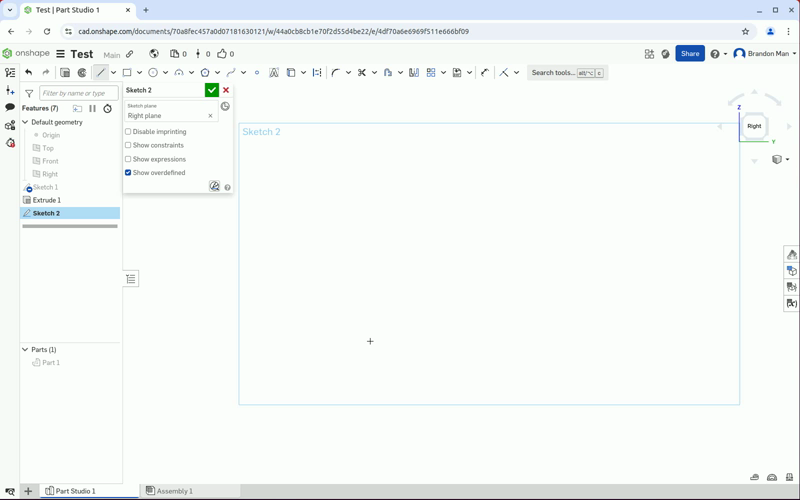
click(370, 340)
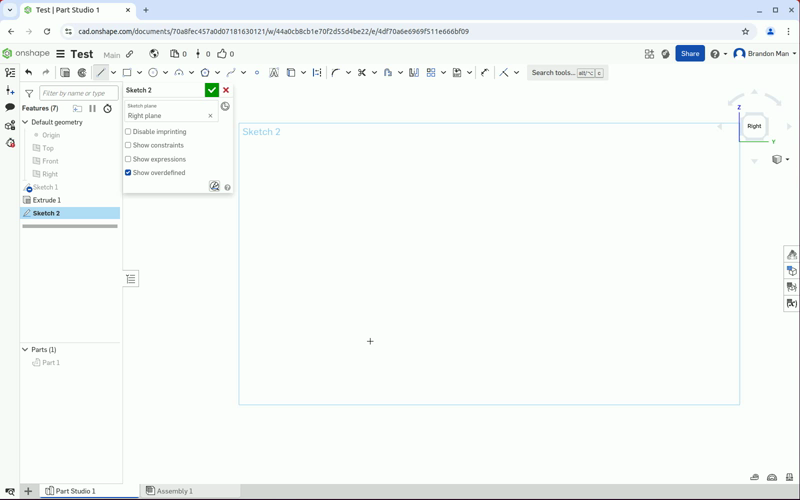
key_up(shift)
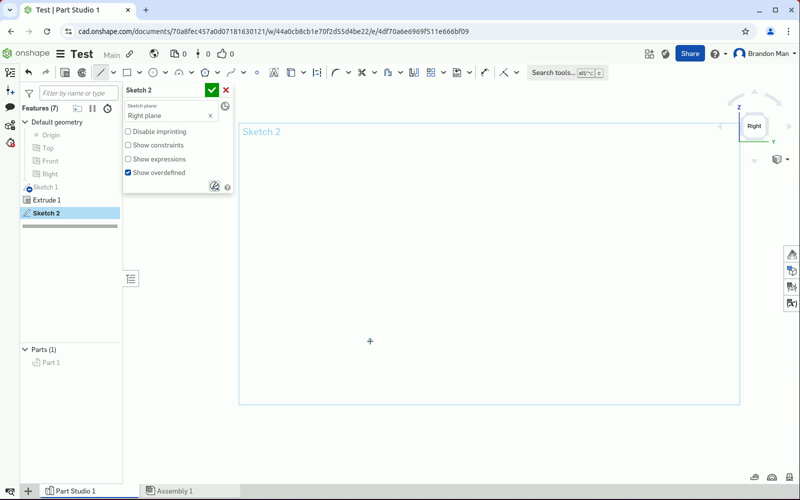
key_down(shift)
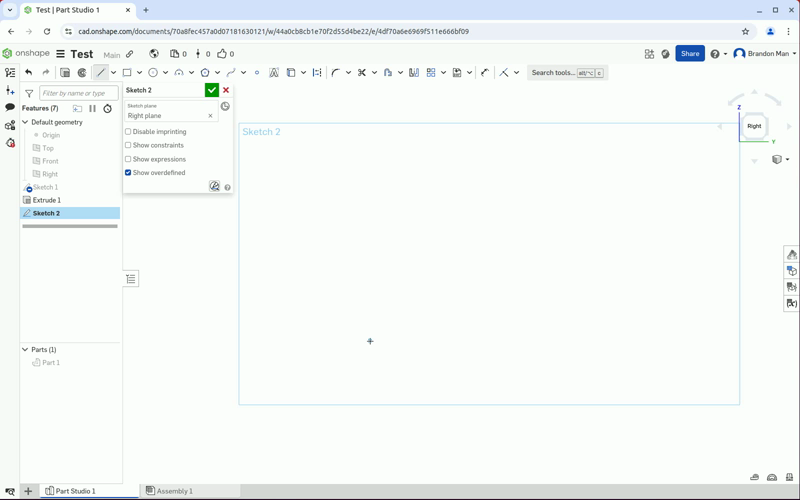
mouse_move(400, 340)
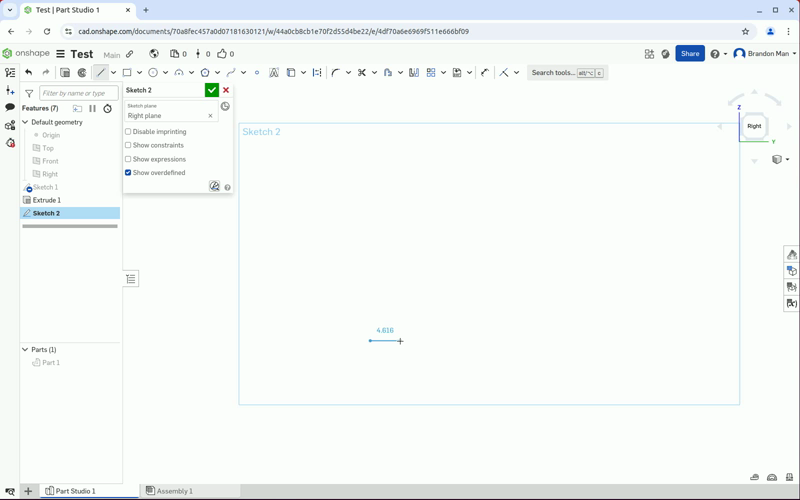
mouse_move(378, 340)
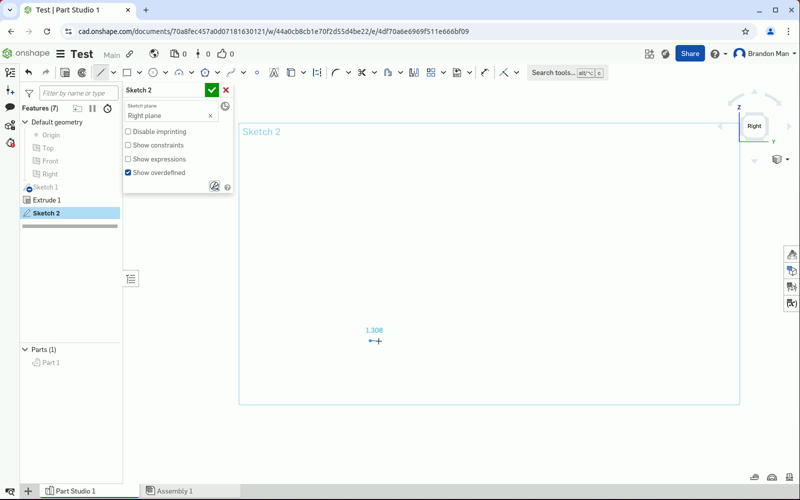
click(378, 340)
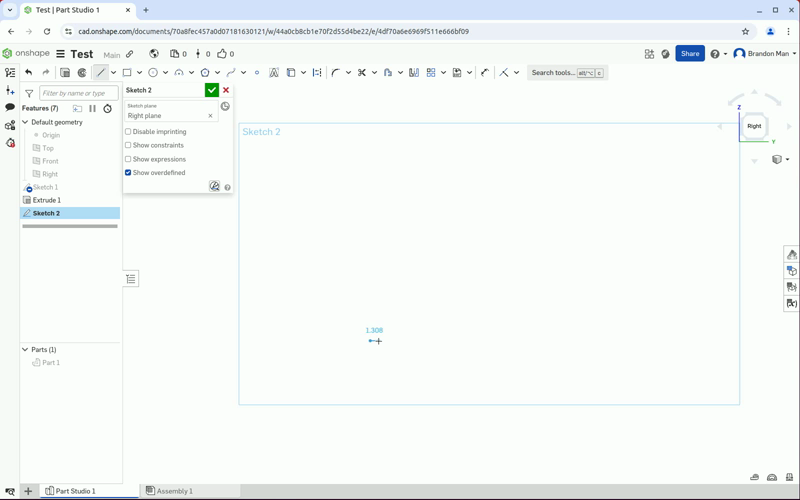
key_up(shift)
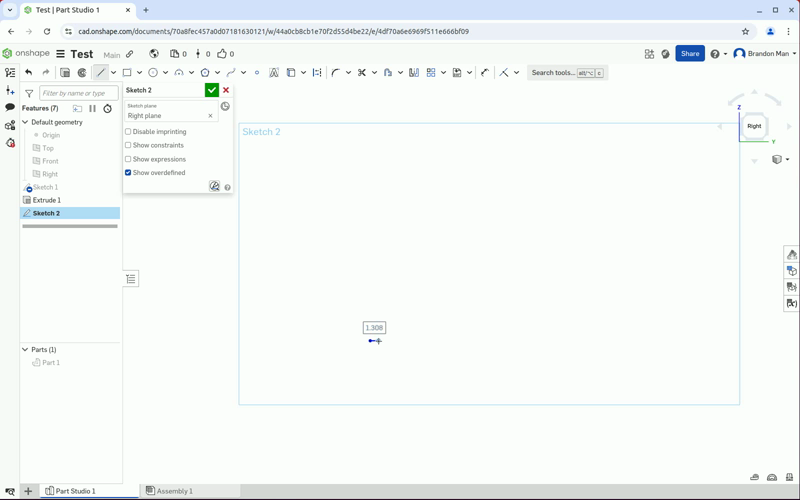
key_down(shift)
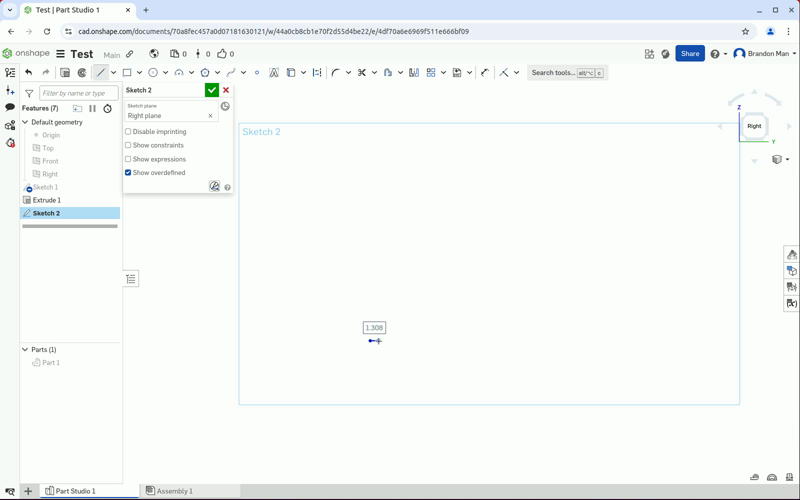
mouse_move(408, 340)
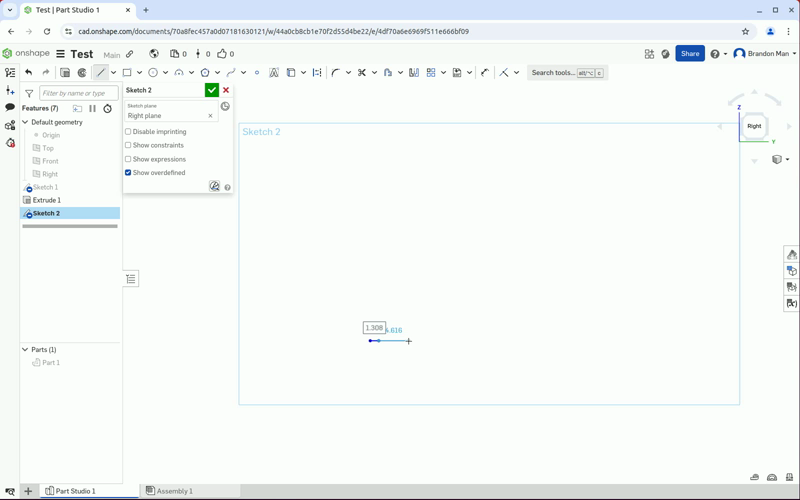
mouse_move(378, 338)
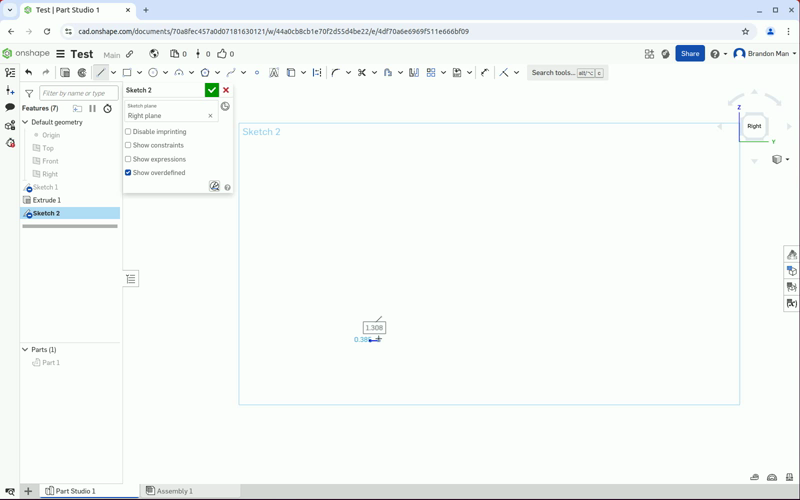
scroll(6)
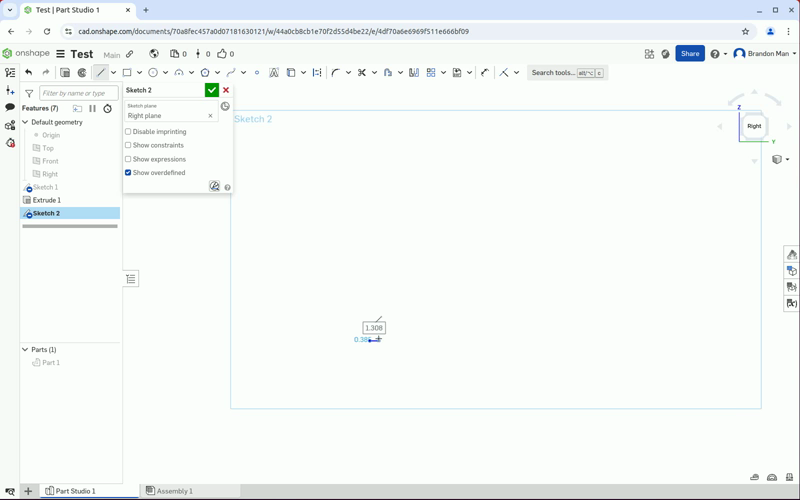
scroll(6)
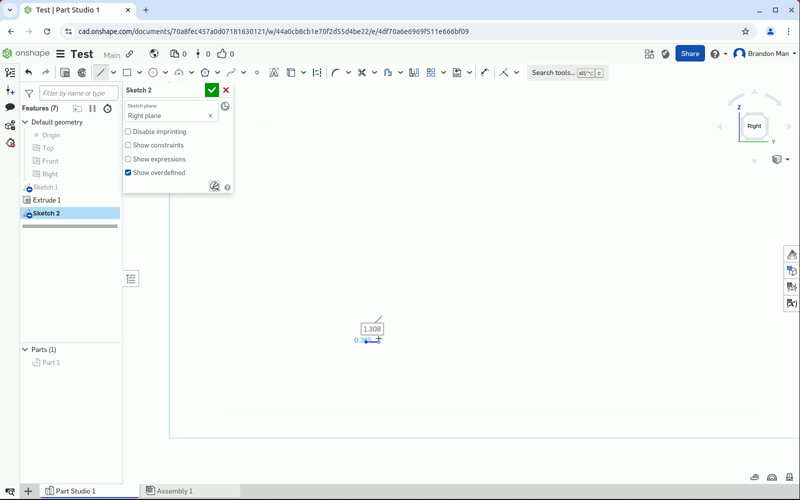
scroll(6)
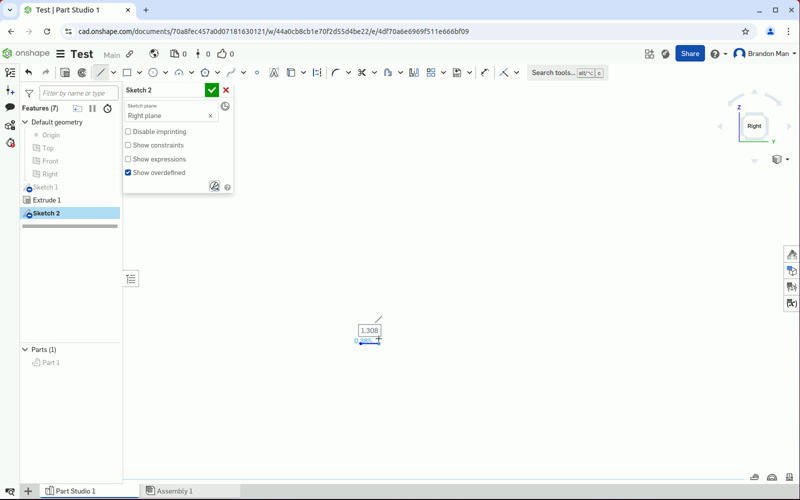
scroll(6)
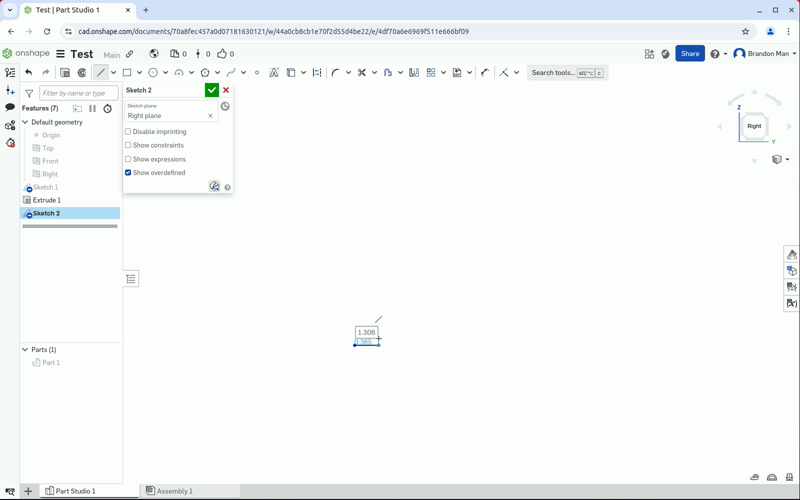
scroll(6)
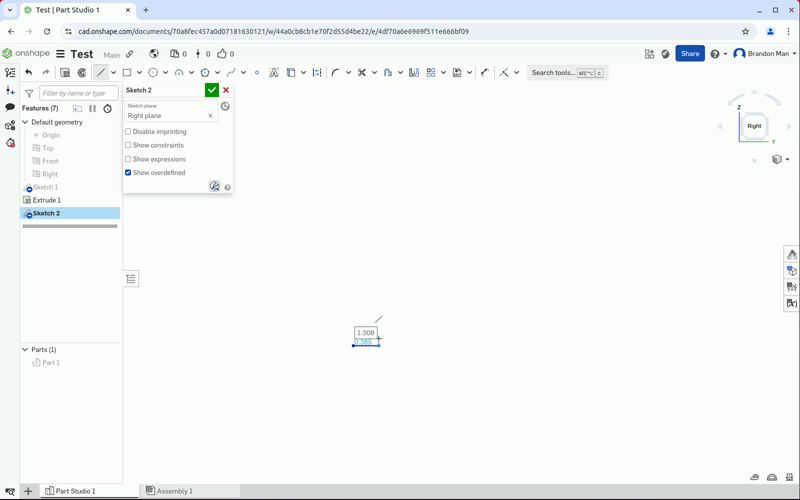
scroll(6)
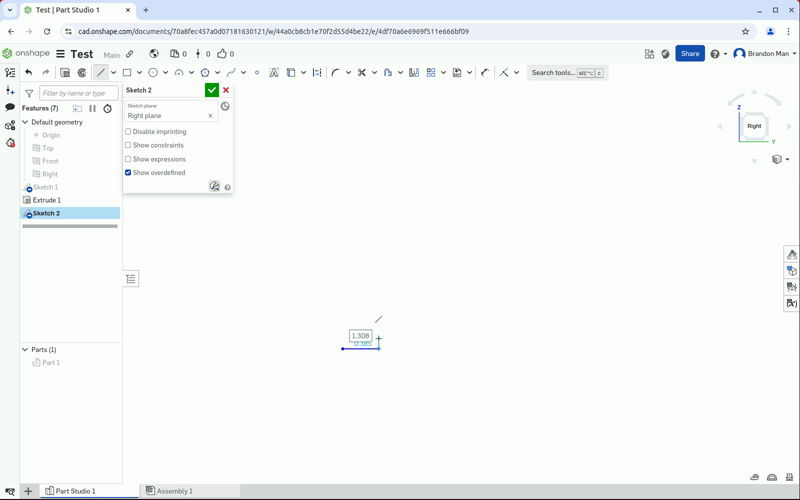
scroll(6)
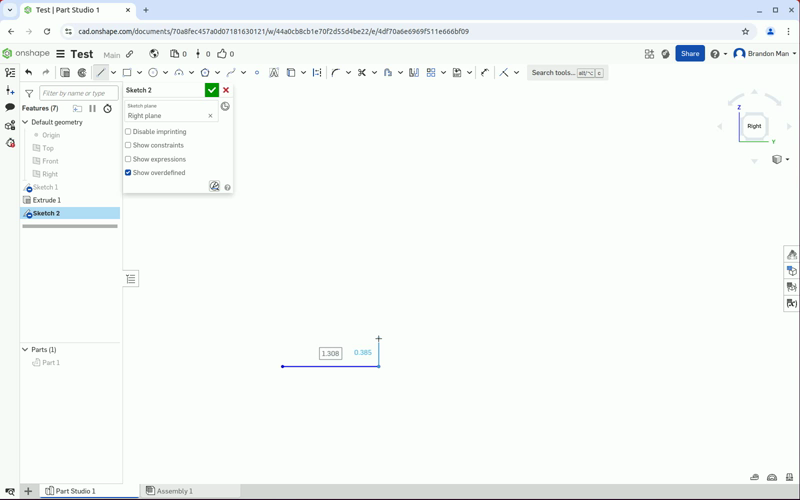
click(378, 338)
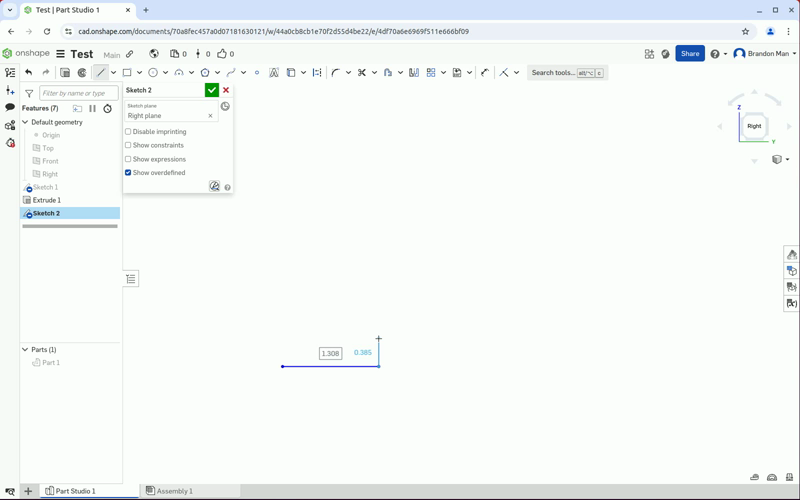
scroll(-6)
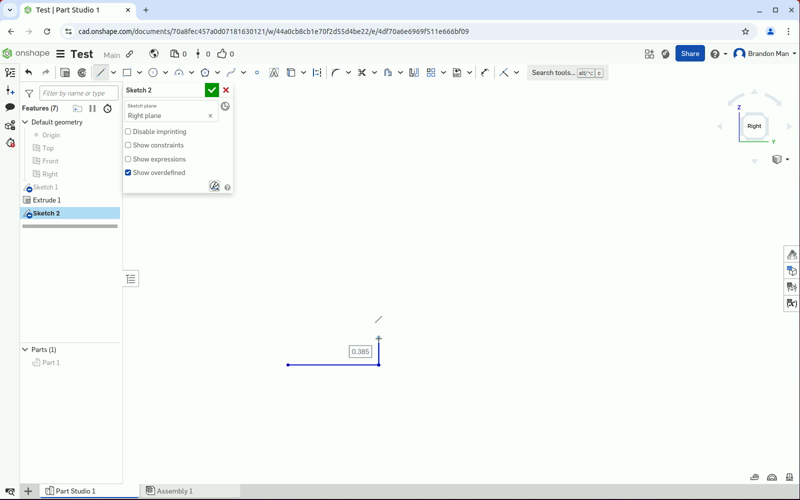
scroll(-6)
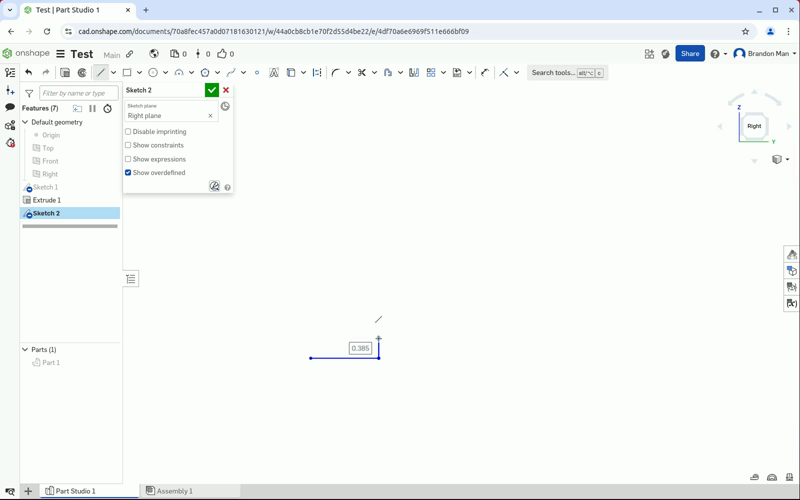
scroll(-6)
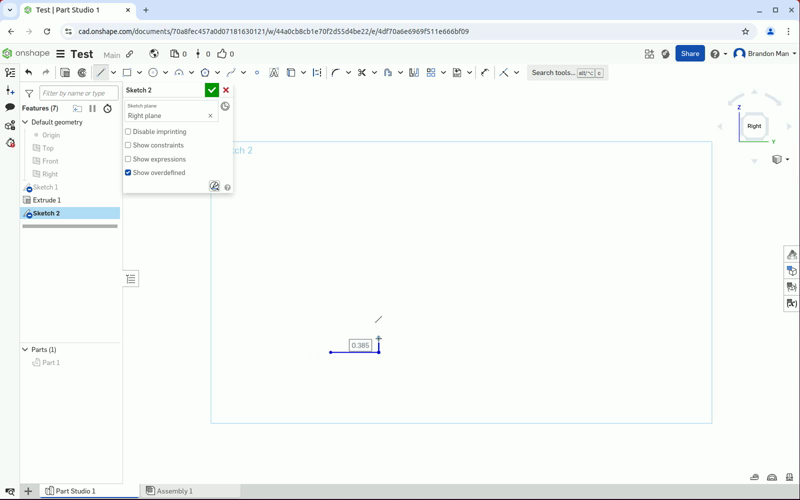
scroll(-6)
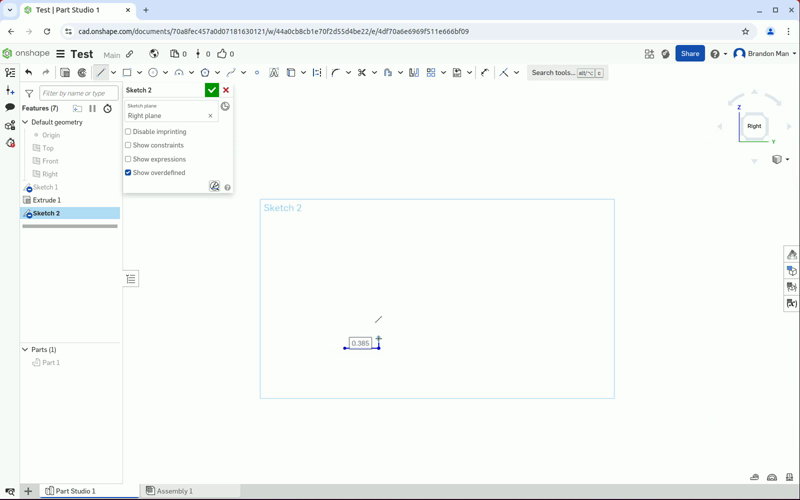
scroll(-6)
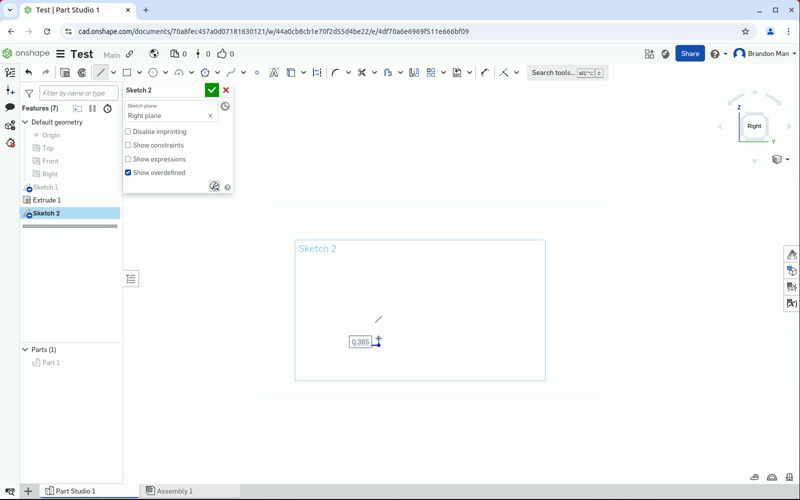
scroll(-6)
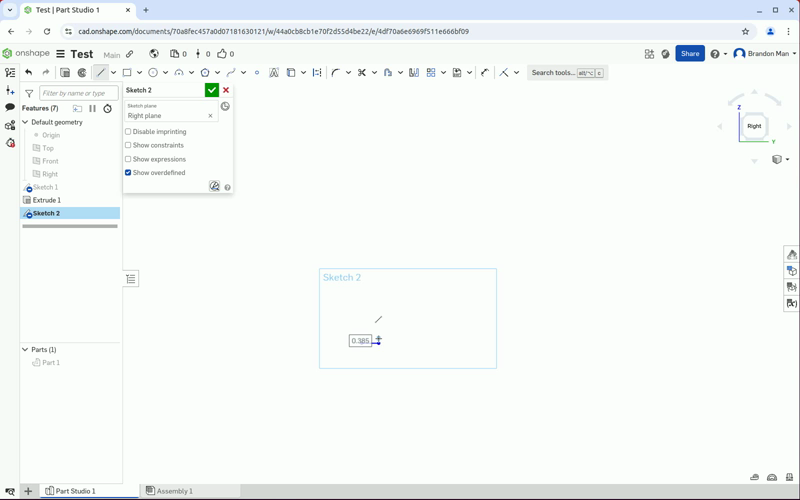
scroll(-6)
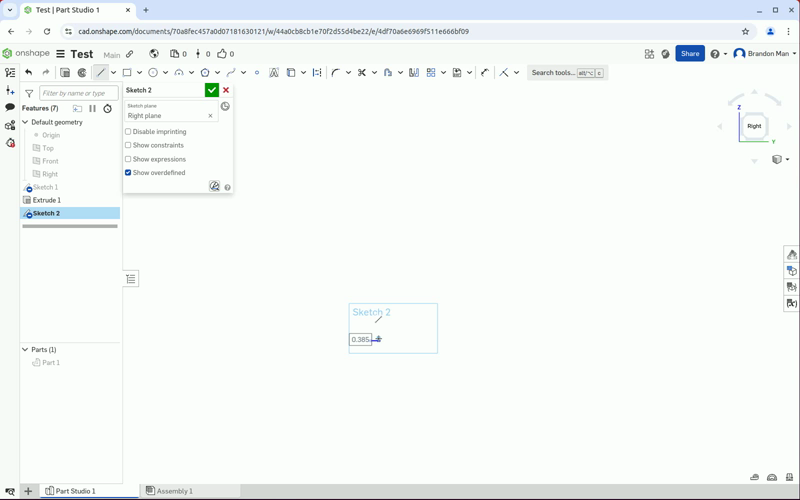
key_up(shift)
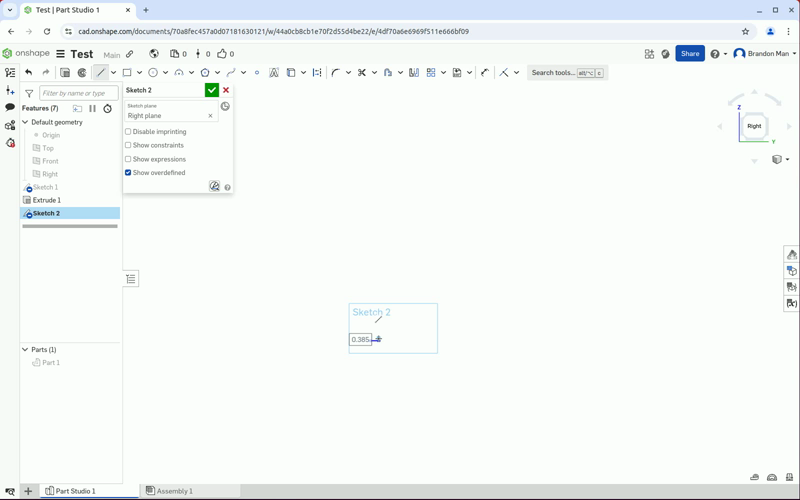
key_down(shift)
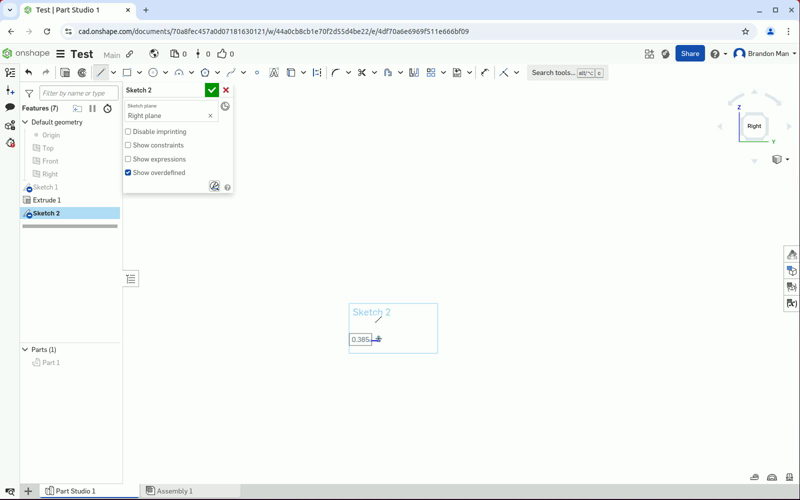
mouse_move(408, 338)
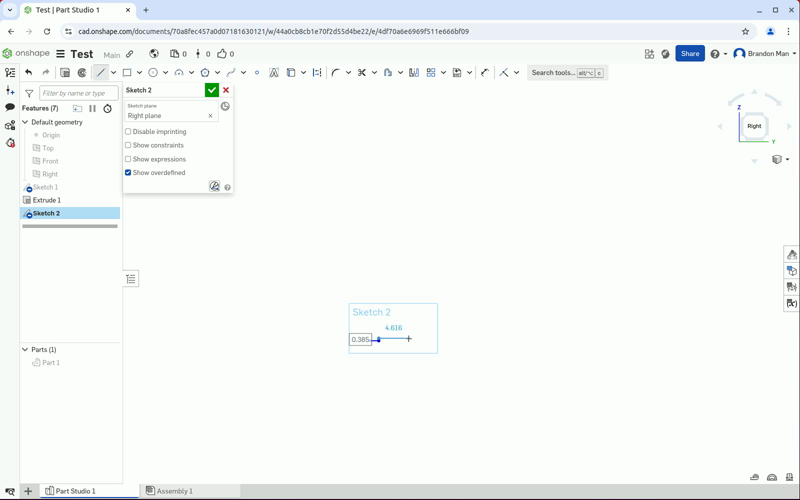
mouse_move(372, 332)
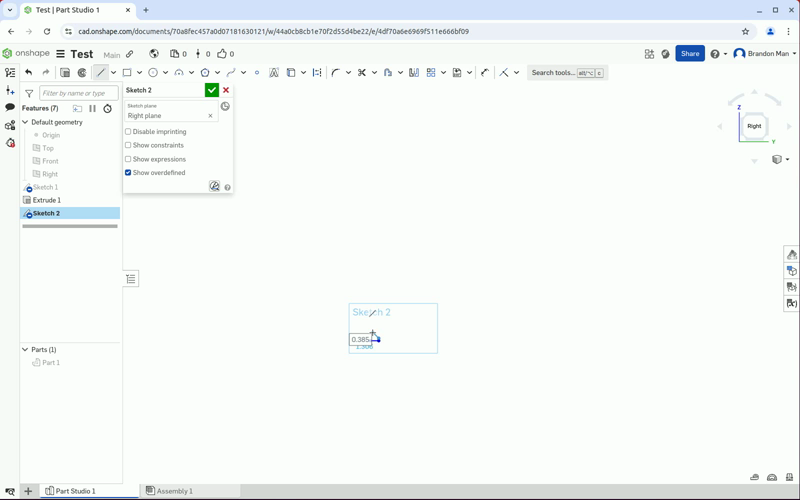
click(372, 332)
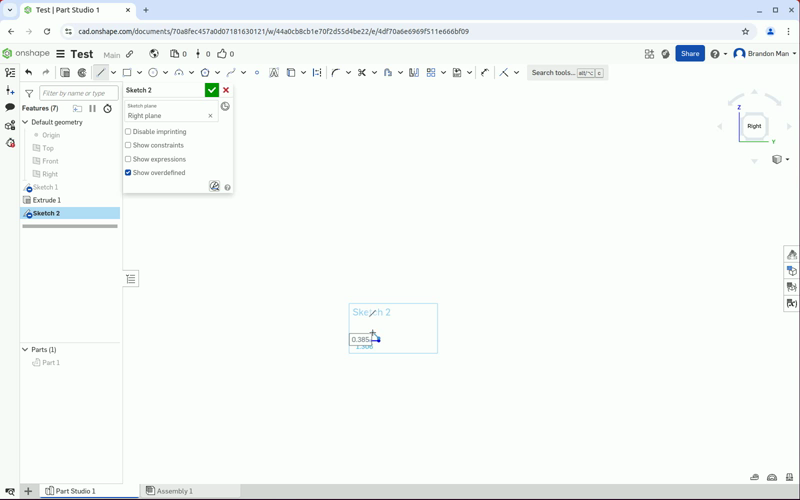
key_up(shift)
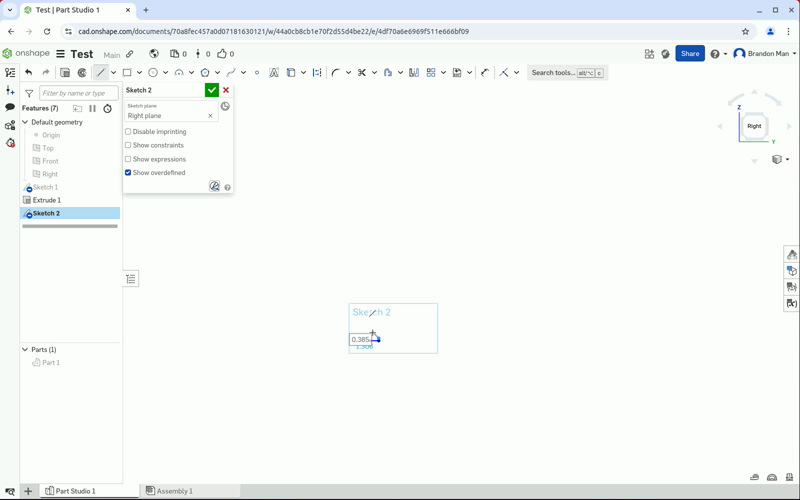
key_down(shift)
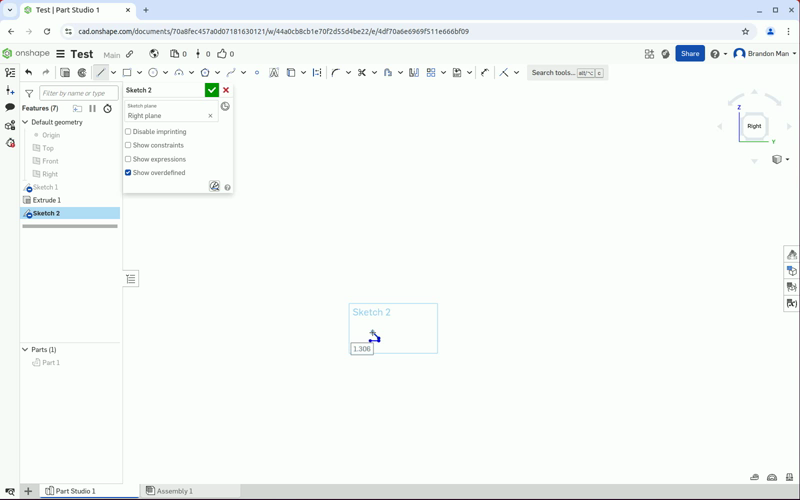
mouse_move(402, 332)
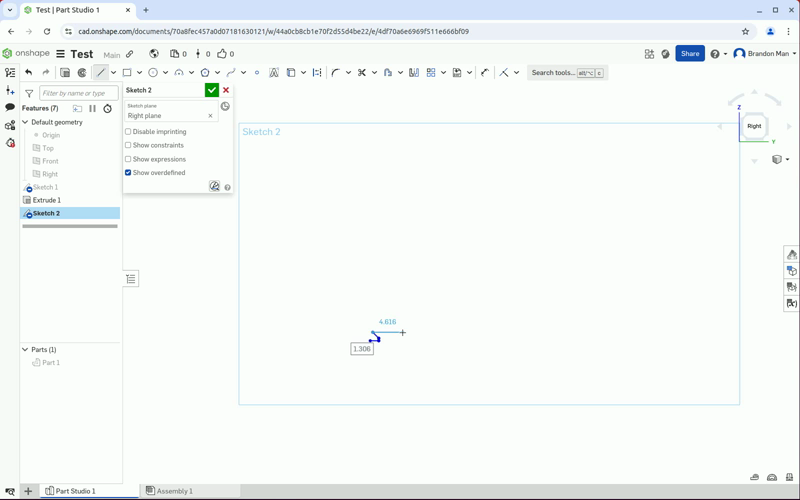
mouse_move(370, 332)
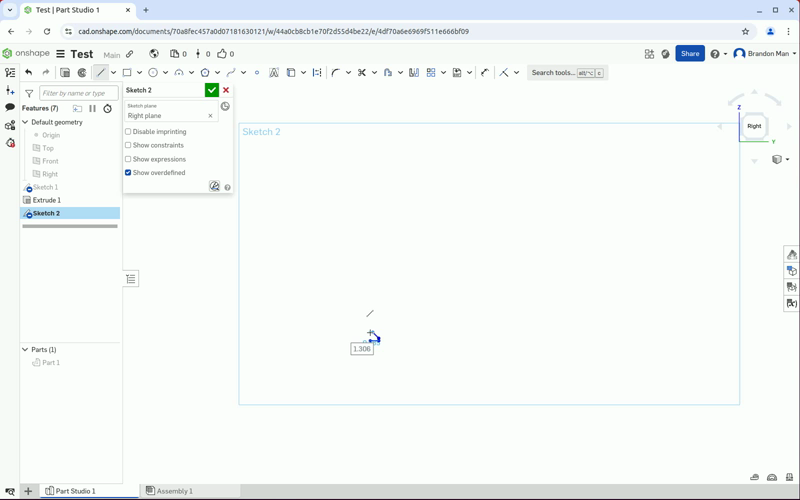
scroll(6)
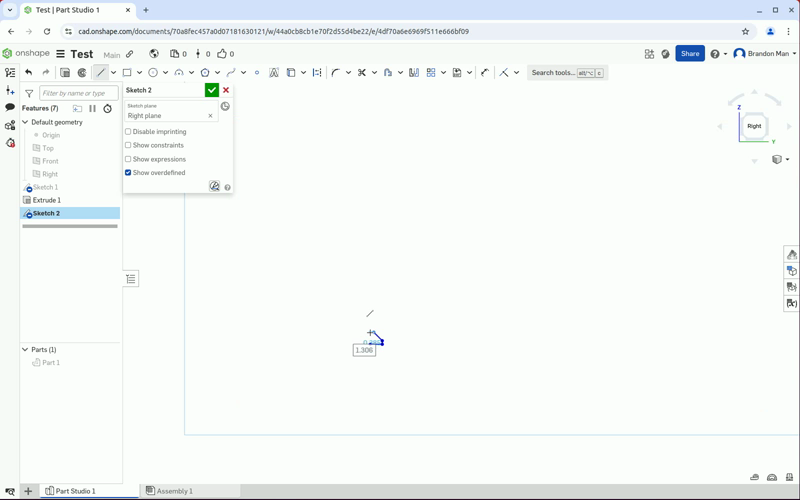
scroll(6)
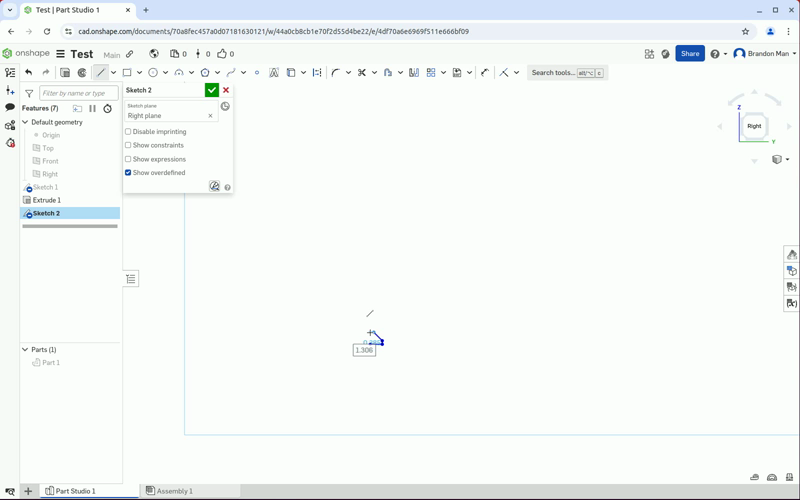
scroll(6)
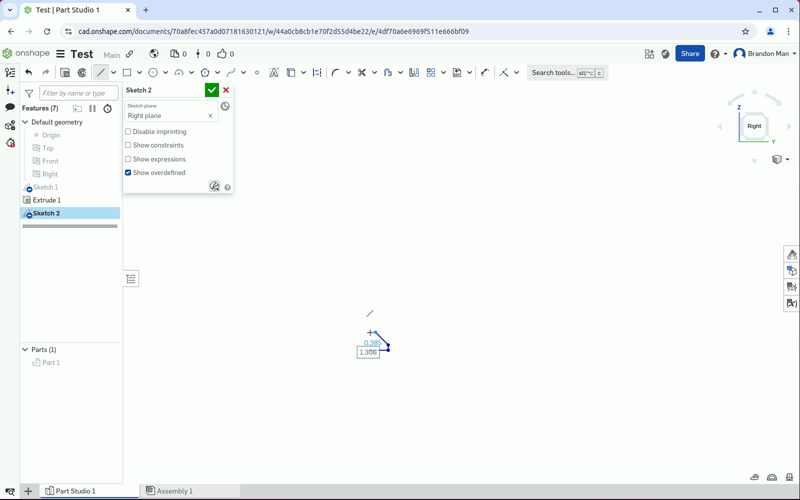
scroll(6)
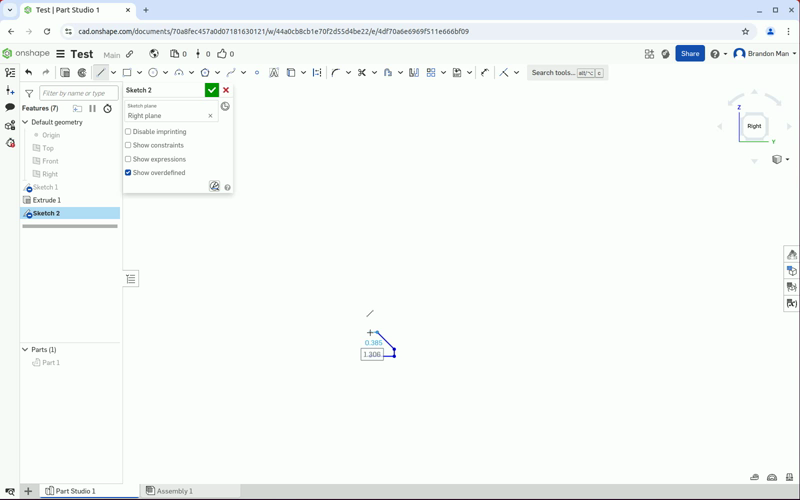
scroll(6)
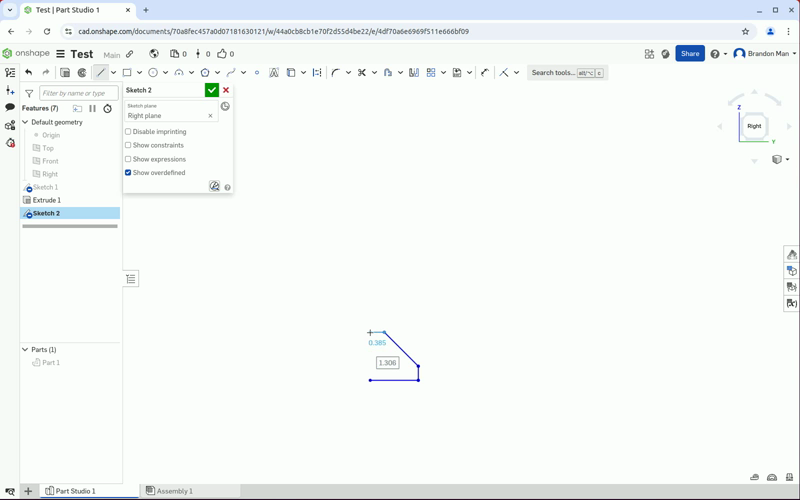
scroll(6)
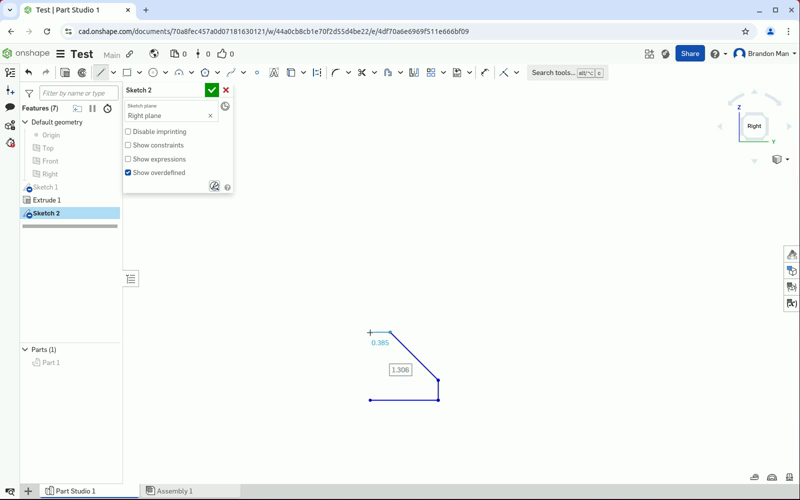
scroll(6)
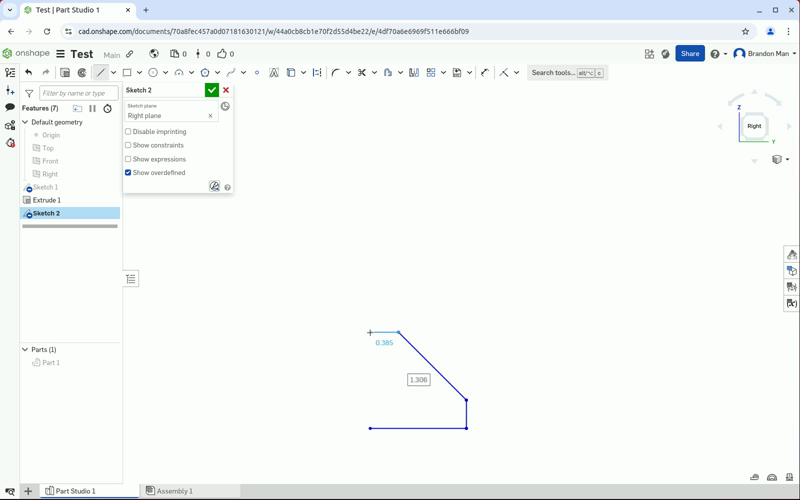
click(370, 332)
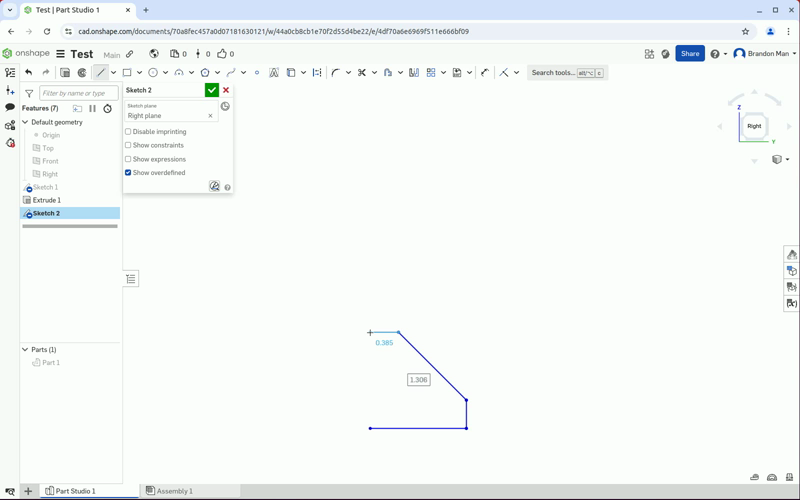
scroll(-6)
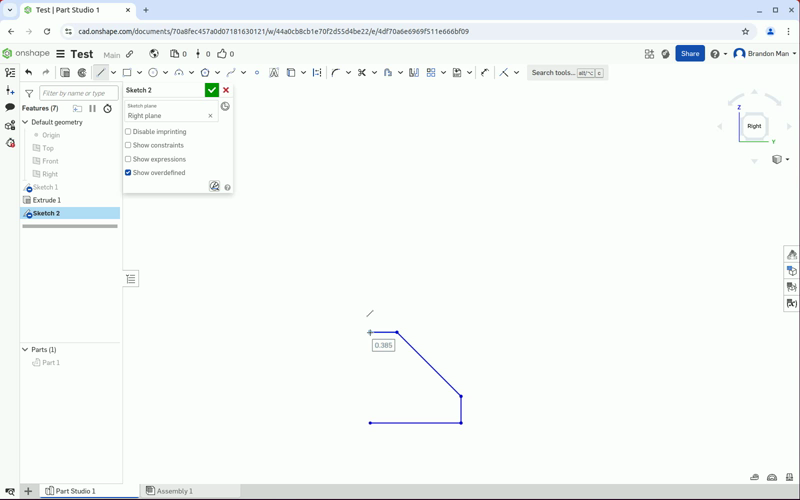
scroll(-6)
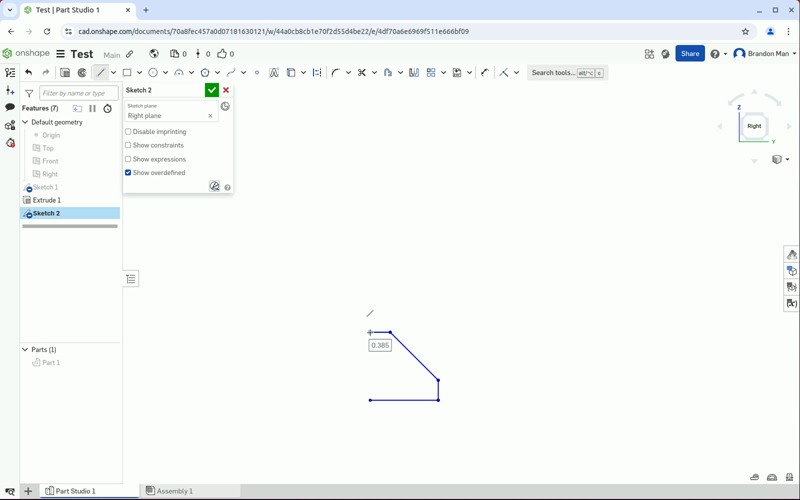
scroll(-6)
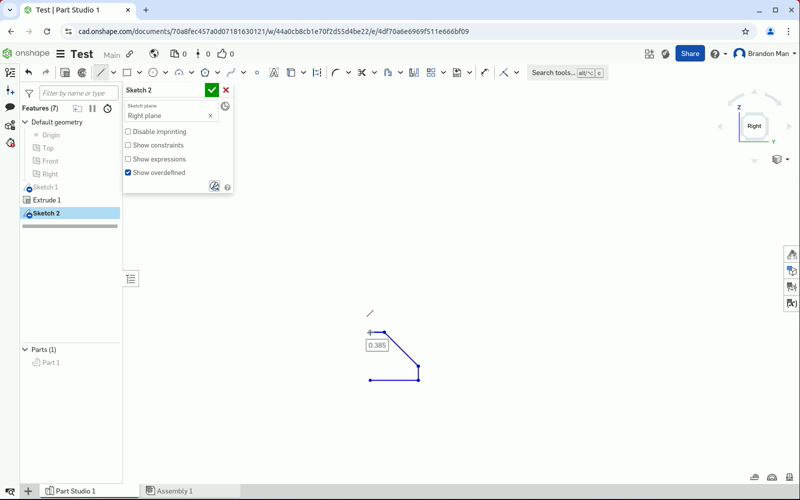
scroll(-6)
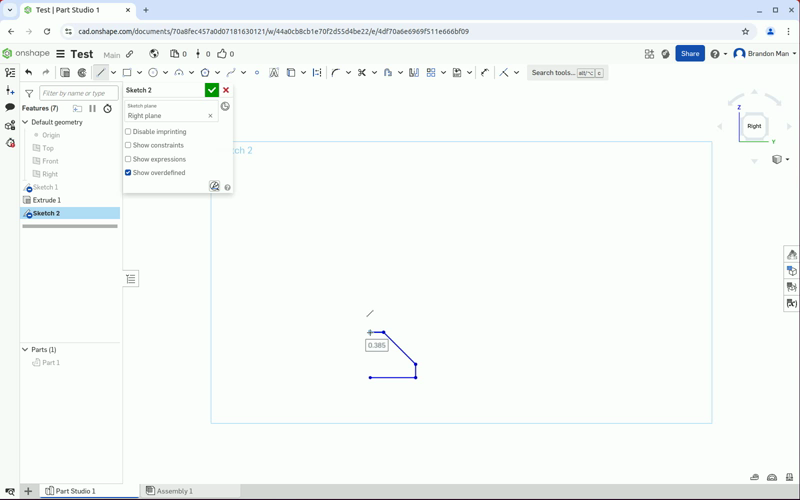
scroll(-6)
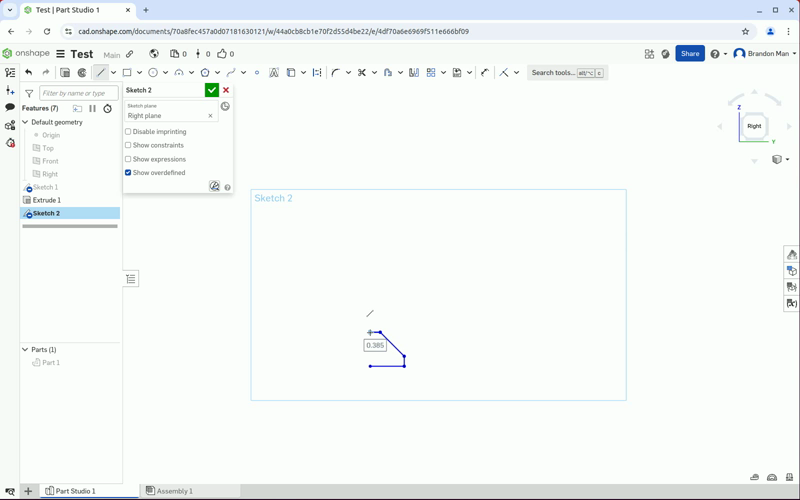
scroll(-6)
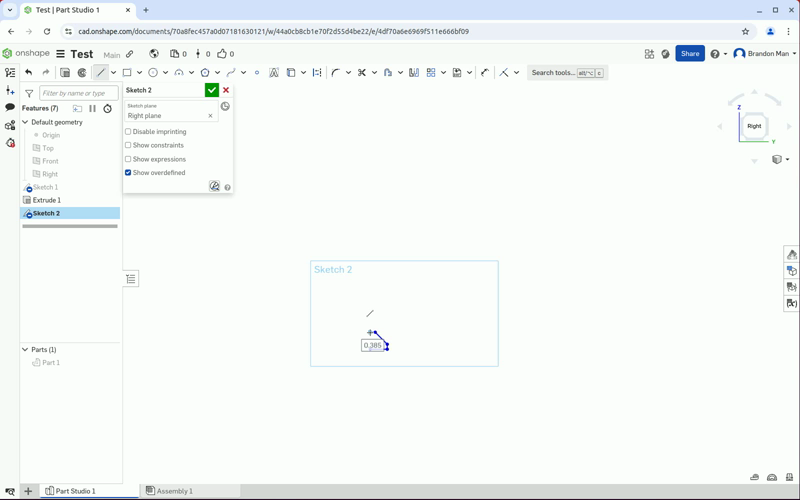
scroll(-6)
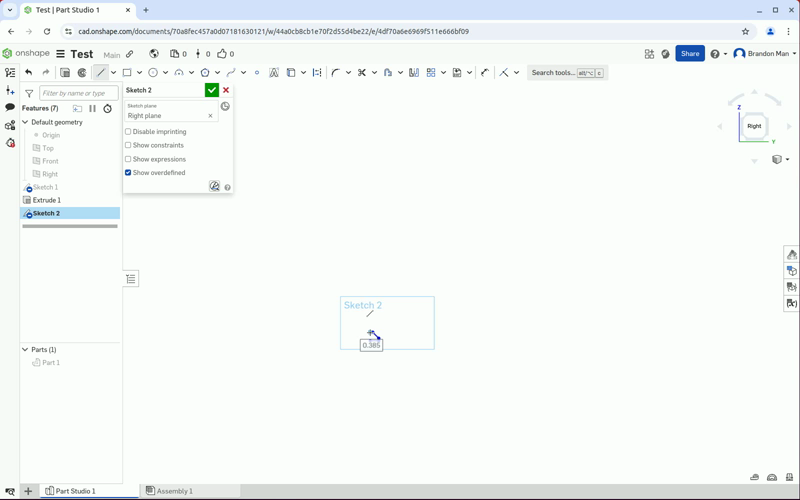
key_up(shift)
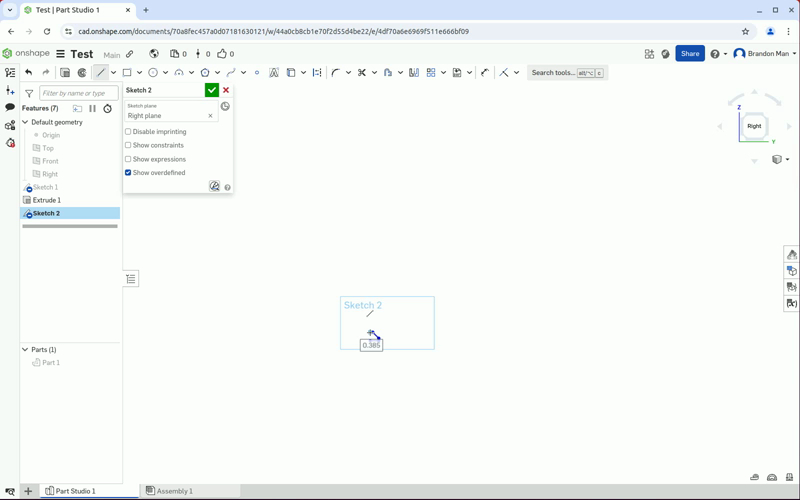
mouse_move(400, 332)
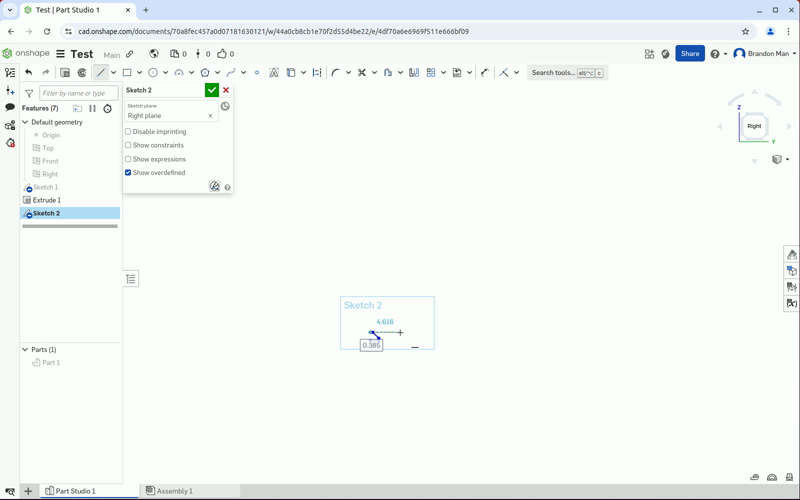
key_down(shift)
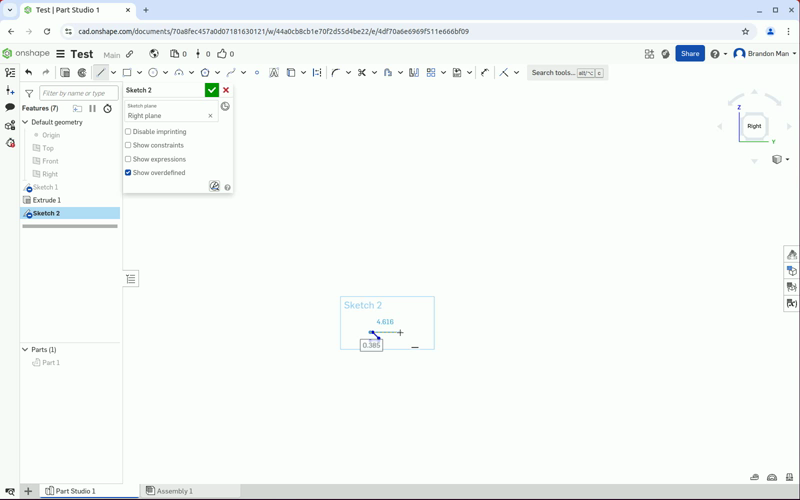
mouse_move(370, 340)
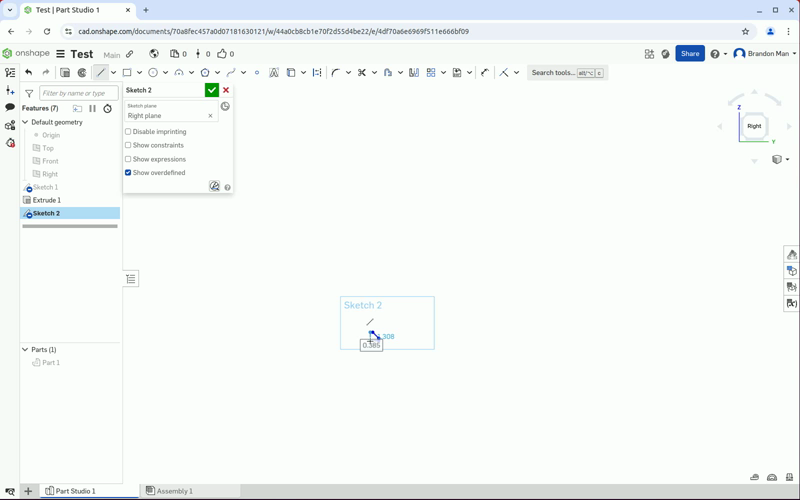
key_up(shift)
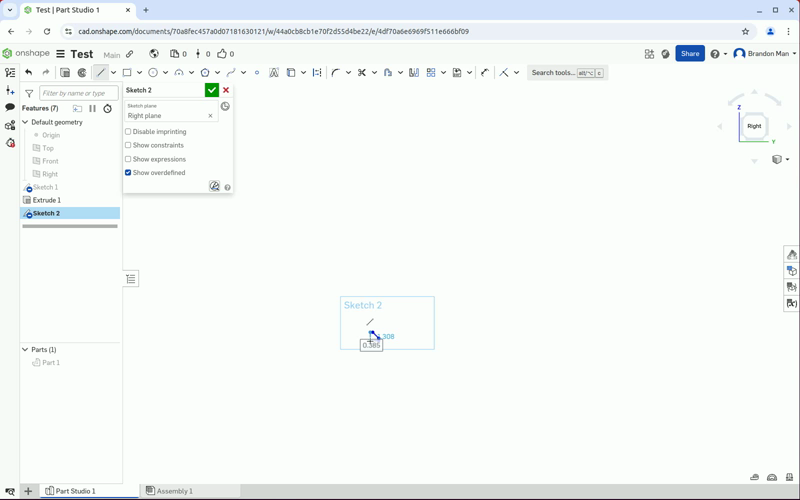
click(370, 340)
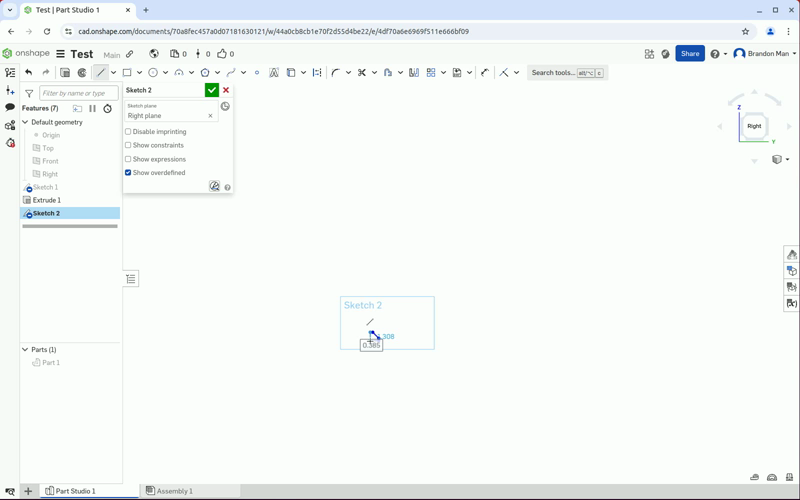
key(esc)
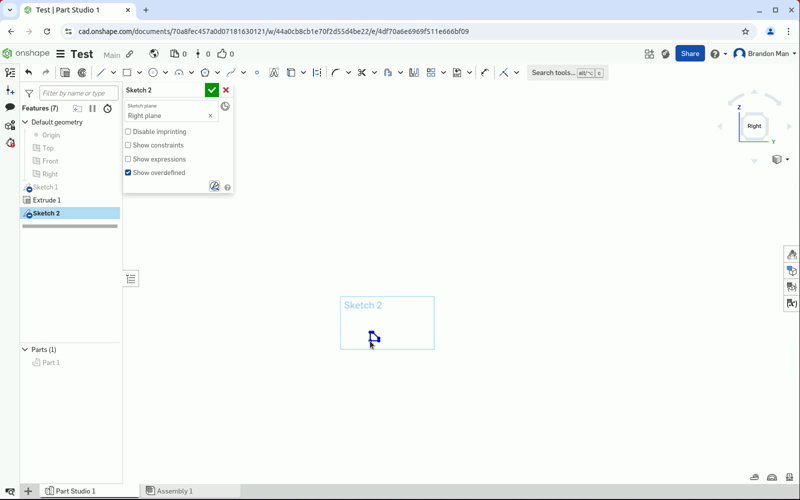
mouse_move(378, 339)
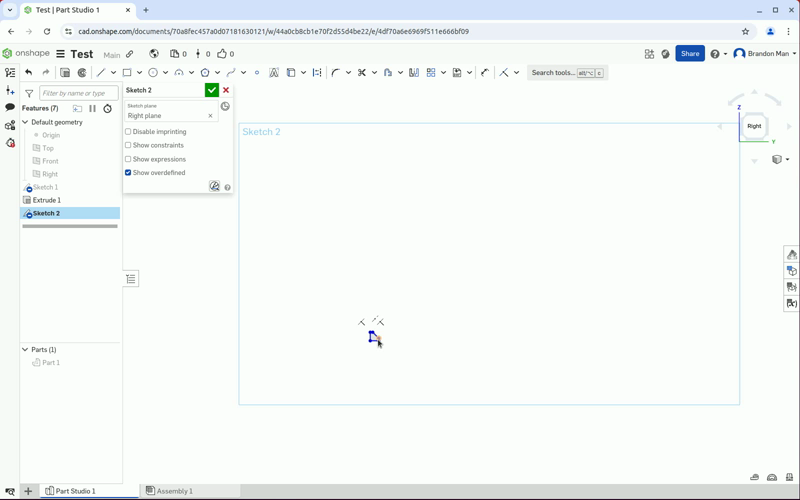
scroll(6)
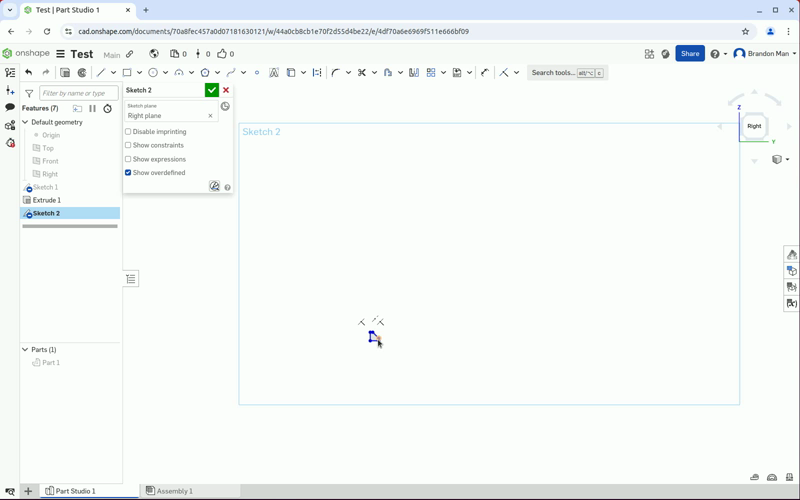
scroll(6)
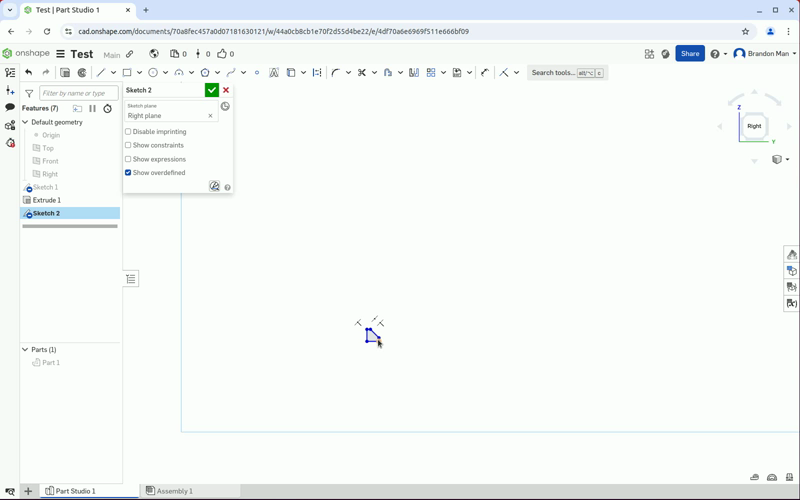
scroll(6)
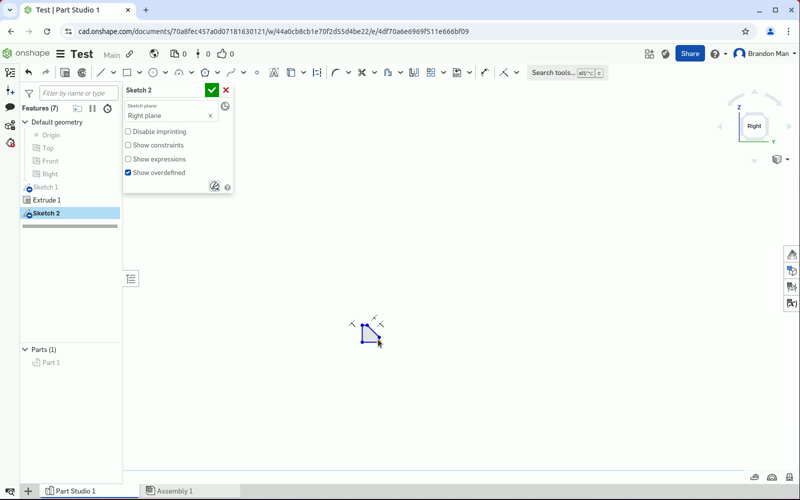
scroll(6)
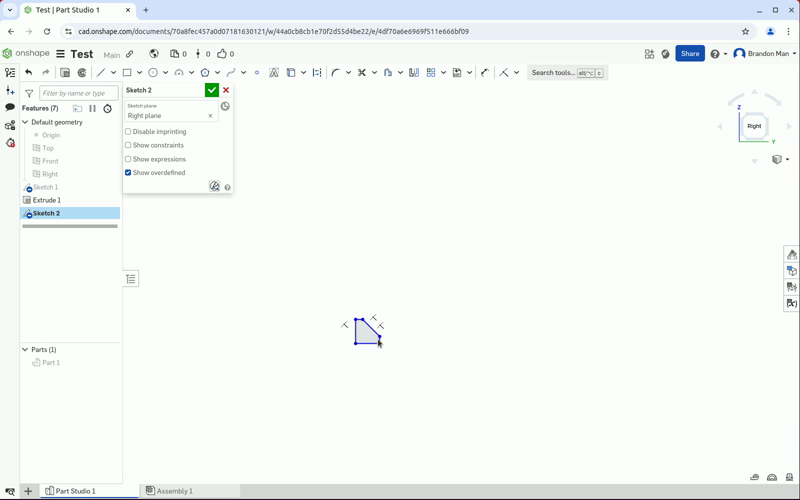
scroll(6)
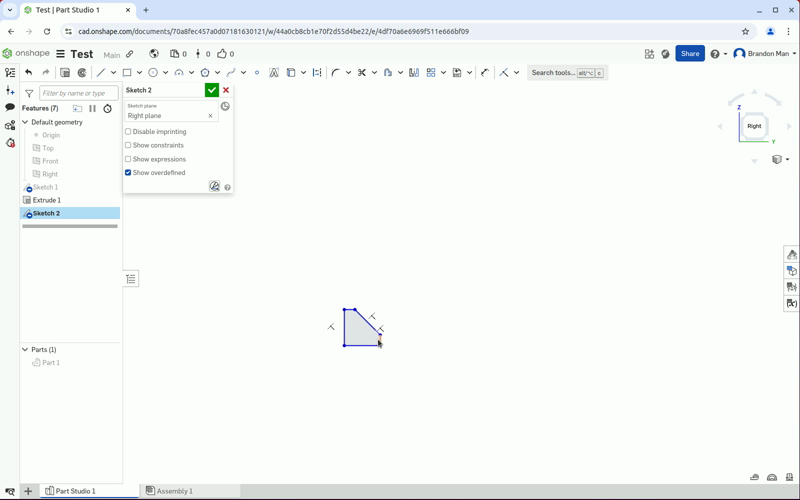
scroll(6)
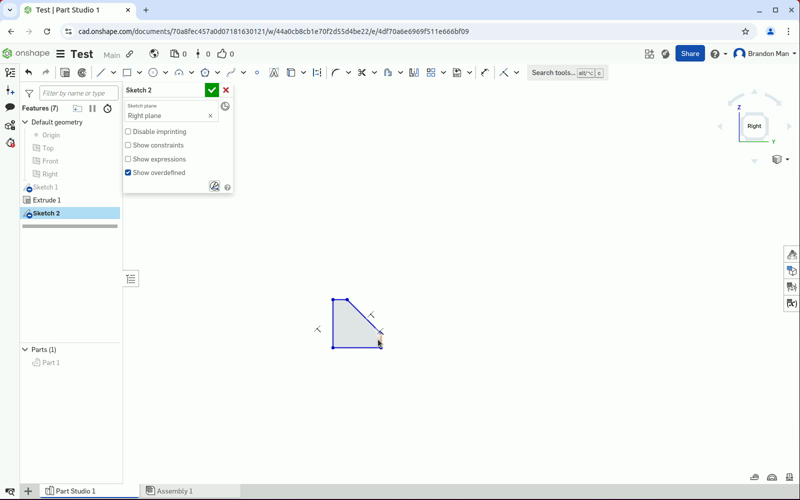
scroll(6)
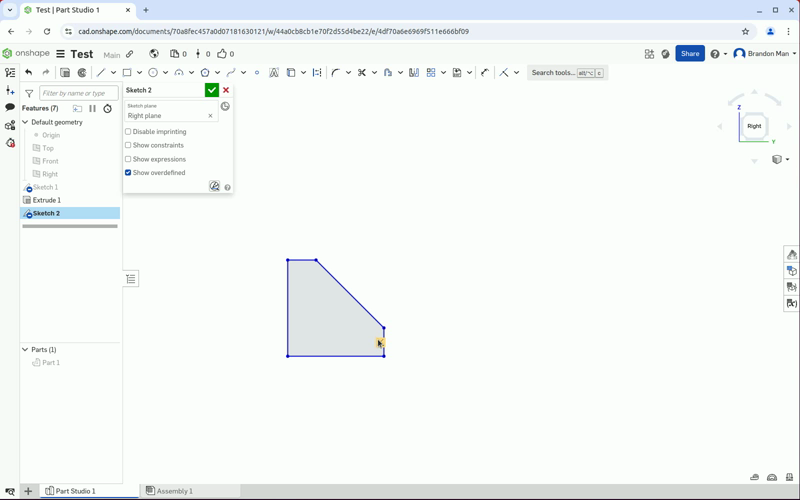
click(378, 339)
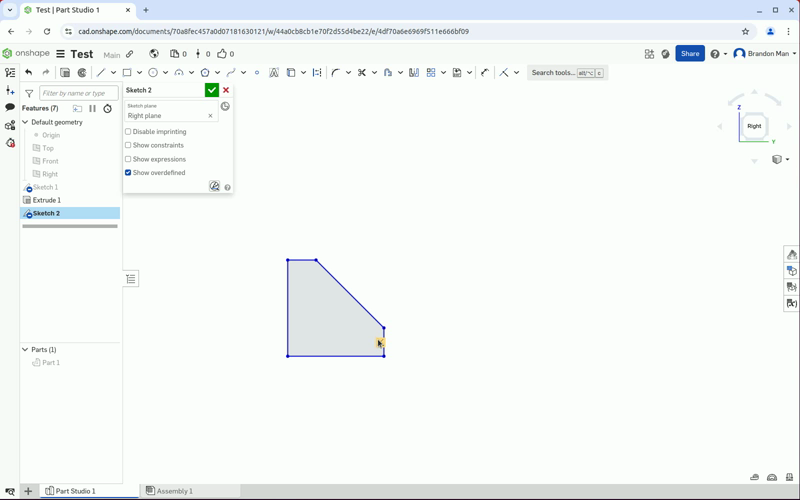
scroll(-6)
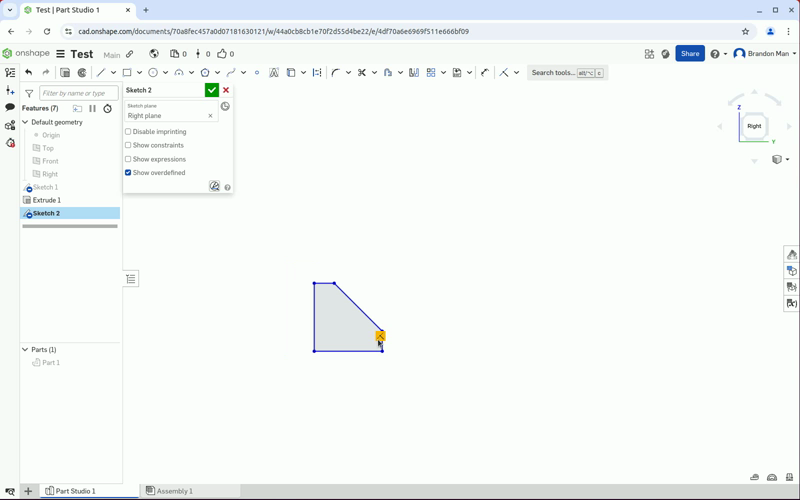
scroll(-6)
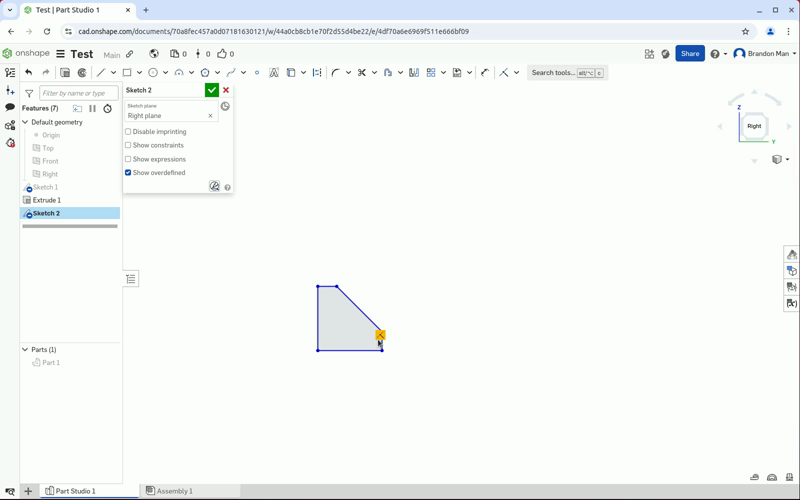
scroll(-6)
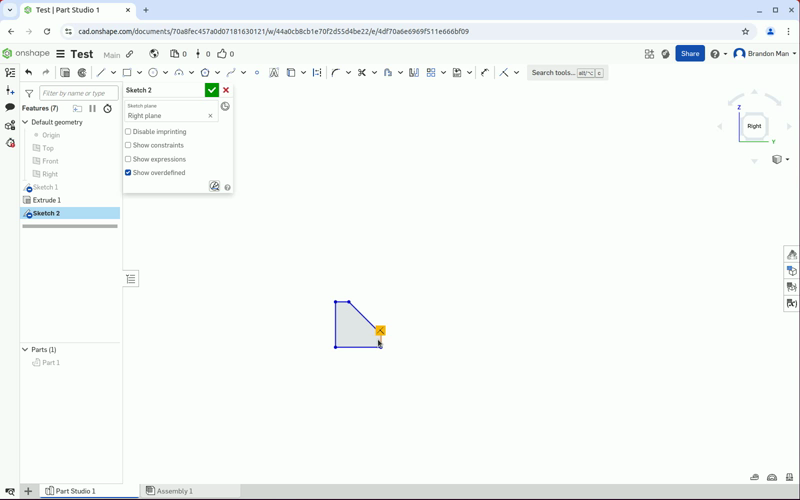
scroll(-6)
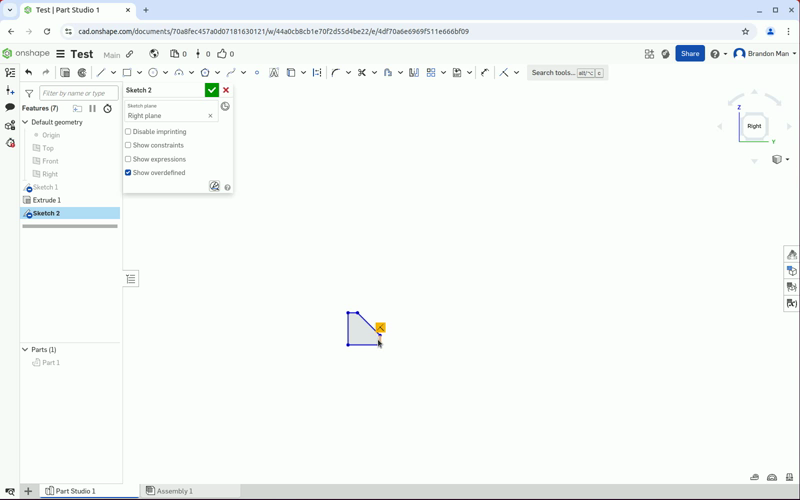
scroll(-6)
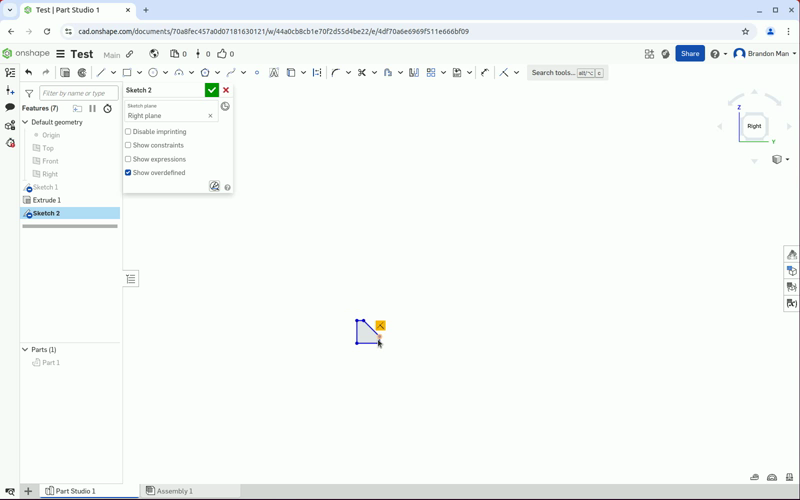
scroll(-6)
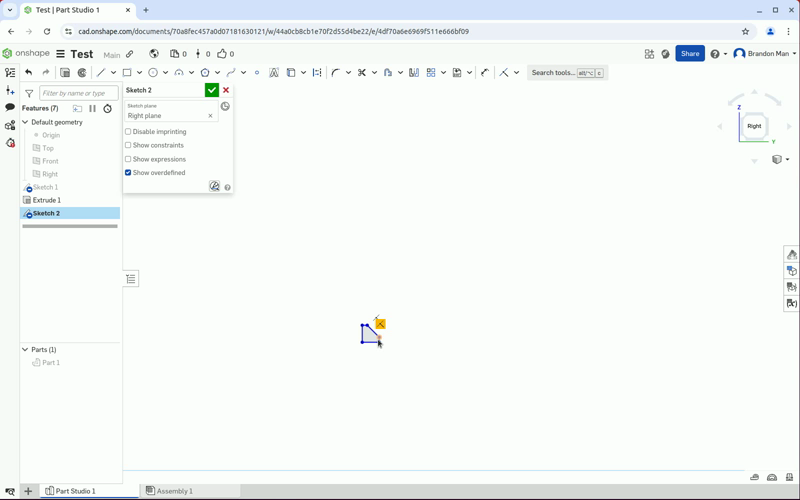
scroll(-6)
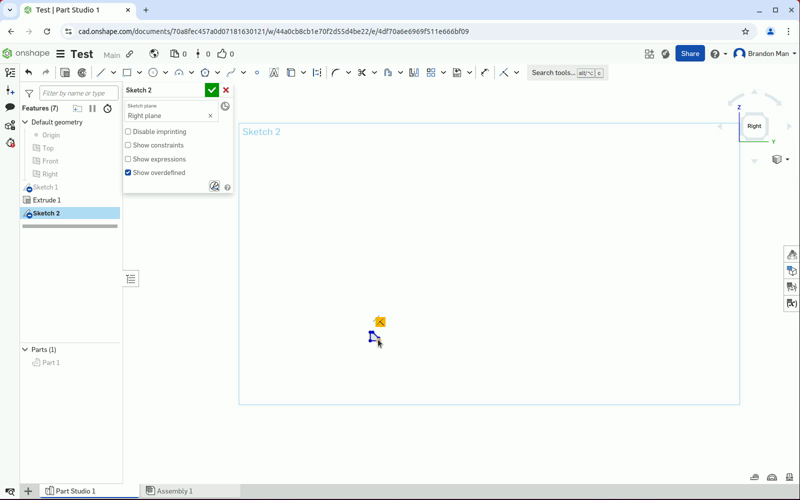
mouse_move(73, 352)
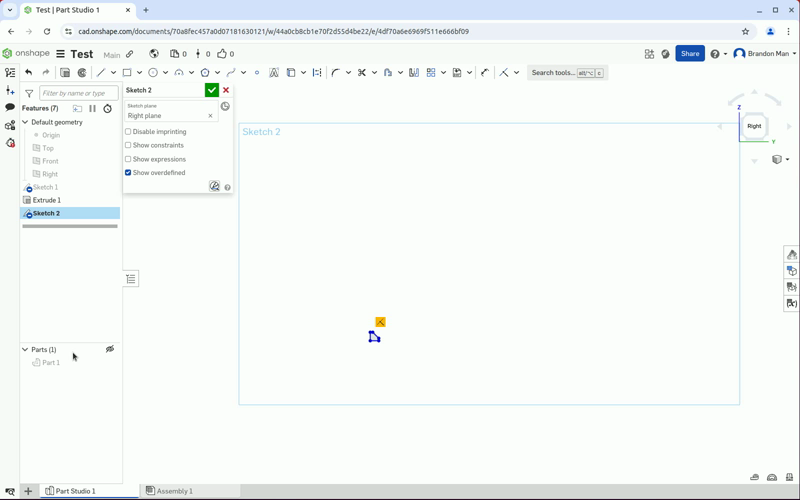
key(shift+y)
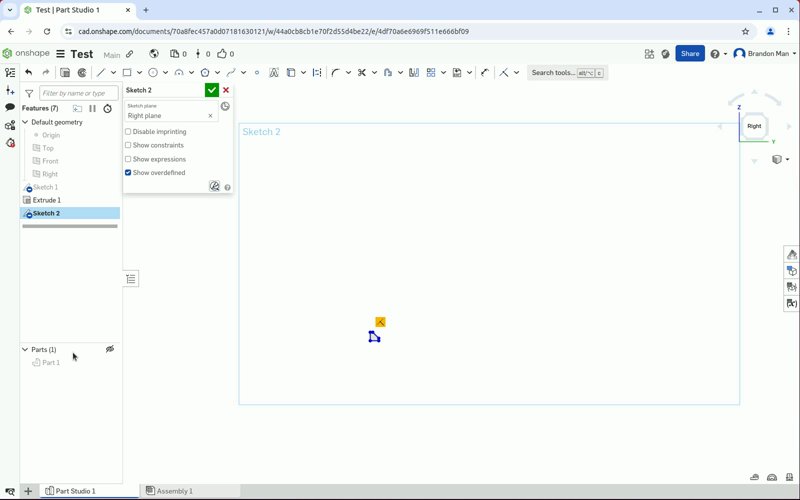
key(shift+e)
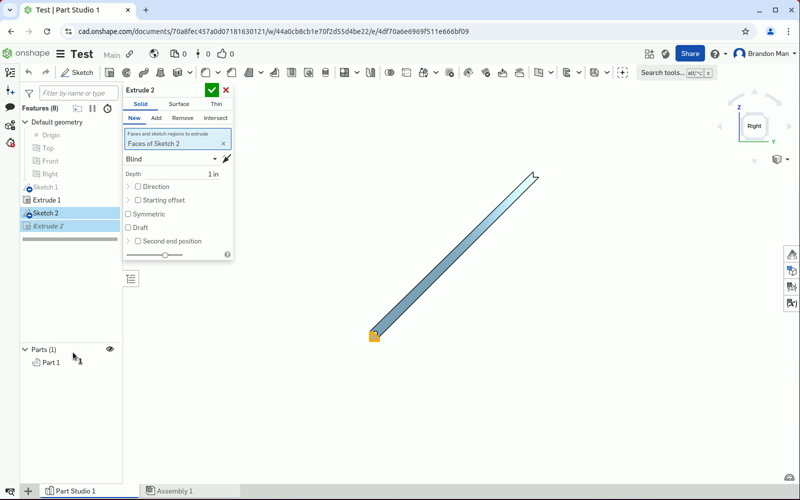
mouse_move(143, 106)
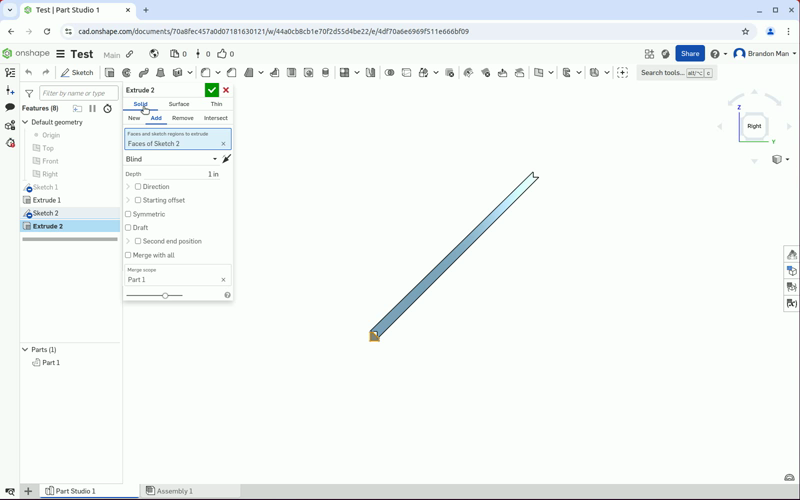
click(143, 106)
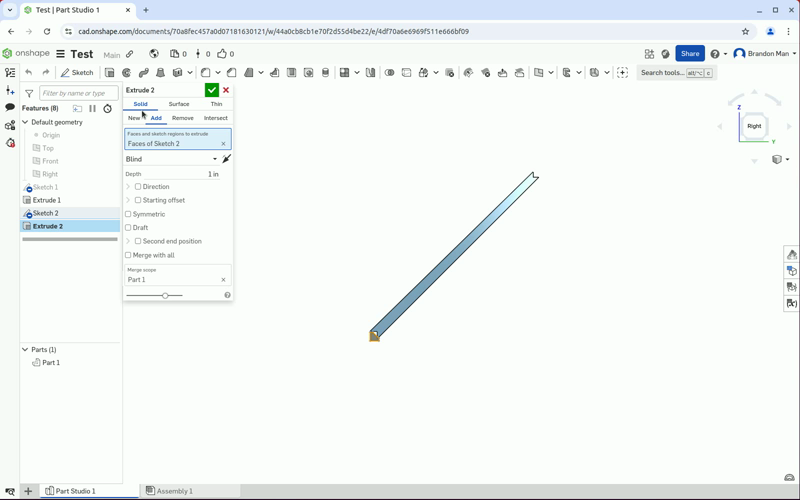
mouse_move(137, 120)
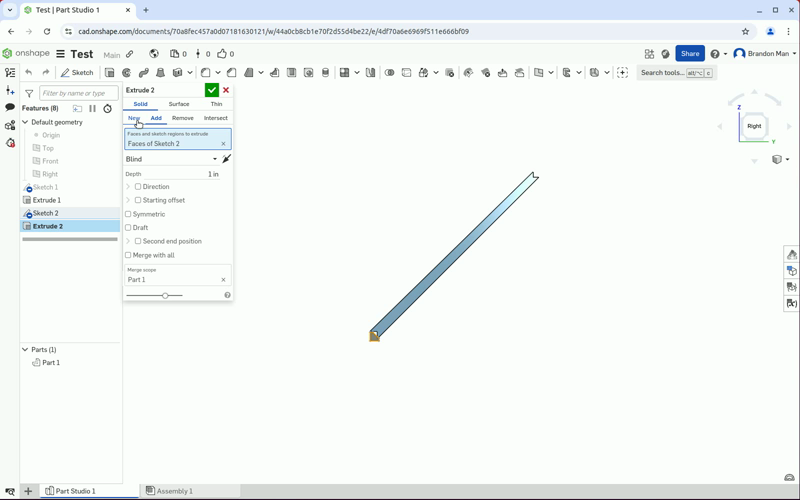
click(137, 120)
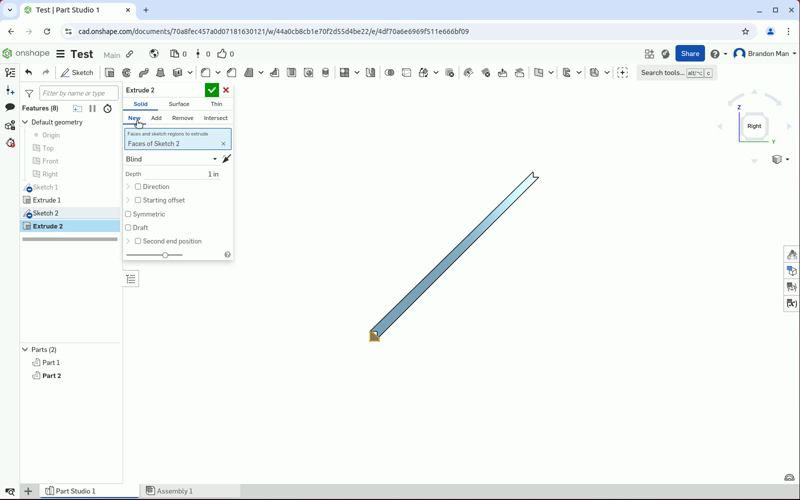
key(tab, 4)
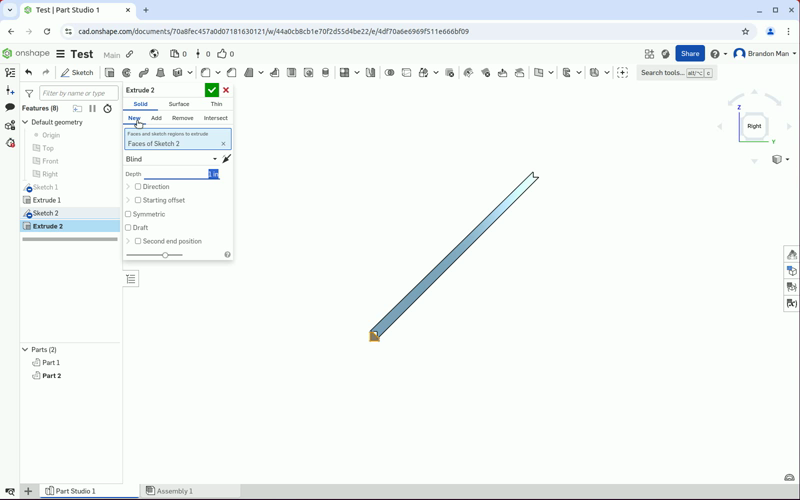
text(15.406)
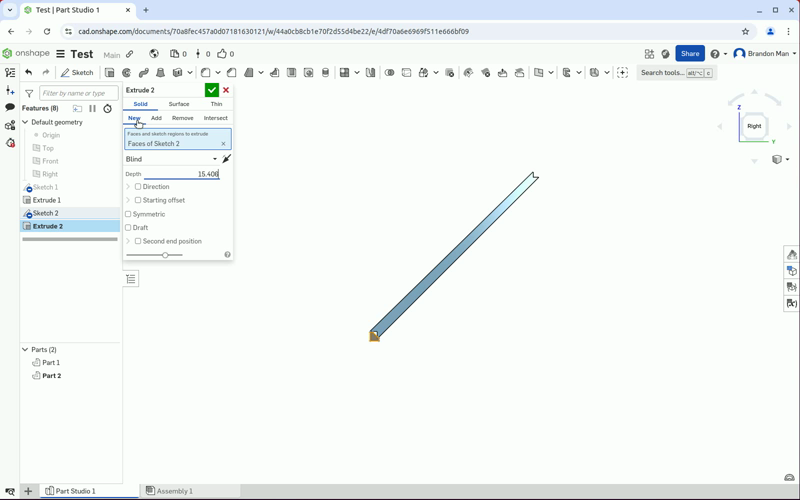
key(tab, 3)
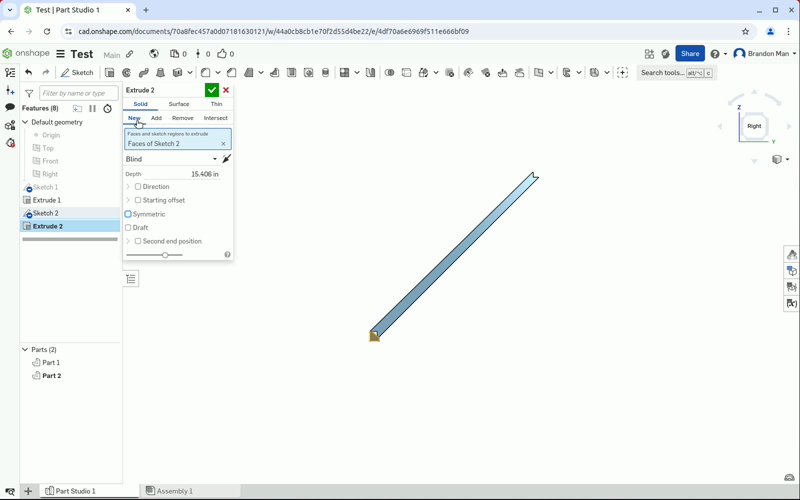
key(space)
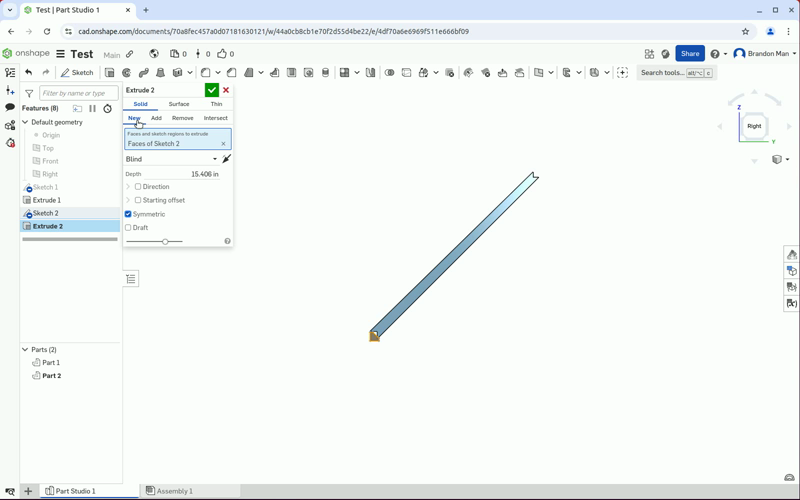
key(enter)
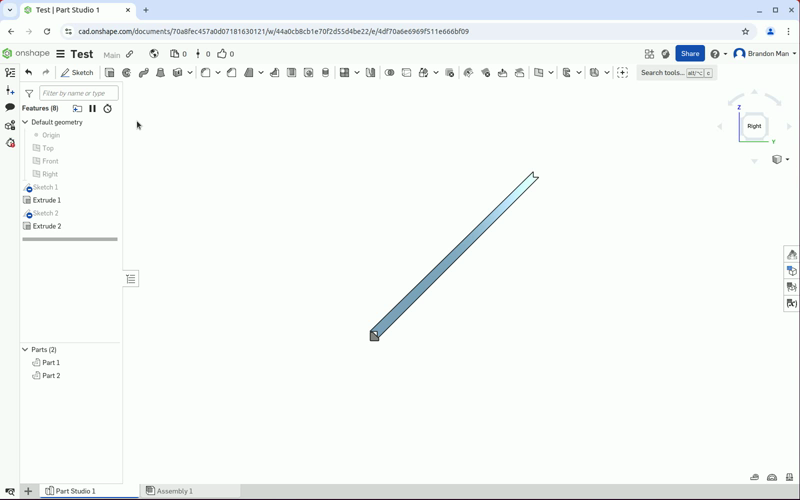
key(shift+h)
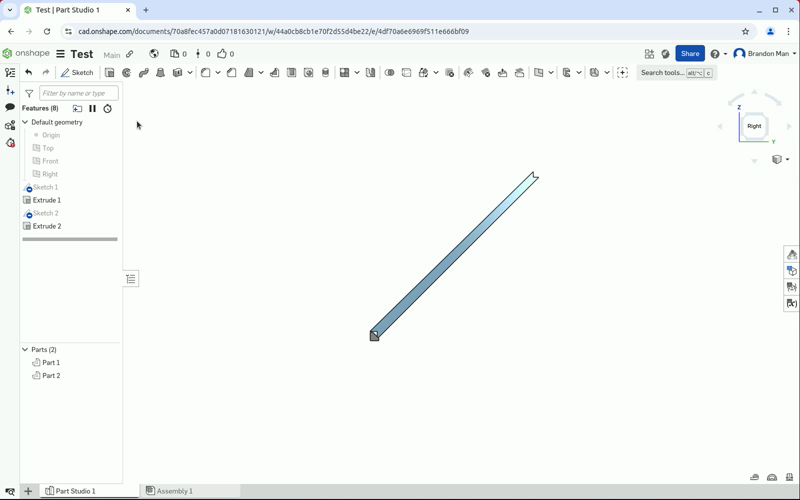
key(shift+h)
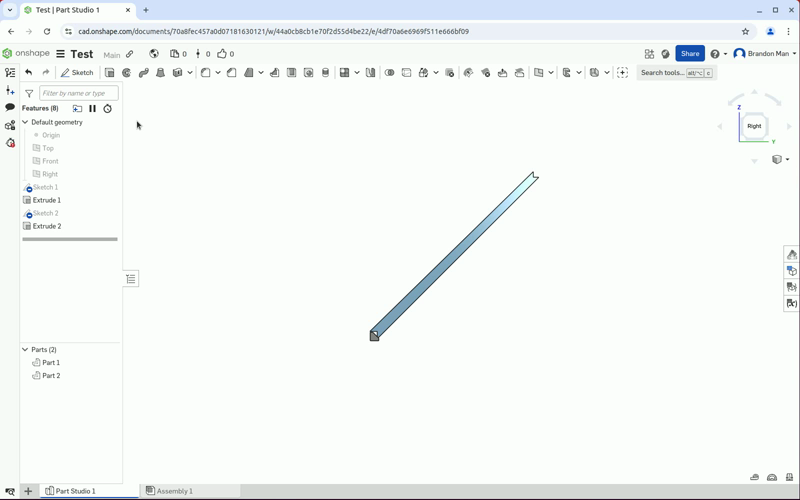
mouse_move(73, 189)
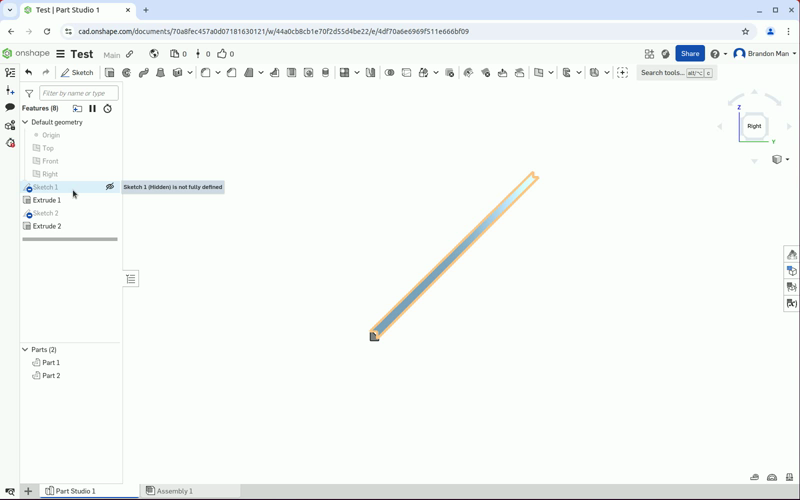
click(73, 189)
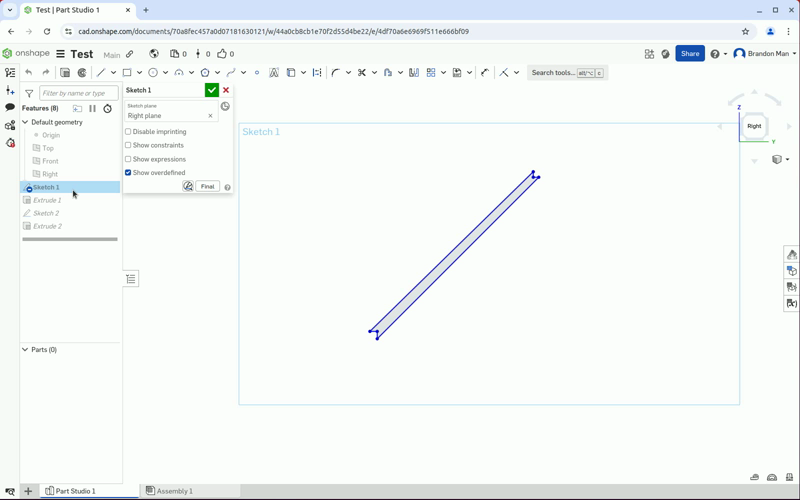
mouse_move(229, 92)
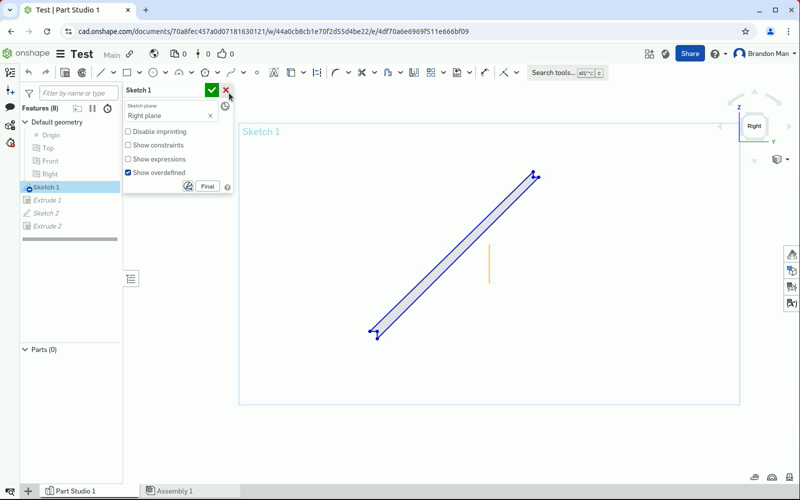
click(229, 92)
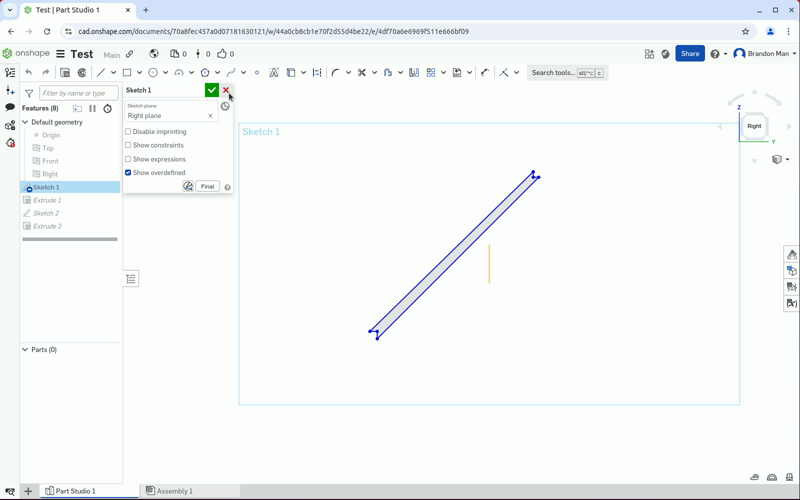
key(shift+s)
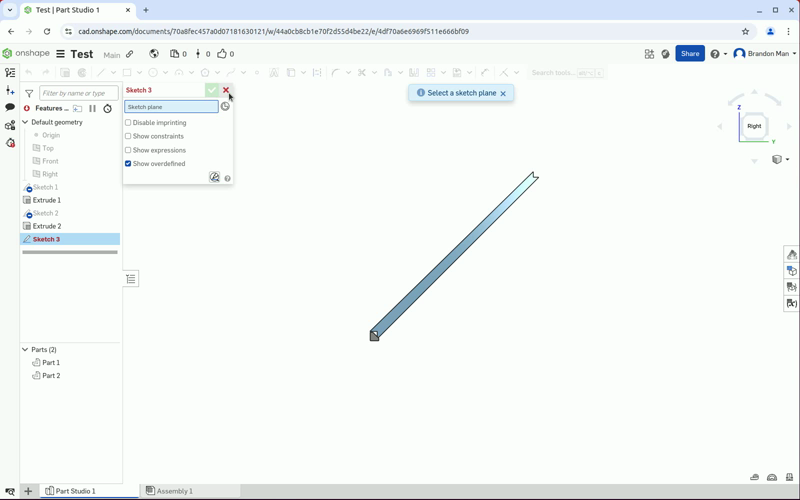
mouse_move(73, 176)
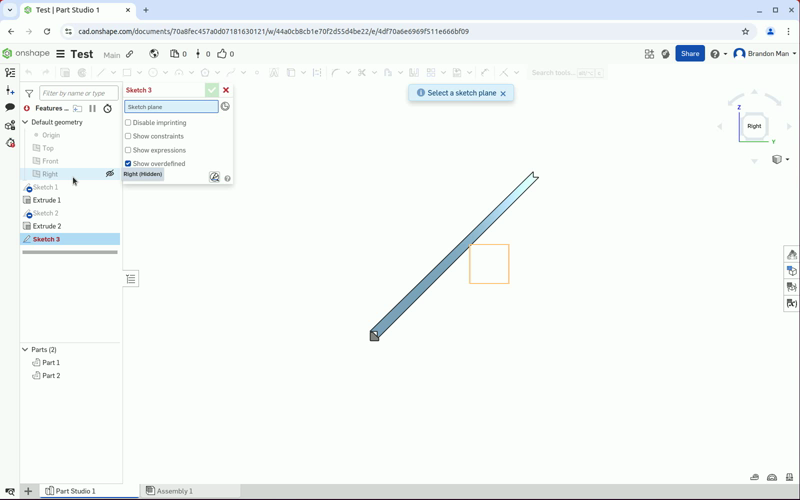
click(73, 176)
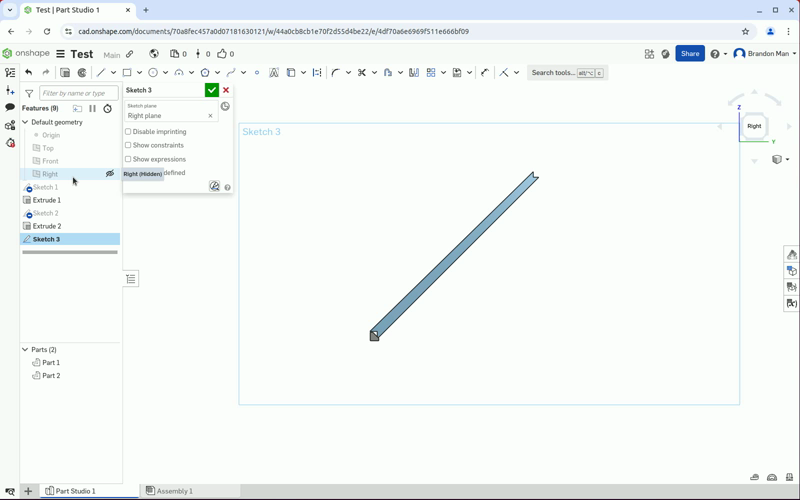
mouse_move(73, 352)
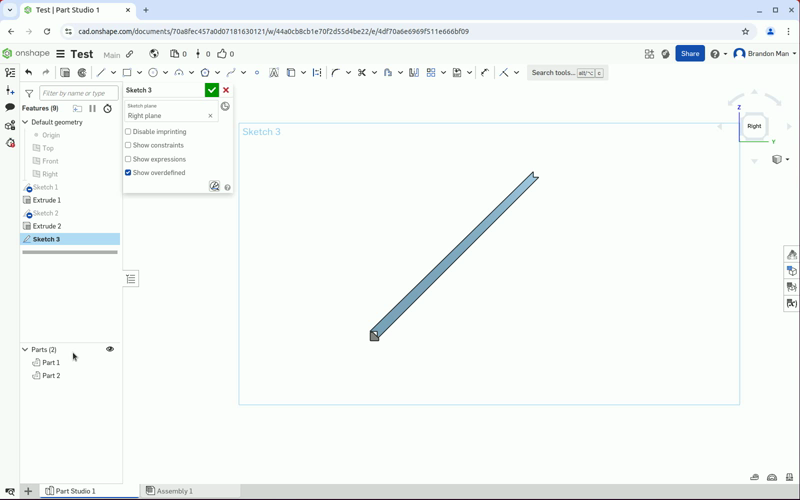
key(y)
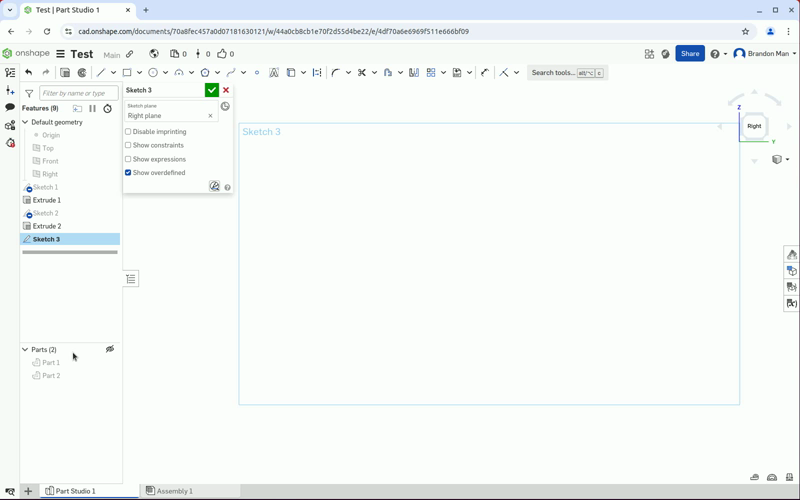
key(l)
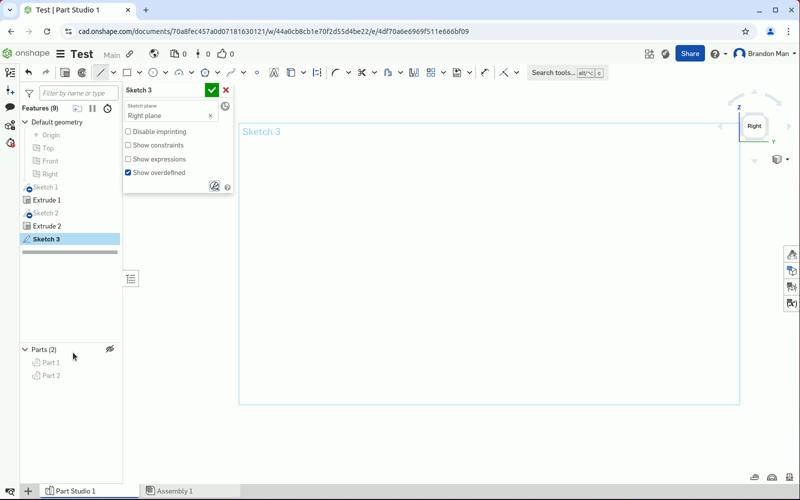
key_down(shift)
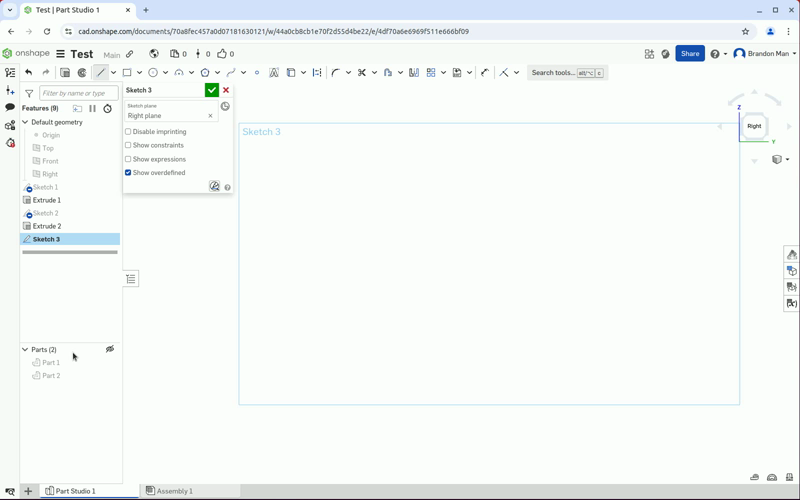
mouse_move(371, 333)
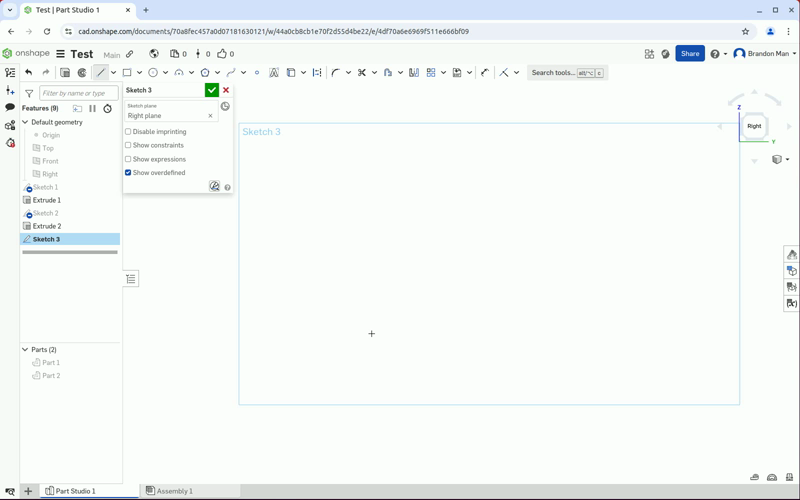
click(371, 333)
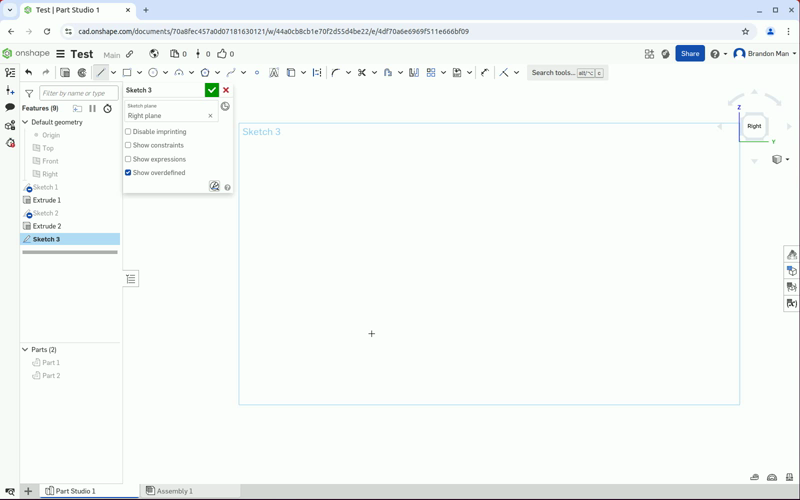
key_up(shift)
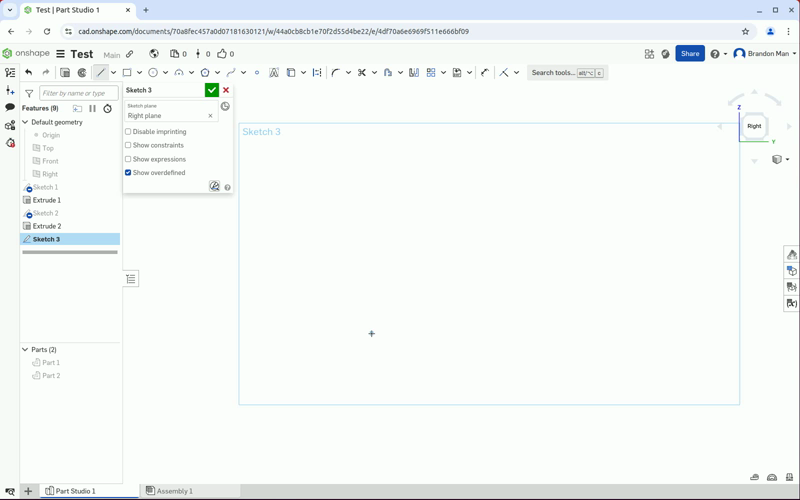
key_down(shift)
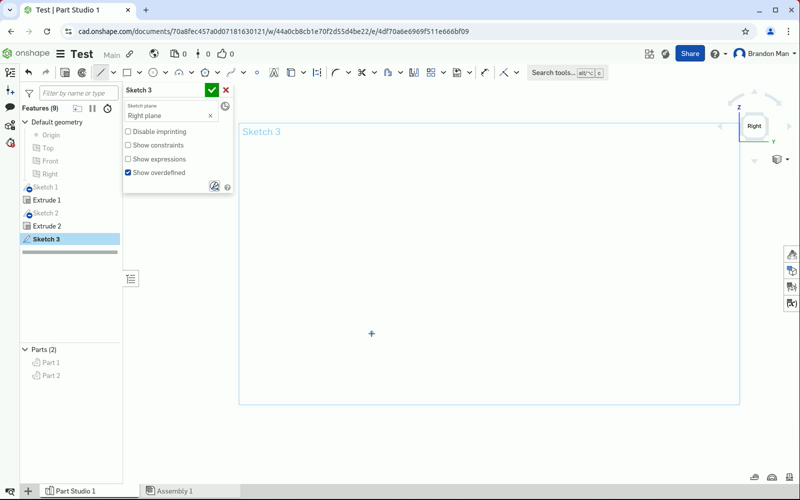
mouse_move(401, 333)
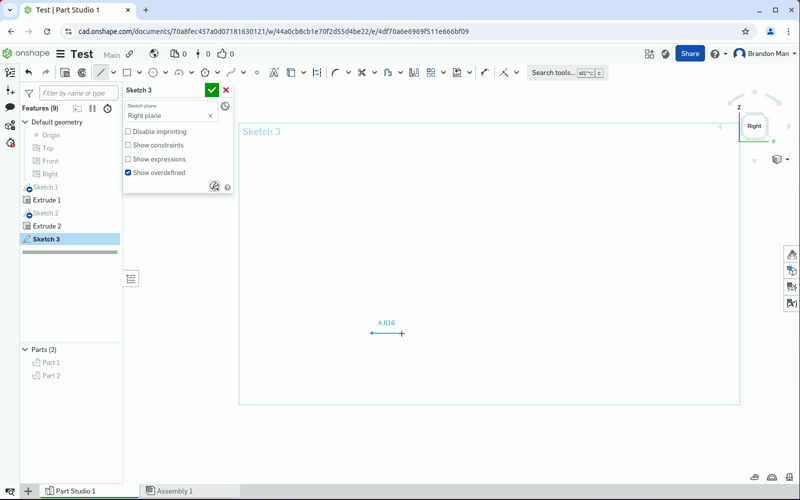
mouse_move(377, 339)
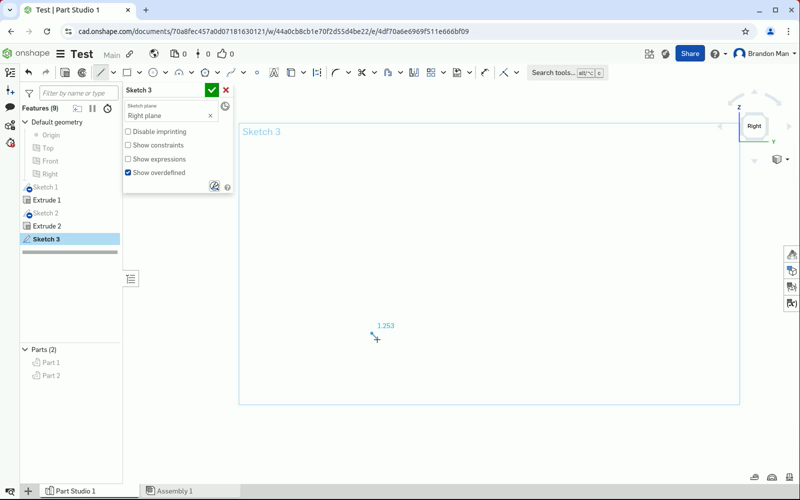
click(377, 339)
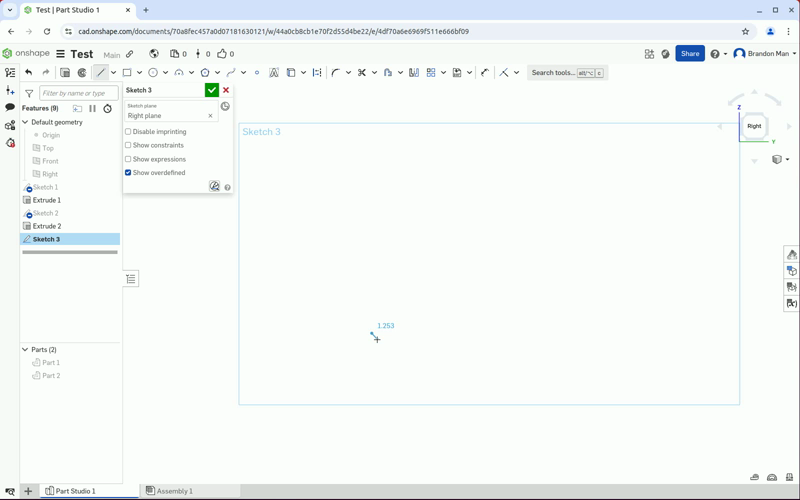
key_up(shift)
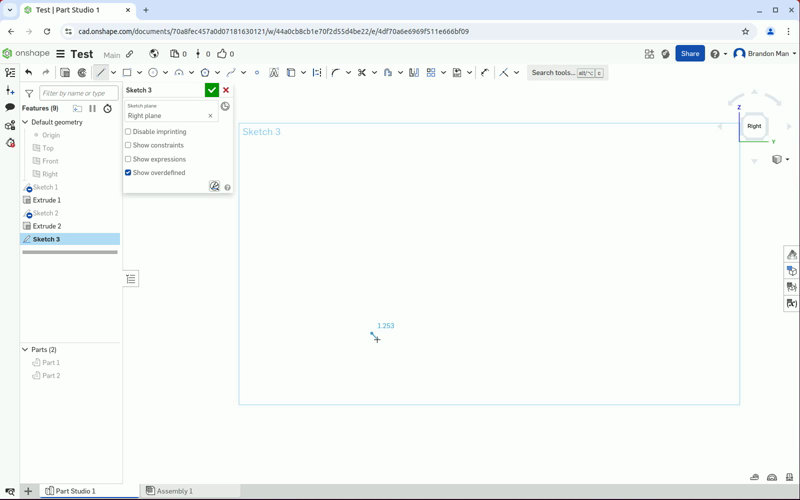
key_down(shift)
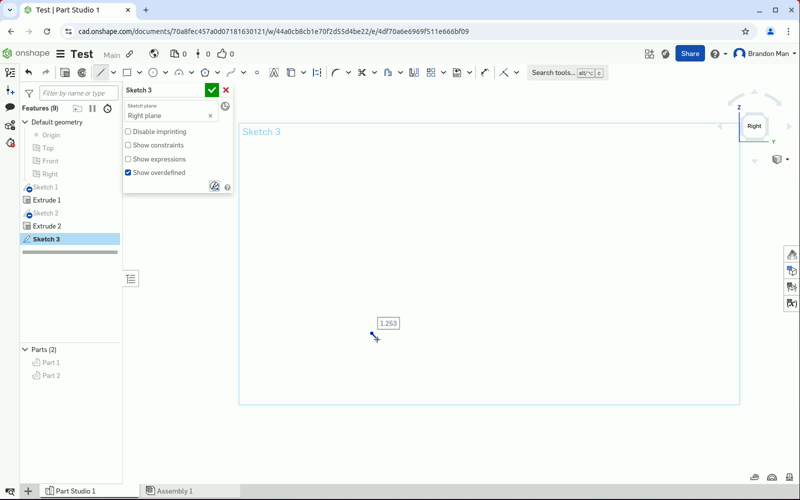
mouse_move(407, 339)
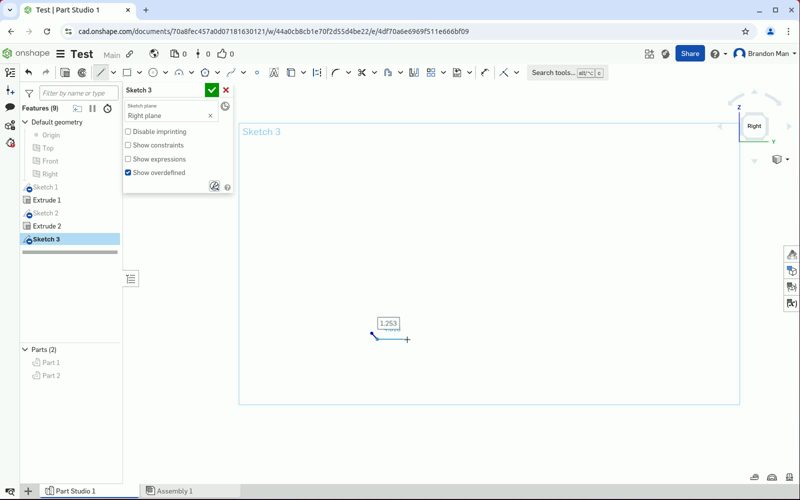
mouse_move(377, 333)
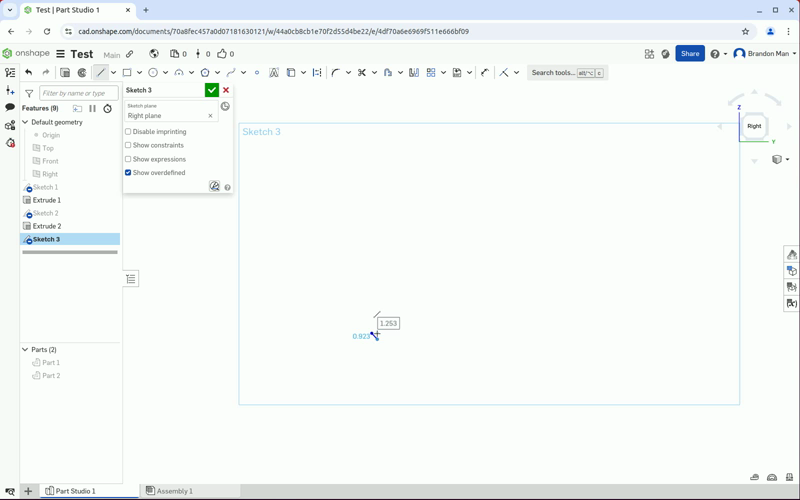
scroll(6)
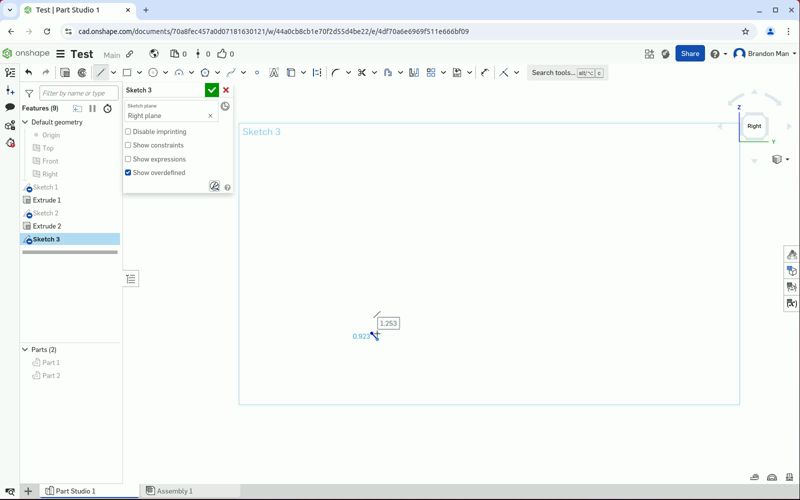
scroll(6)
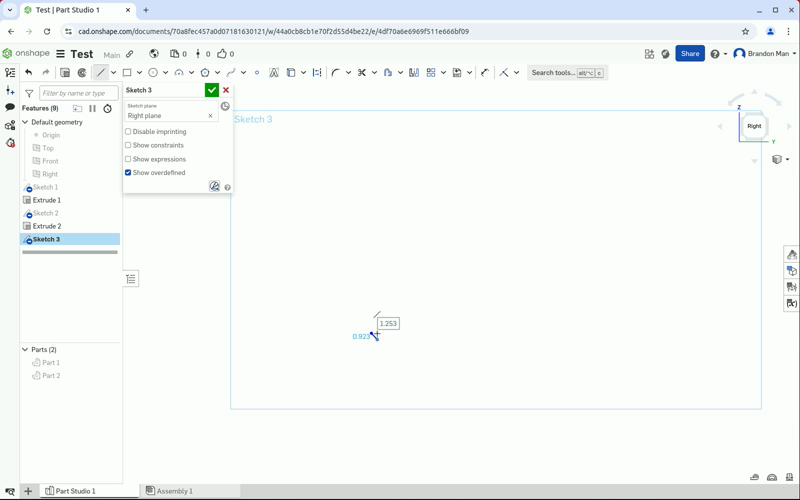
scroll(6)
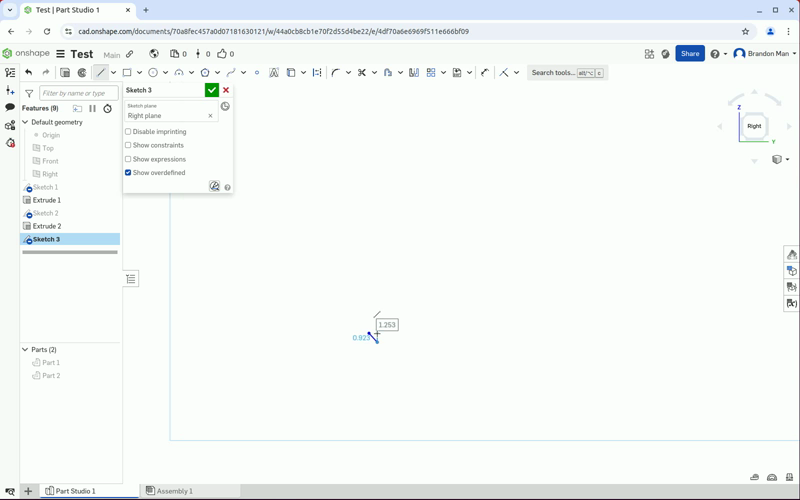
scroll(6)
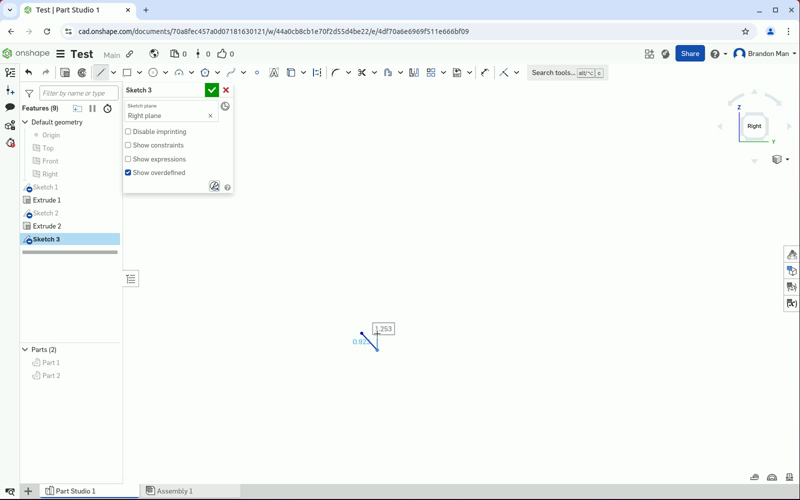
scroll(6)
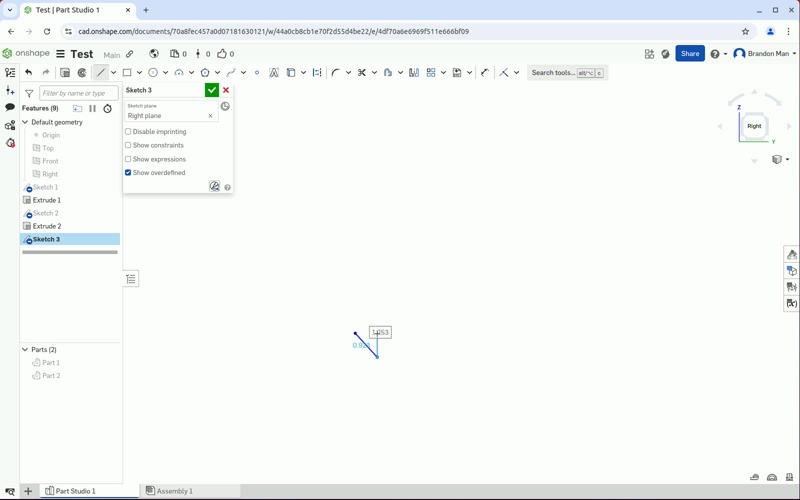
scroll(6)
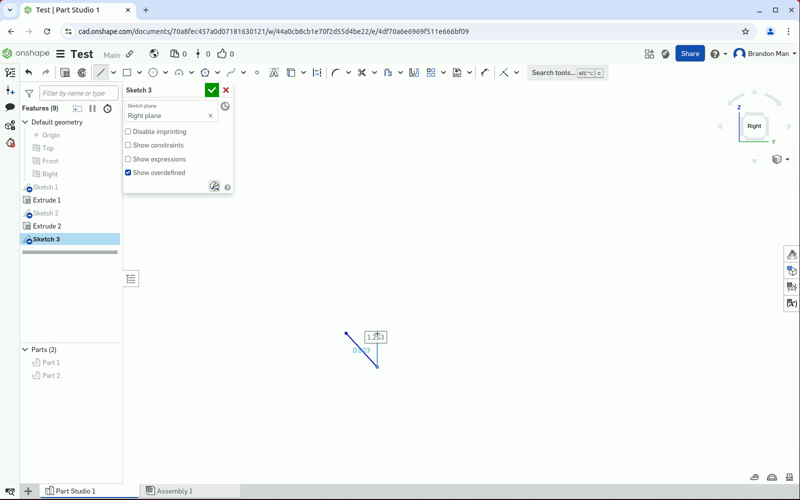
scroll(6)
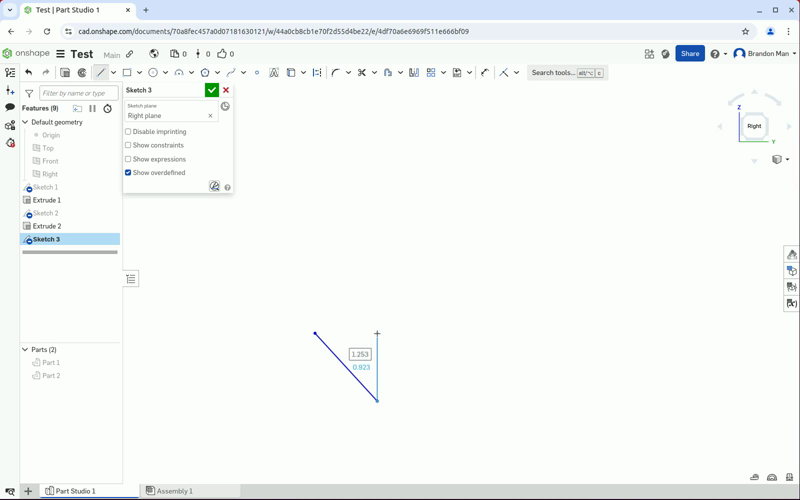
click(377, 333)
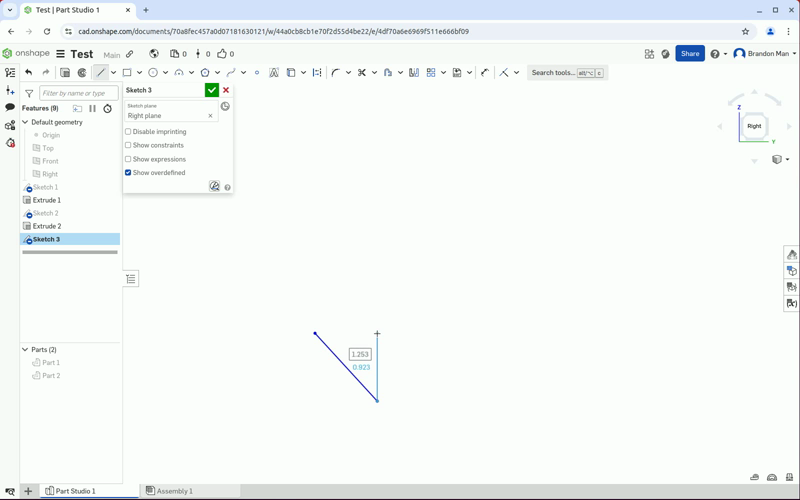
scroll(-6)
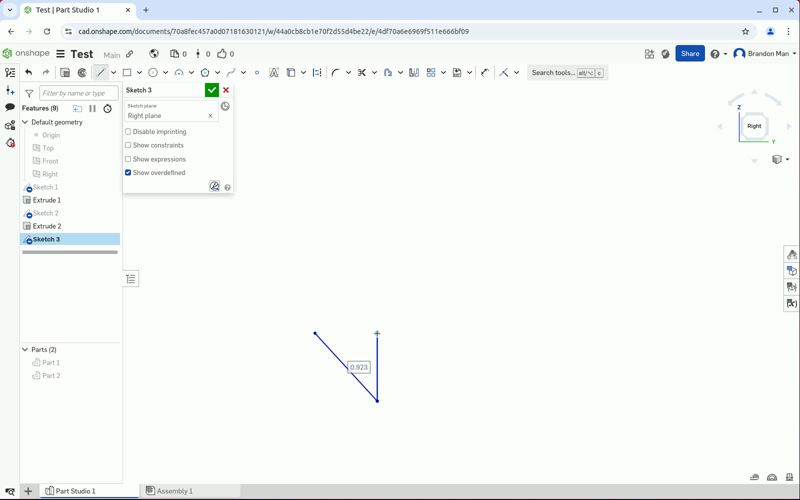
scroll(-6)
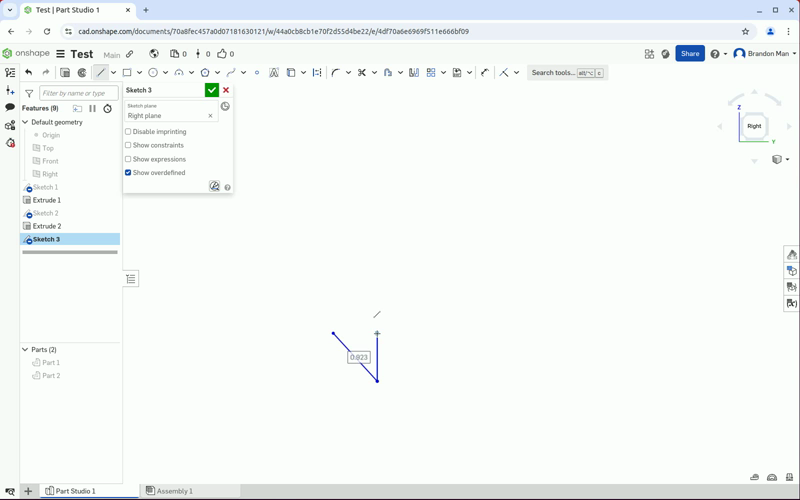
scroll(-6)
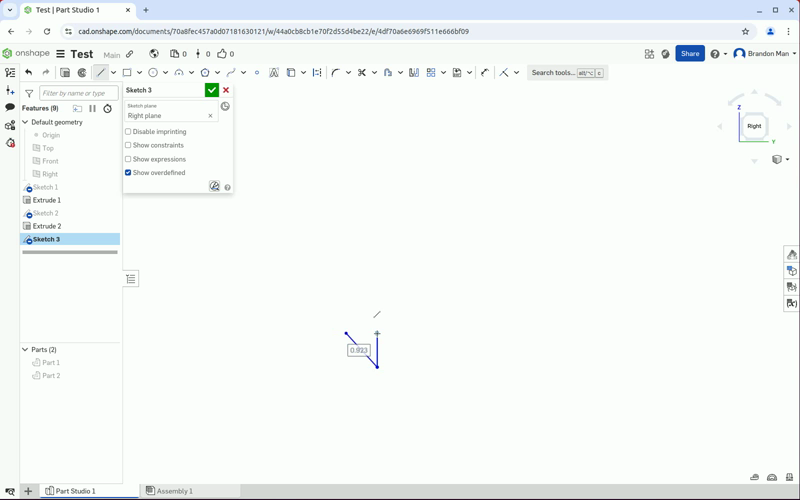
scroll(-6)
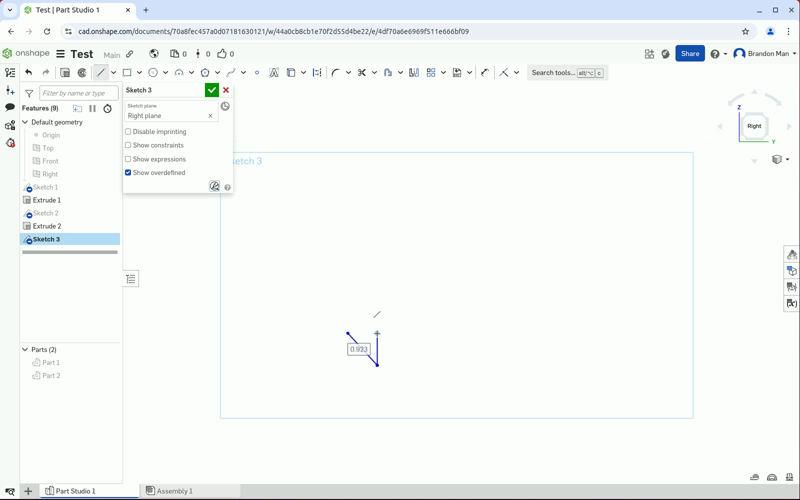
scroll(-6)
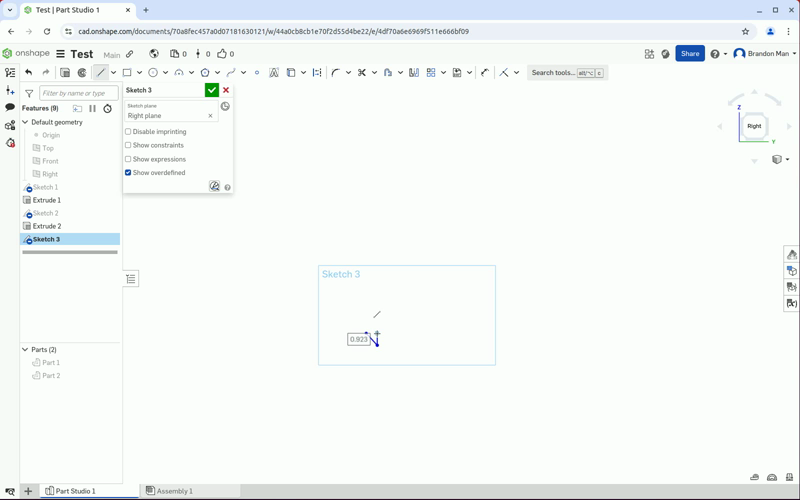
scroll(-6)
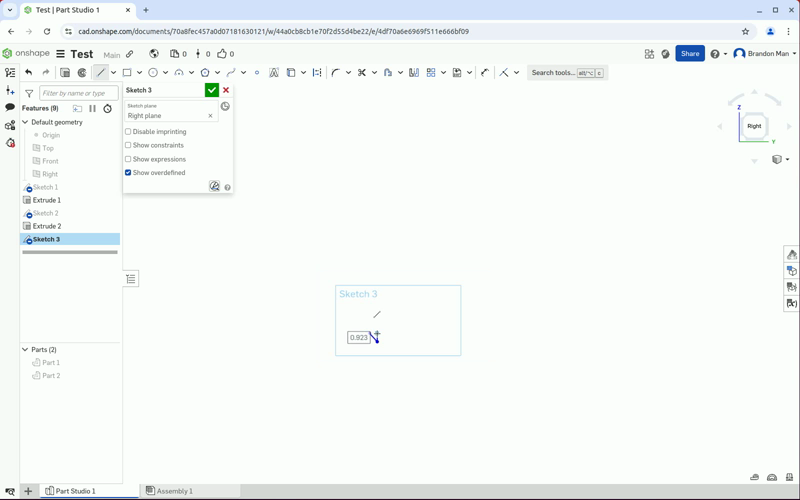
scroll(-6)
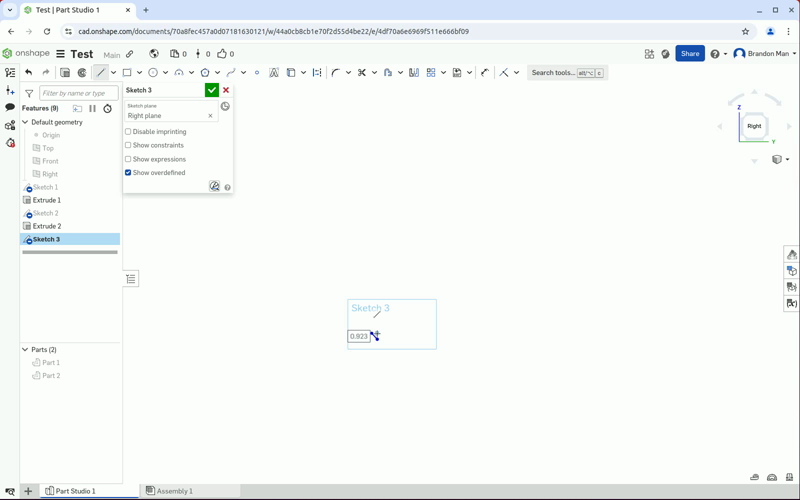
key_up(shift)
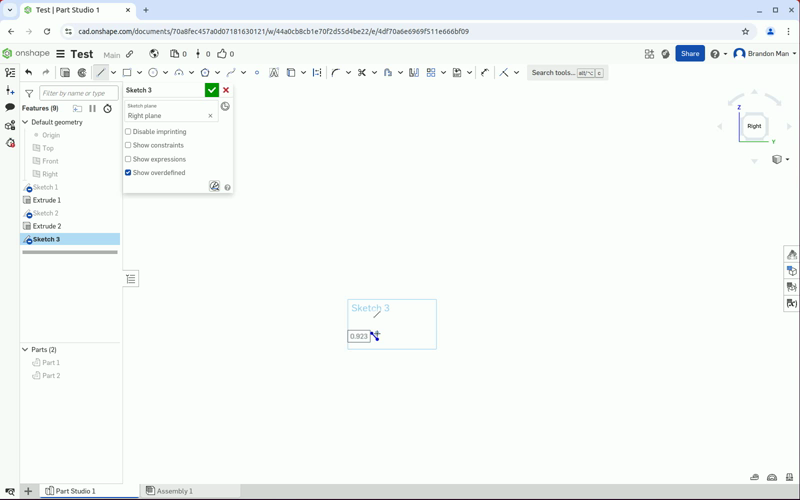
mouse_move(407, 333)
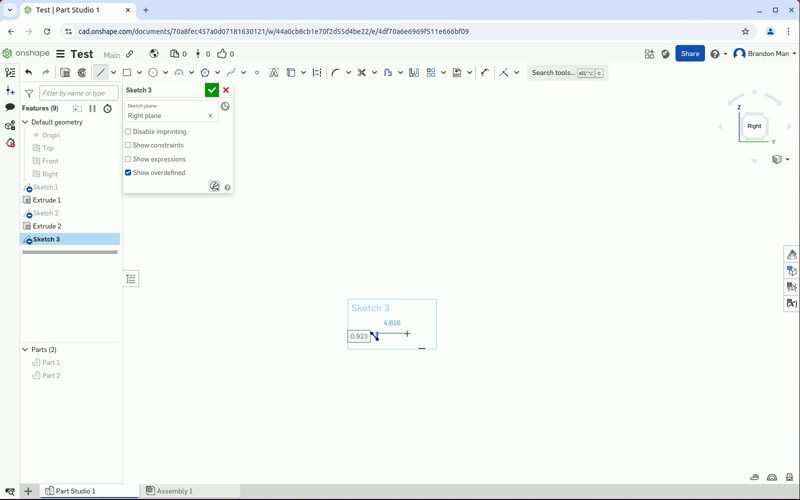
key_down(shift)
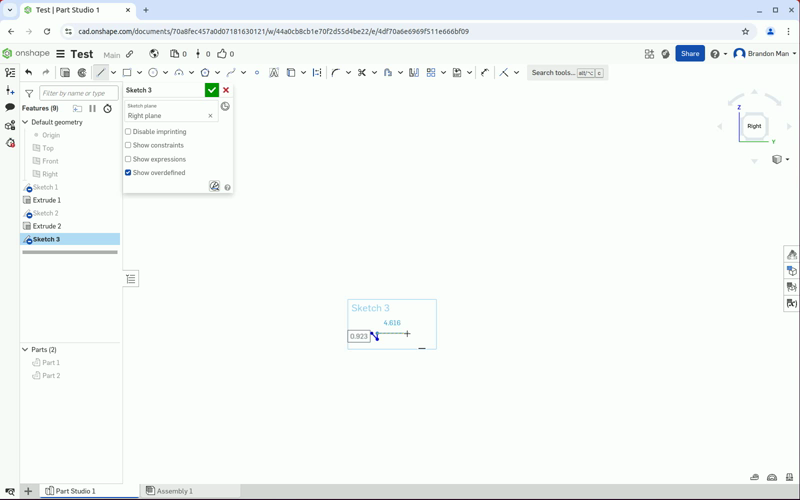
mouse_move(371, 333)
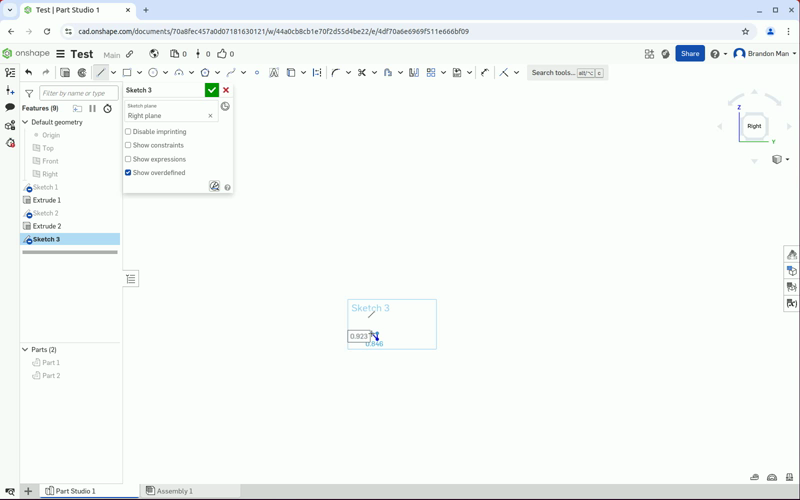
scroll(6)
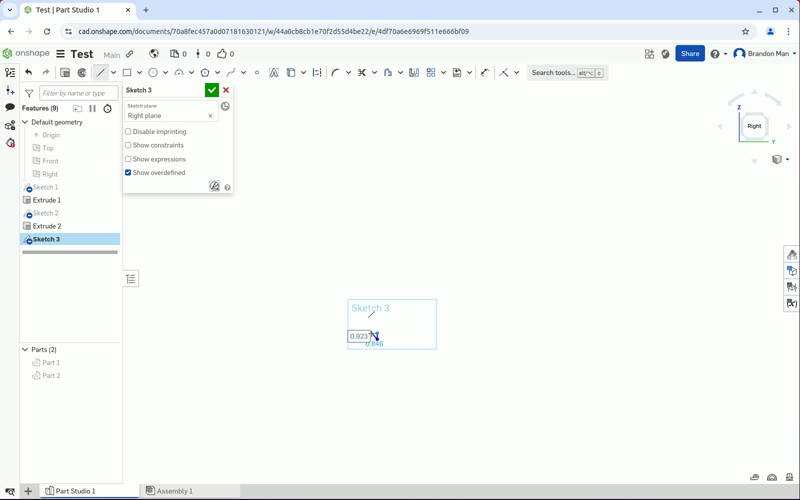
scroll(6)
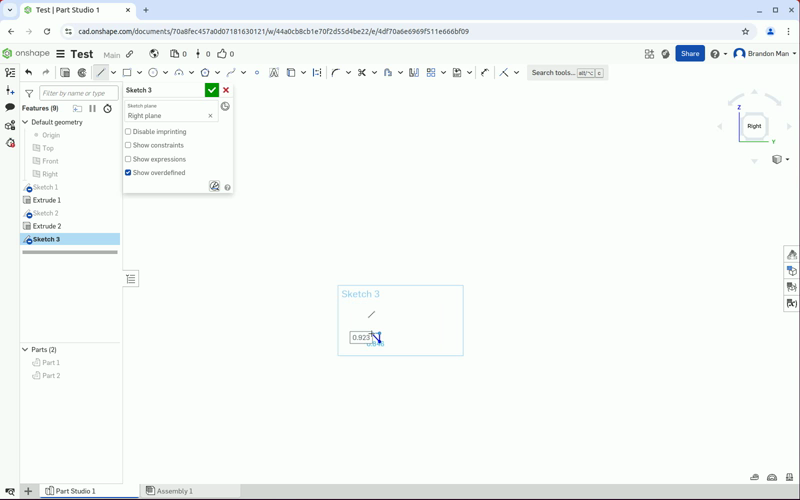
scroll(6)
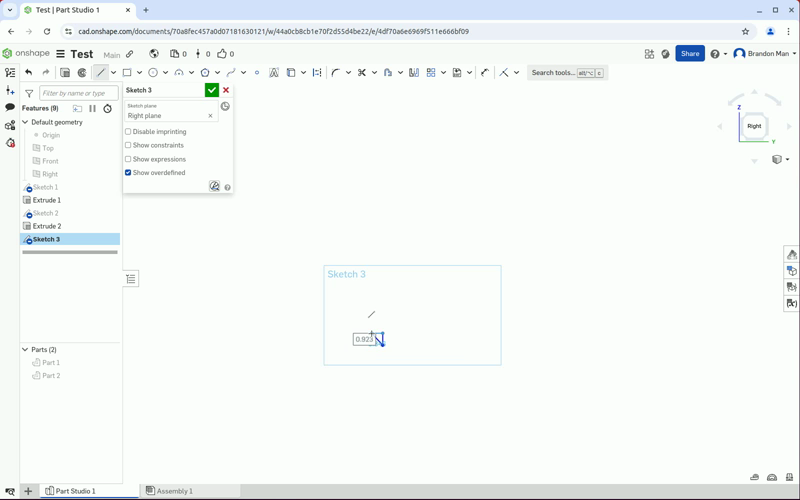
scroll(6)
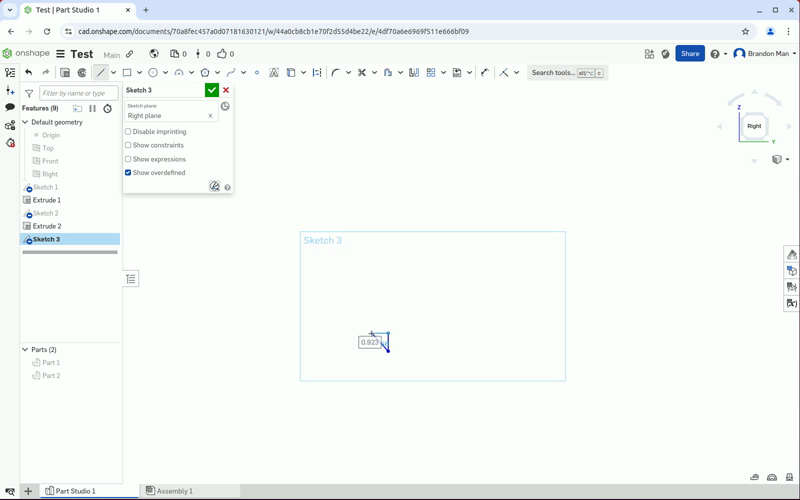
scroll(6)
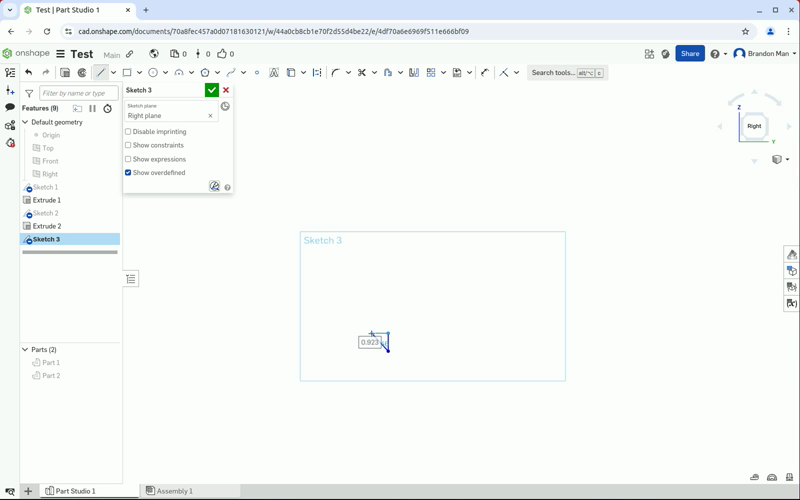
scroll(6)
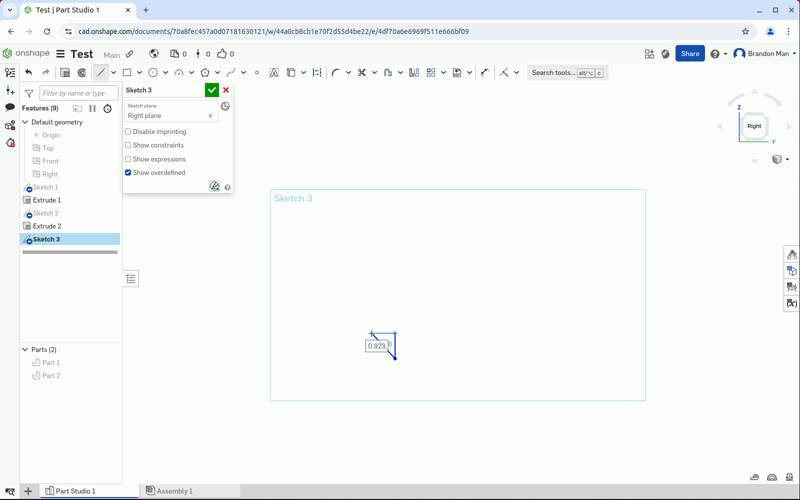
scroll(6)
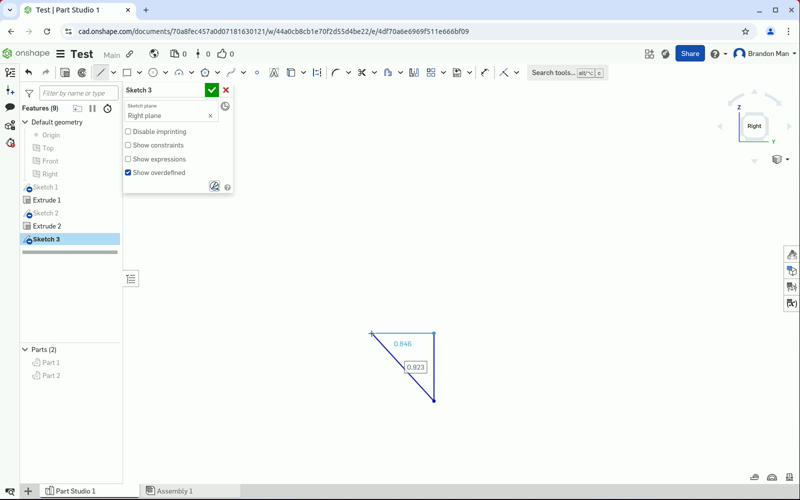
key_up(shift)
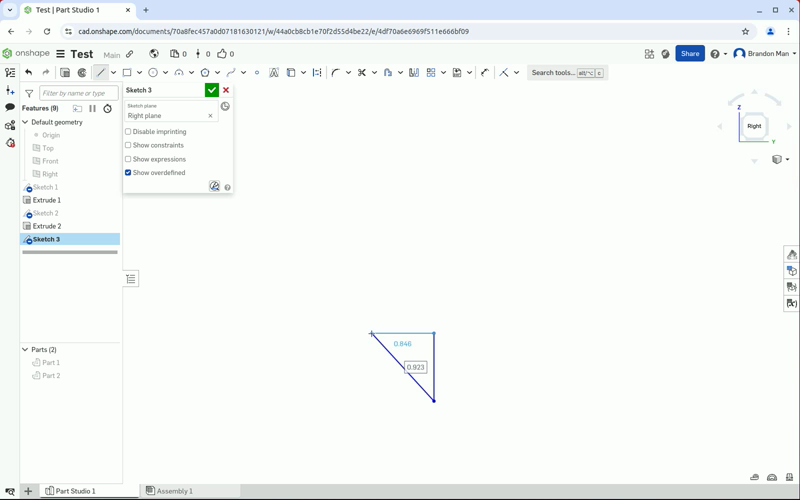
click(371, 333)
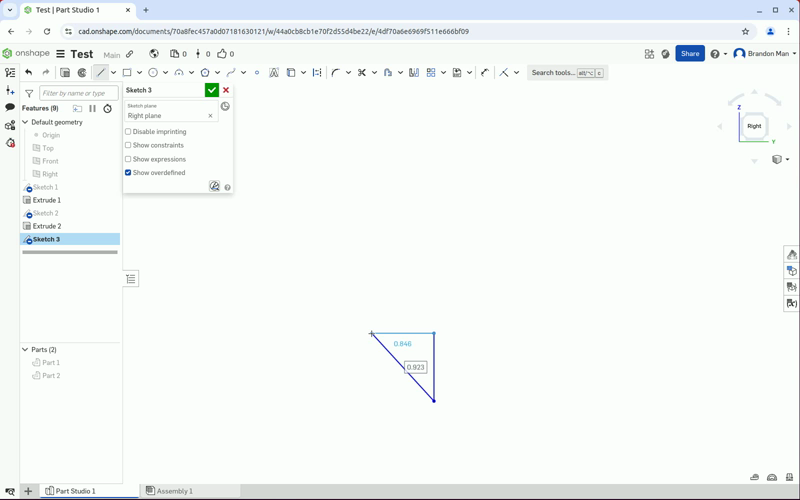
scroll(-6)
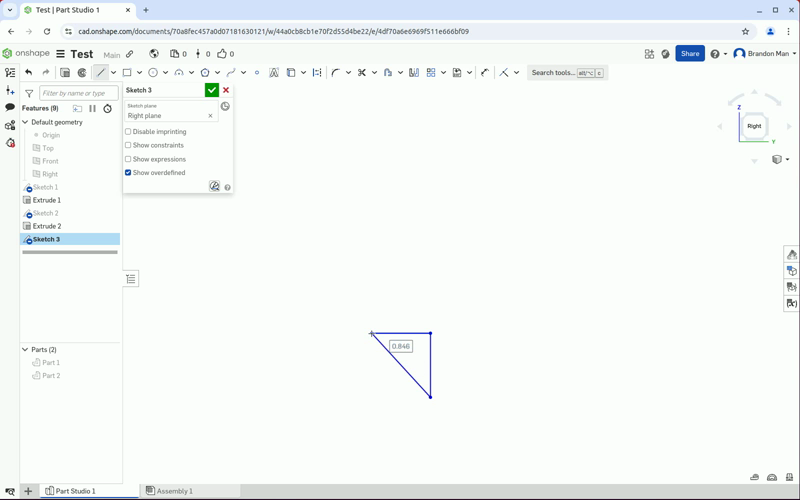
scroll(-6)
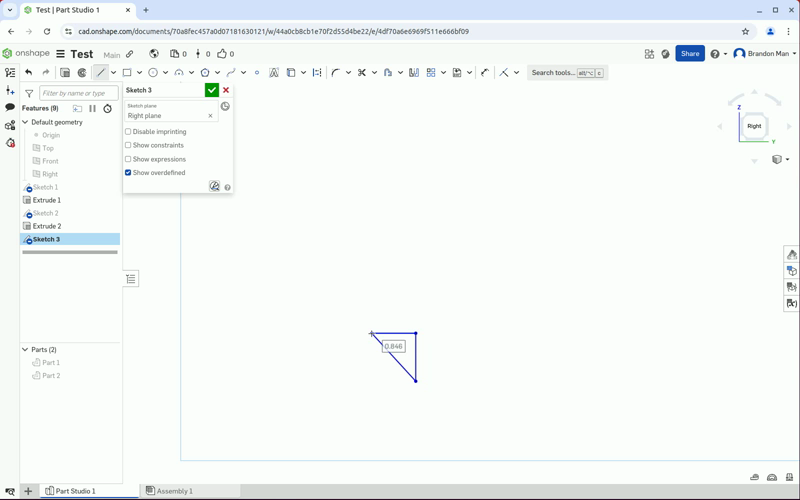
scroll(-6)
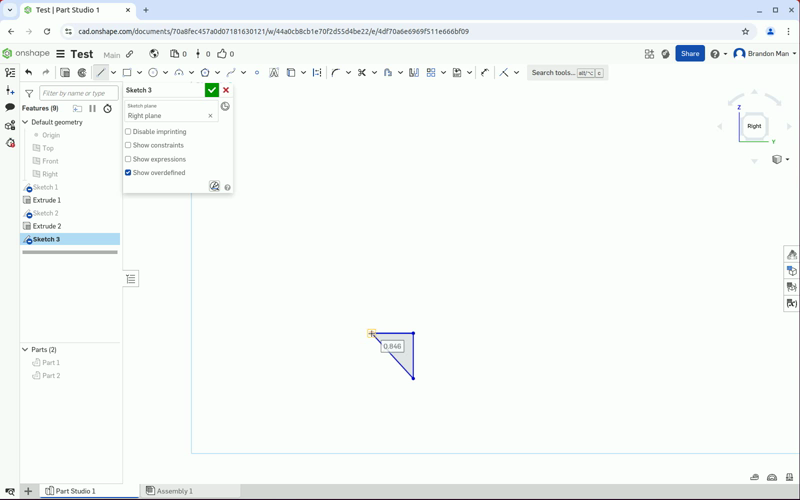
scroll(-6)
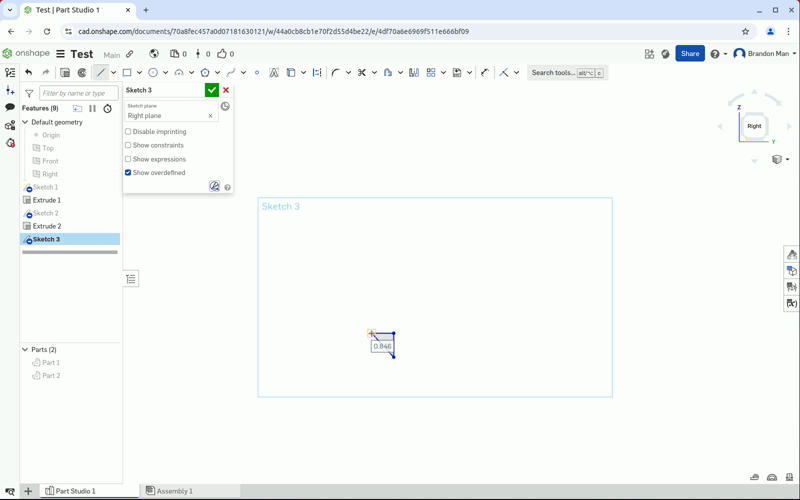
scroll(-6)
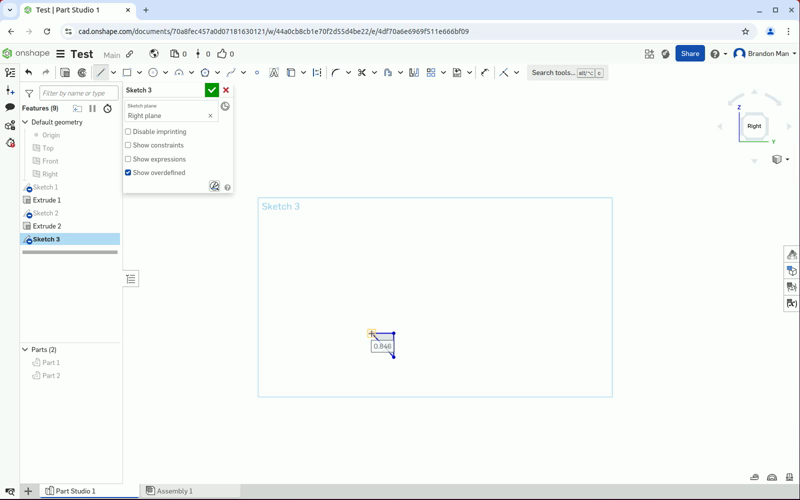
scroll(-6)
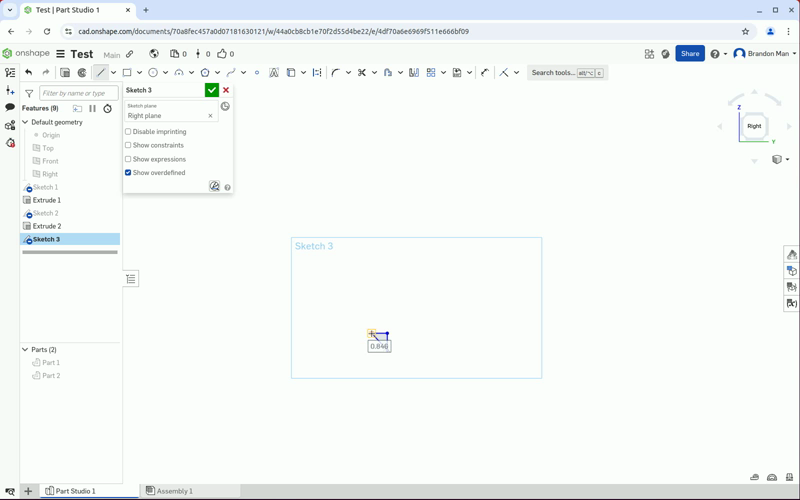
scroll(-6)
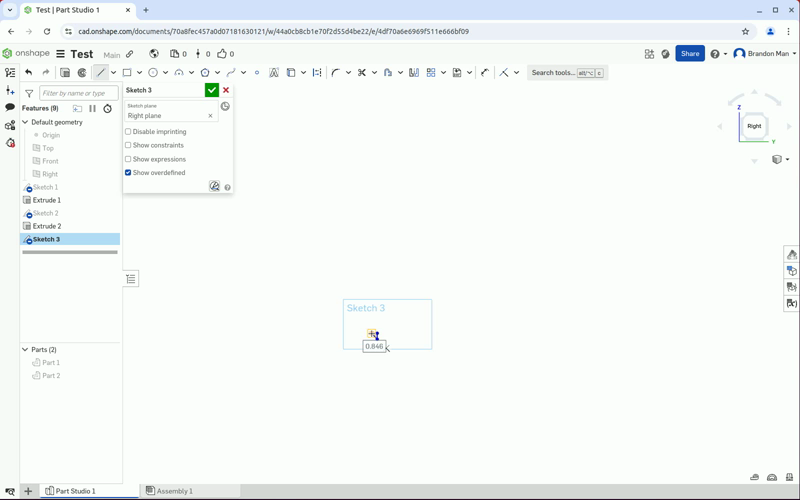
key(esc)
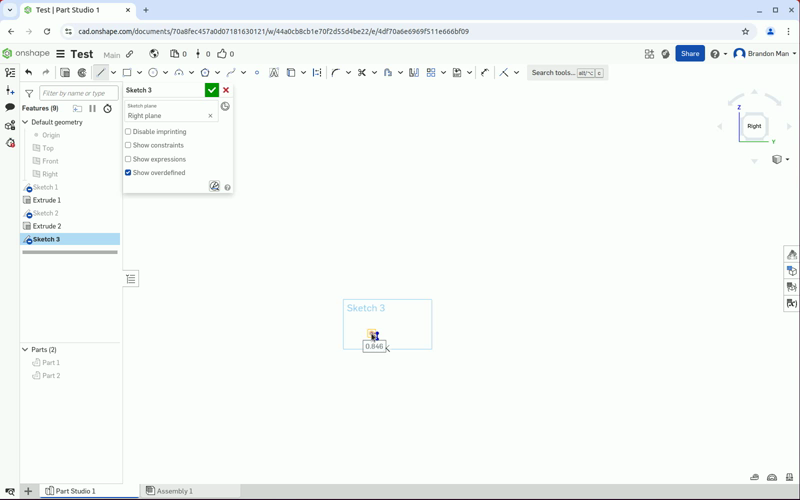
mouse_move(373, 334)
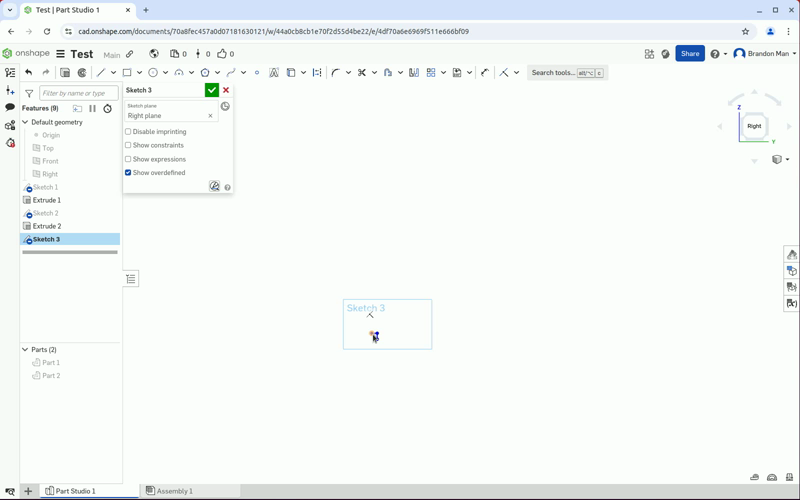
scroll(6)
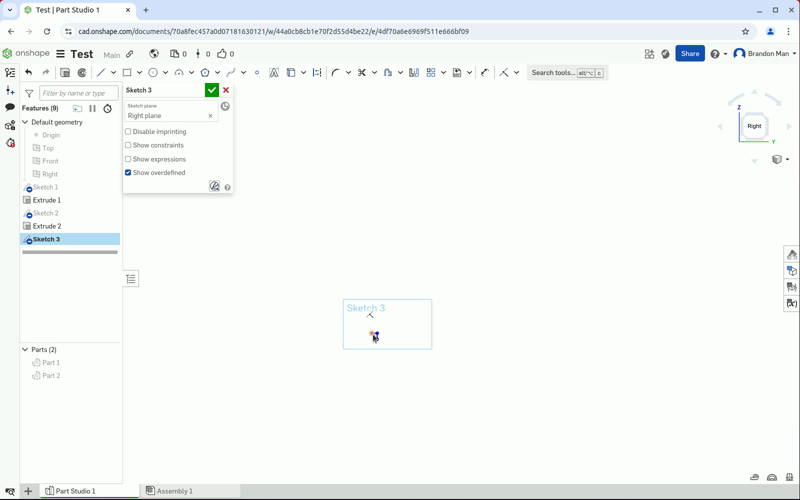
scroll(6)
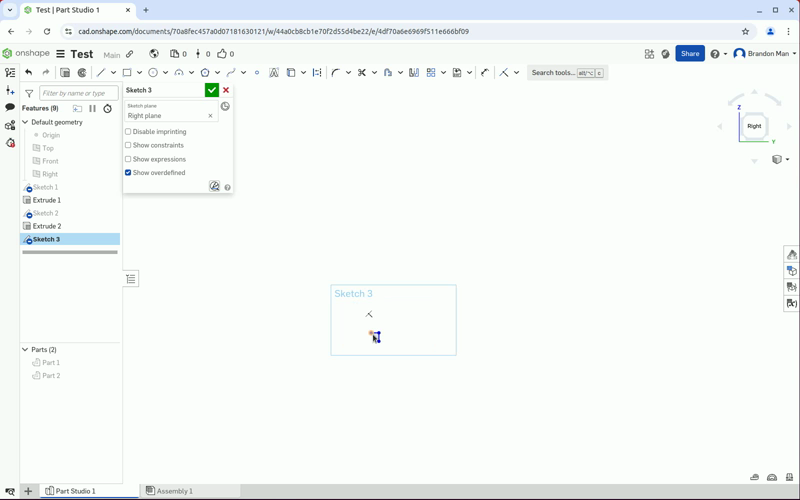
scroll(6)
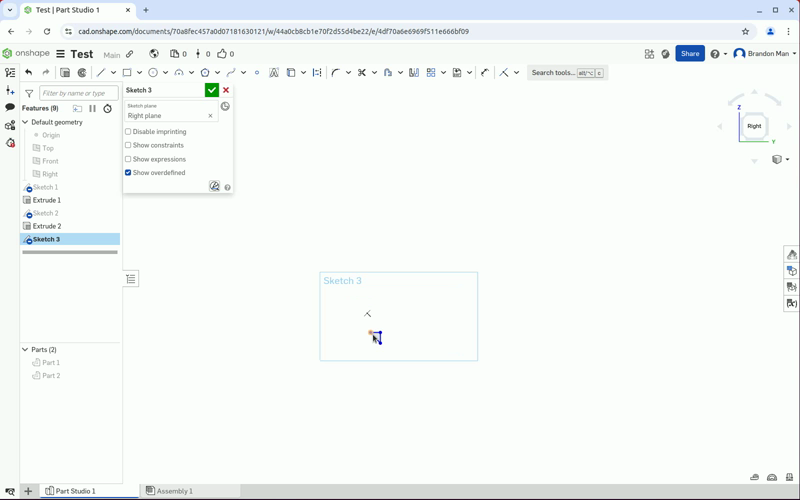
scroll(6)
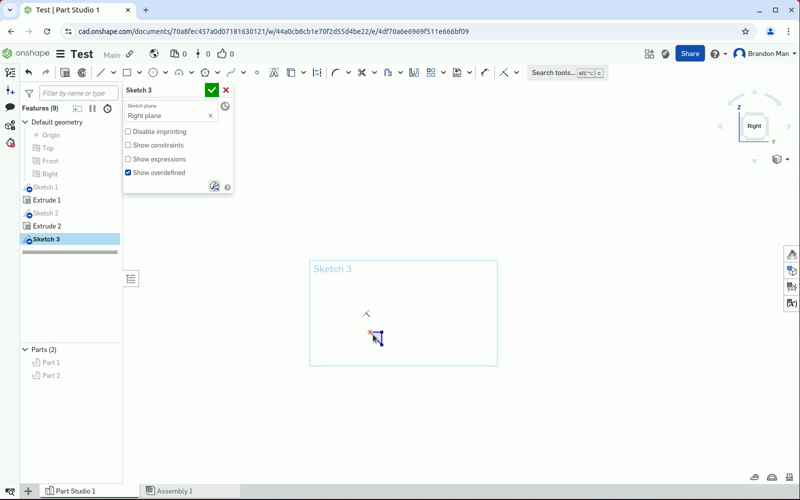
scroll(6)
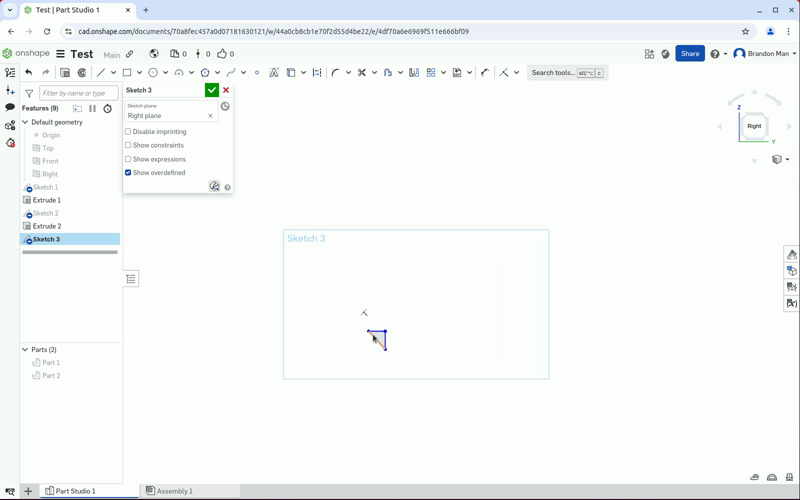
scroll(6)
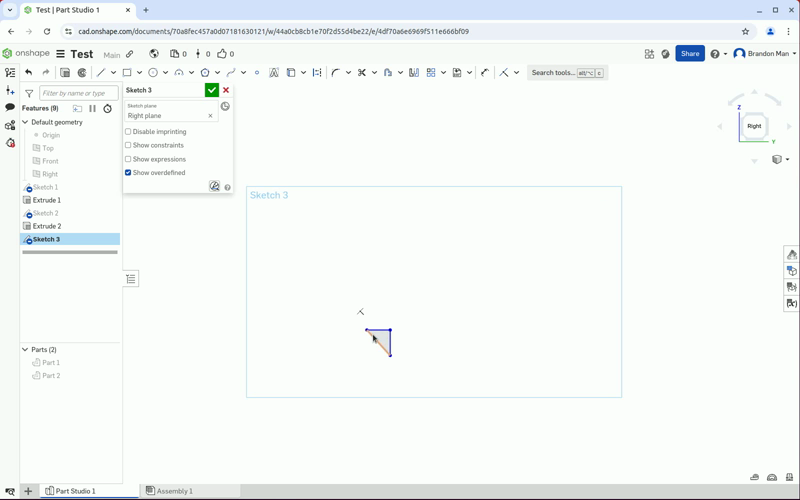
scroll(6)
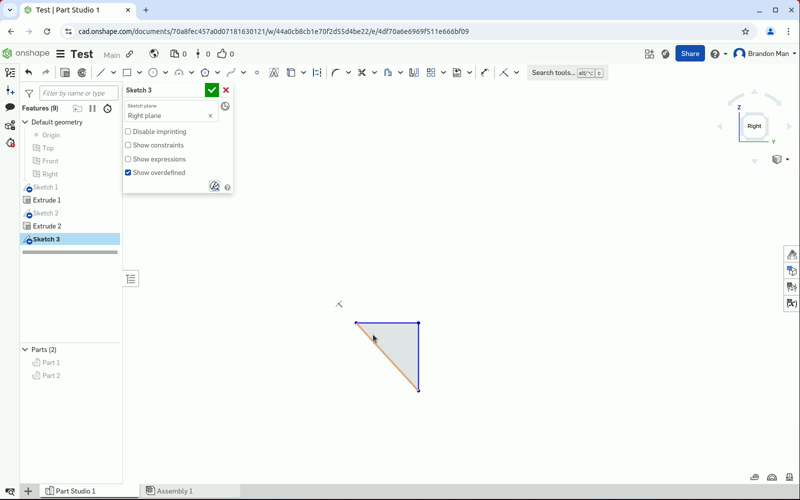
click(373, 334)
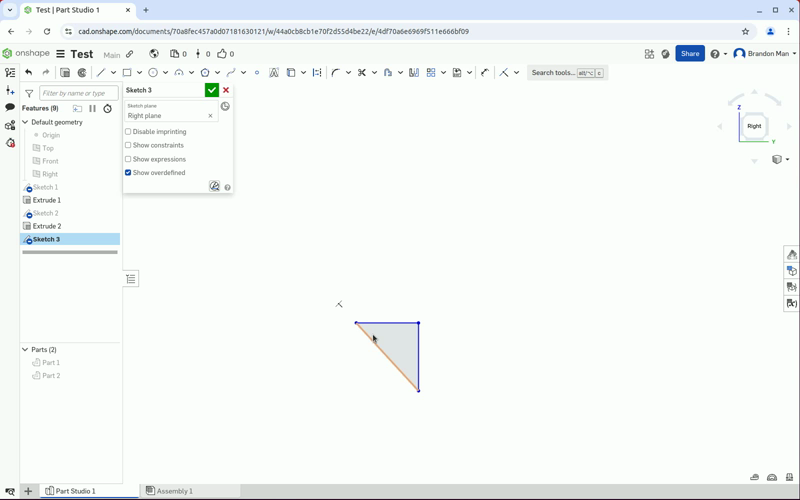
scroll(-6)
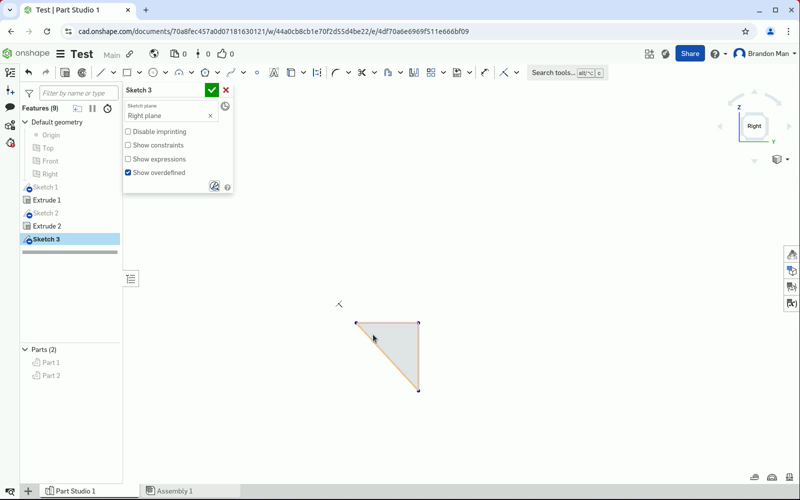
scroll(-6)
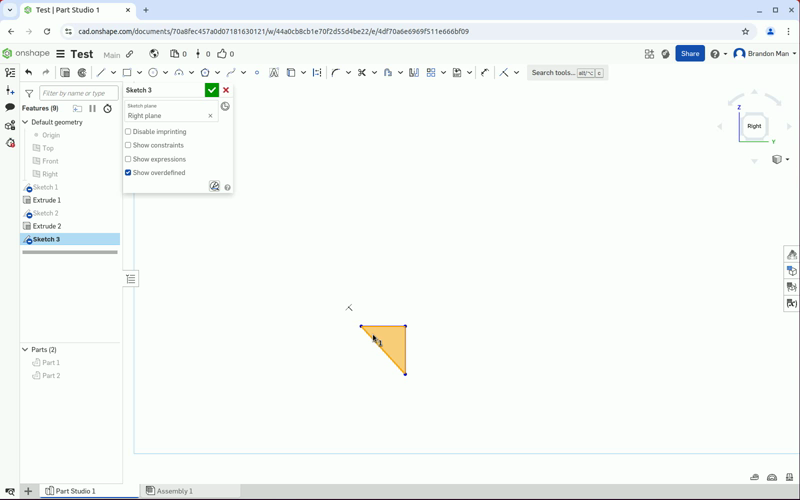
scroll(-6)
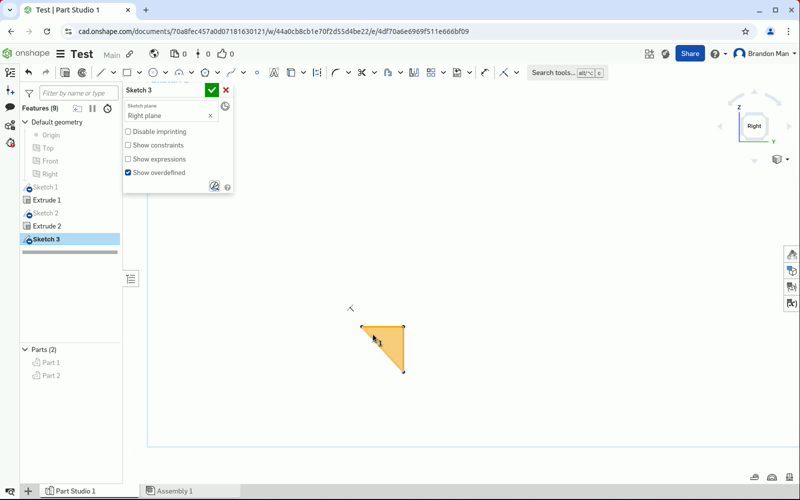
scroll(-6)
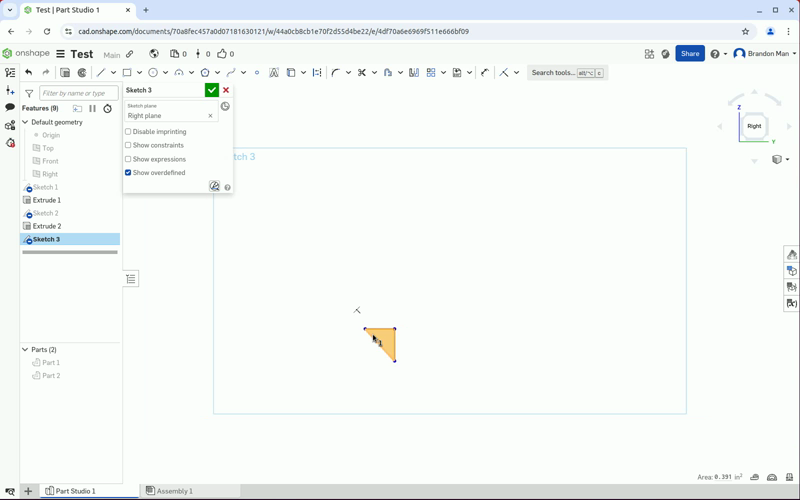
scroll(-6)
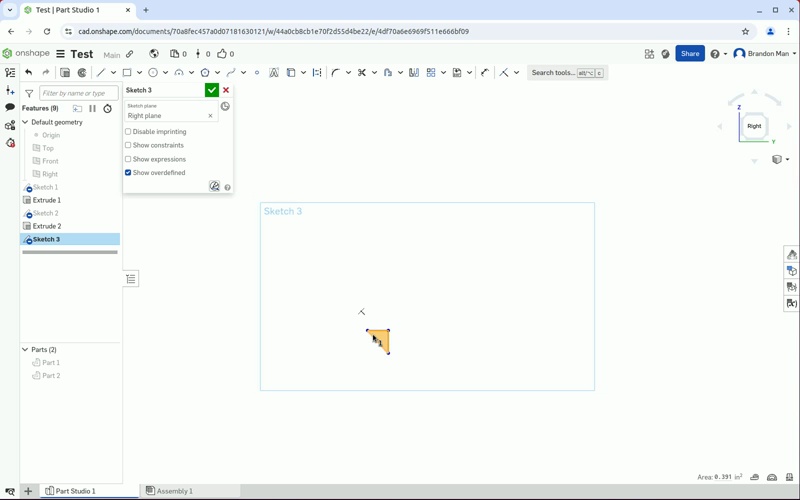
scroll(-6)
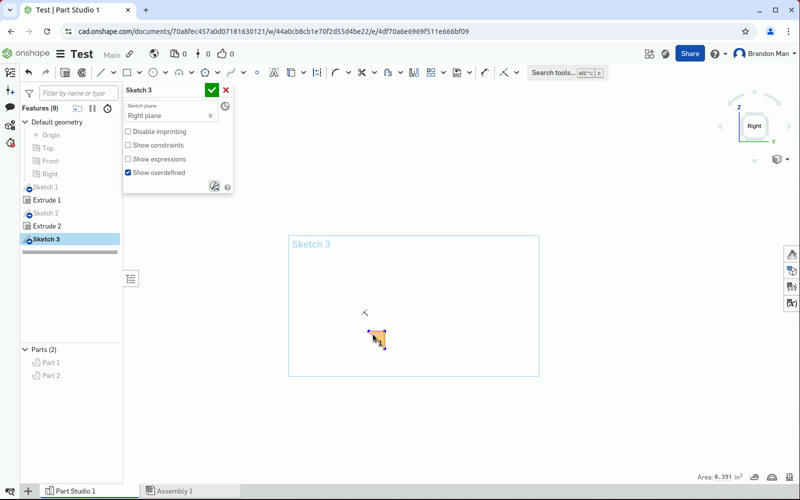
scroll(-6)
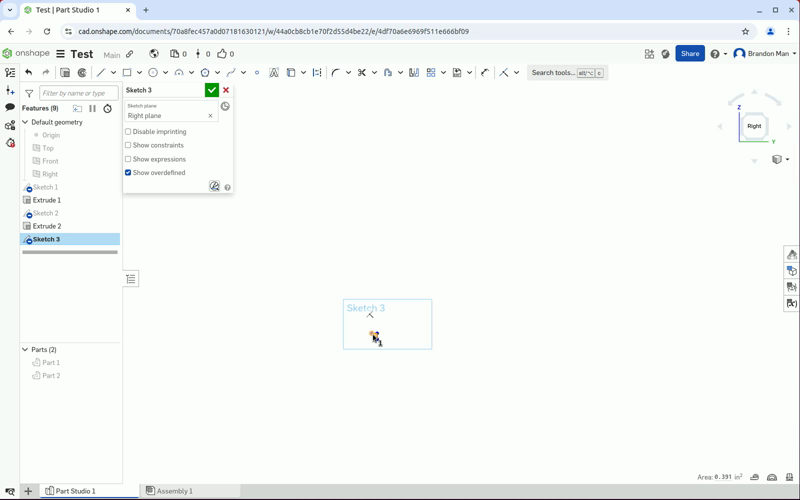
mouse_move(73, 352)
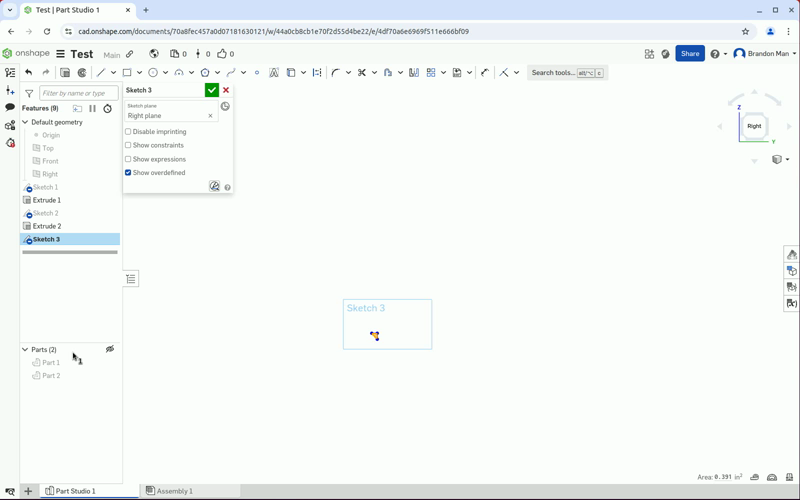
key(shift+y)
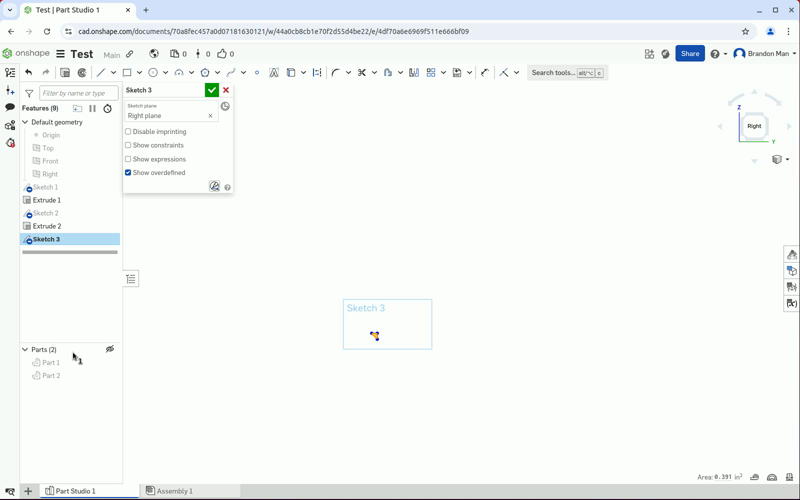
key(shift+e)
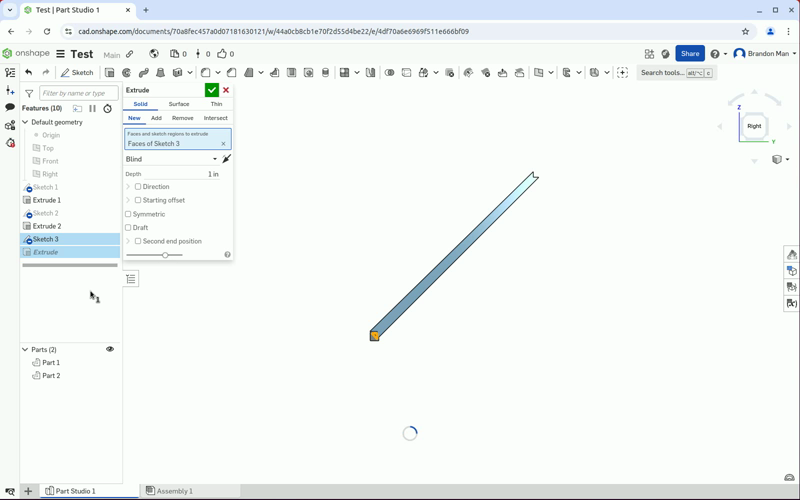
mouse_move(143, 106)
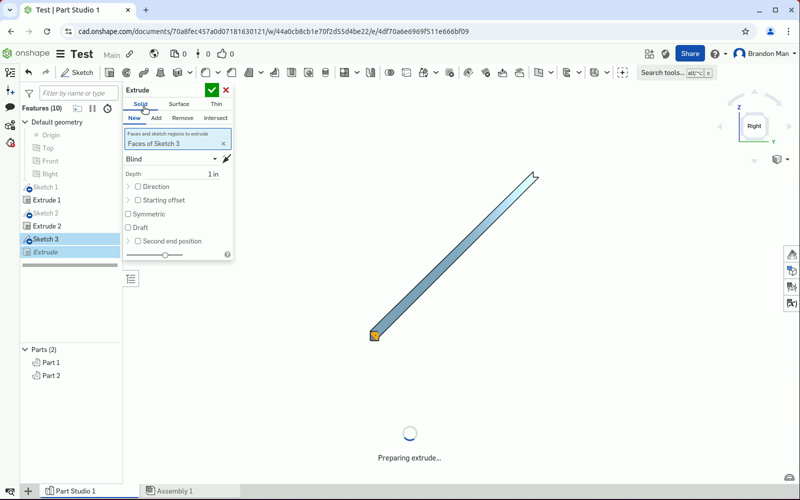
click(143, 106)
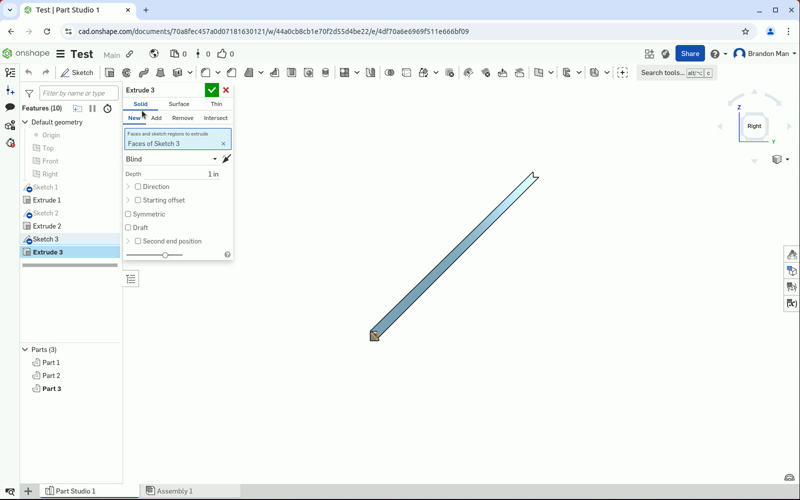
mouse_move(137, 120)
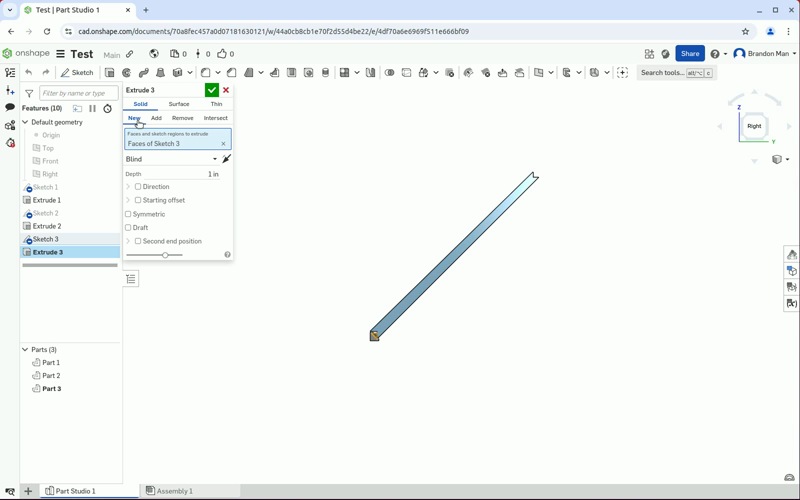
click(137, 120)
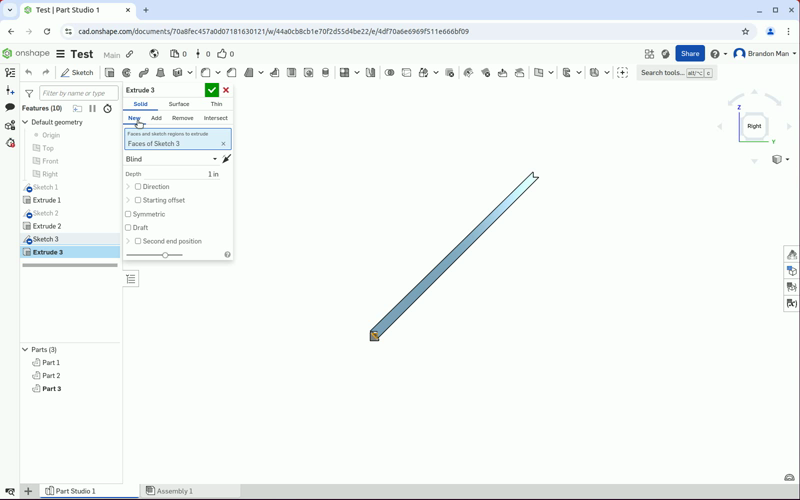
key(tab, 4)
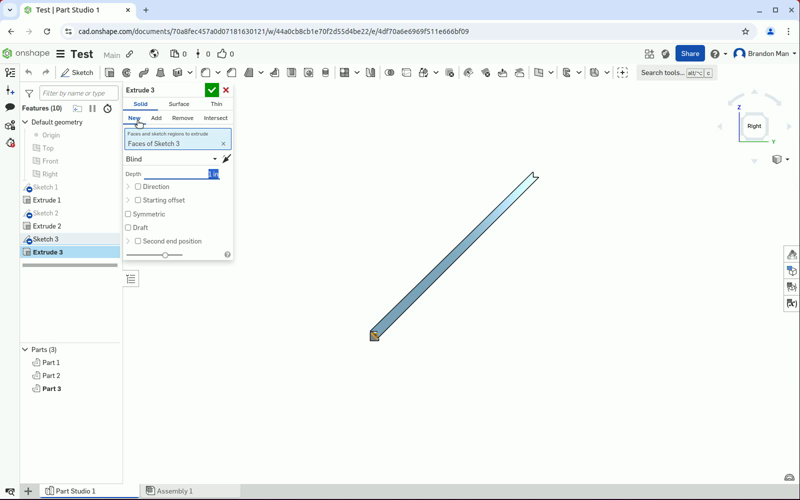
text(15.406)
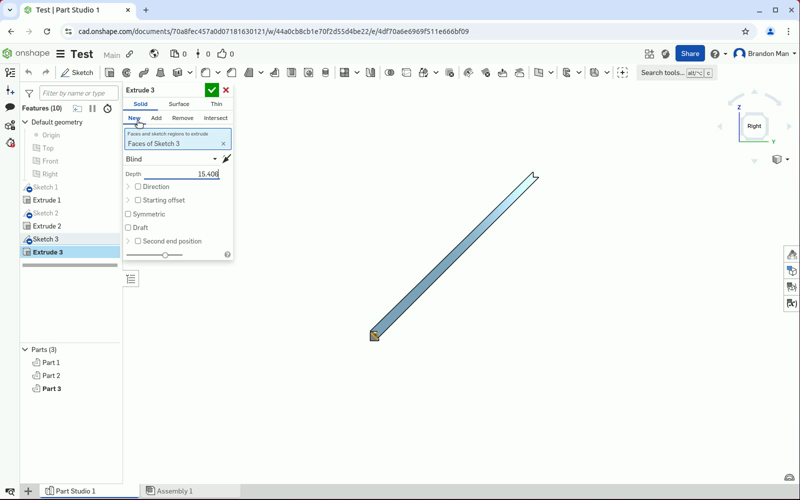
key(tab, 3)
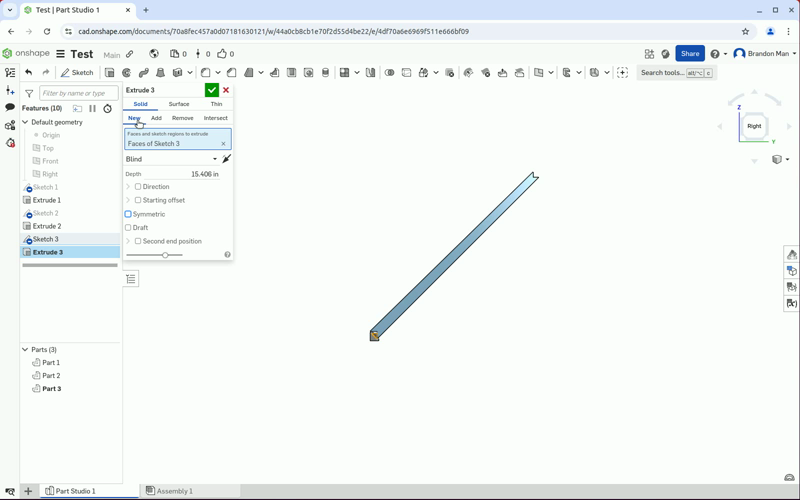
key(space)
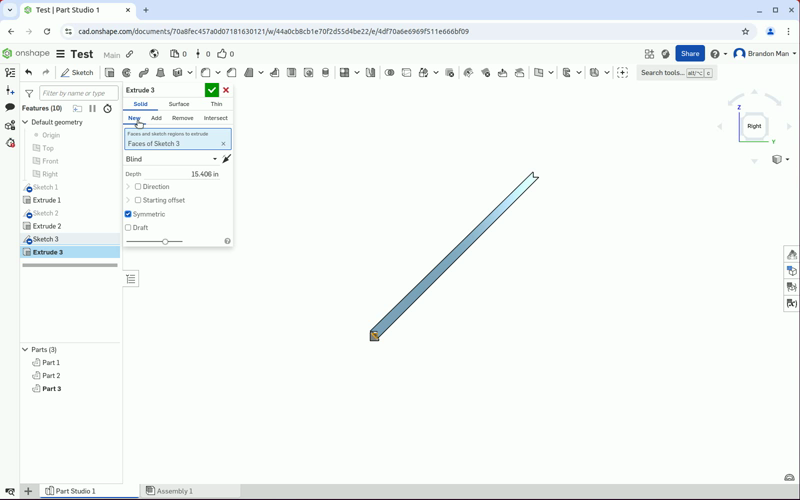
key(enter)
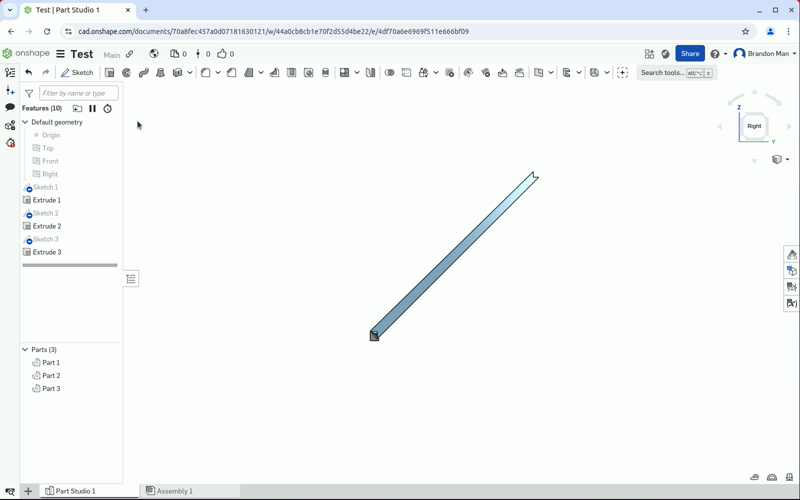
key(shift+h)
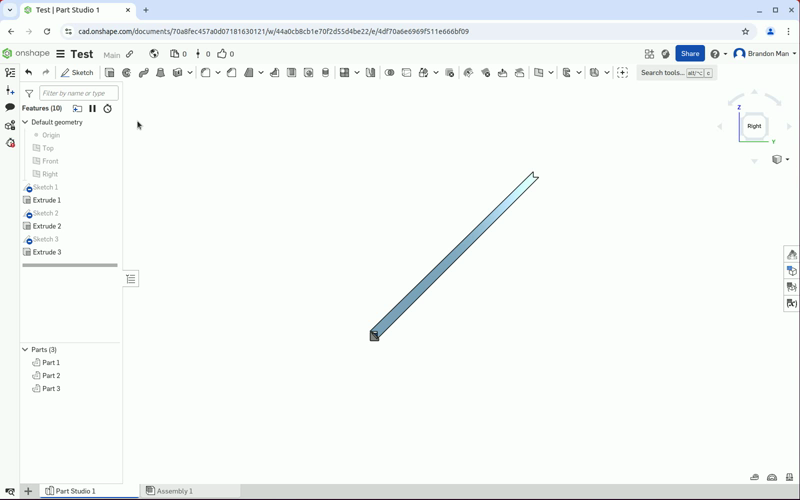
key(shift+h)
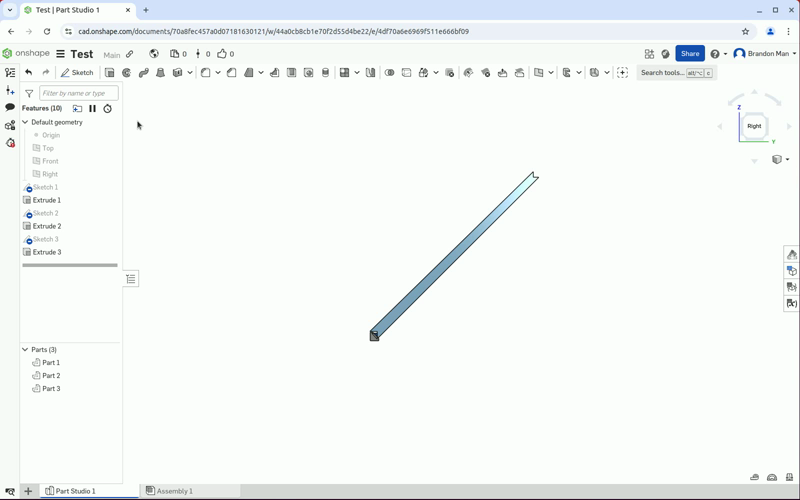
key(shift+7)
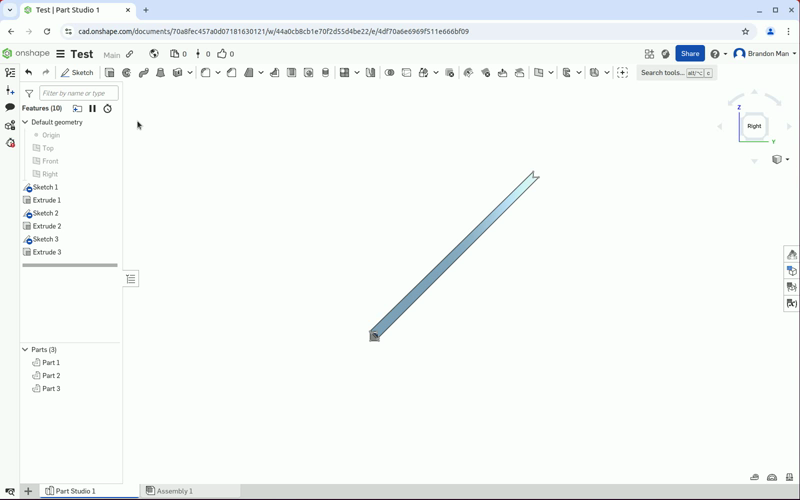
key(right, 2)
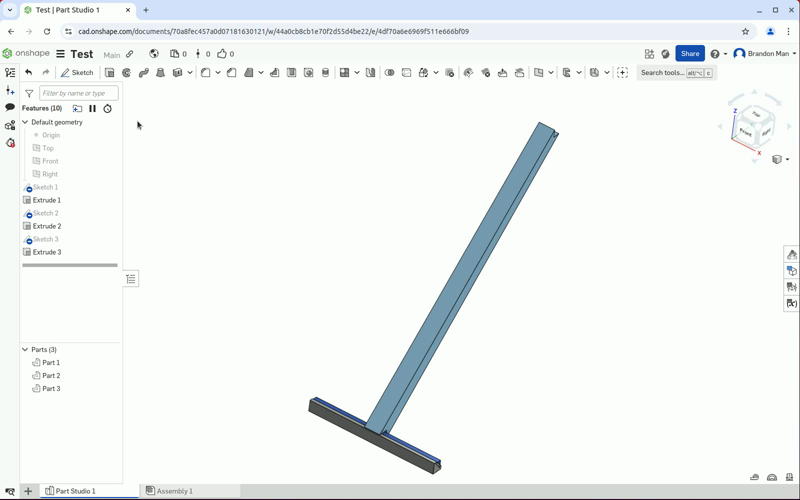
key(down, 2)
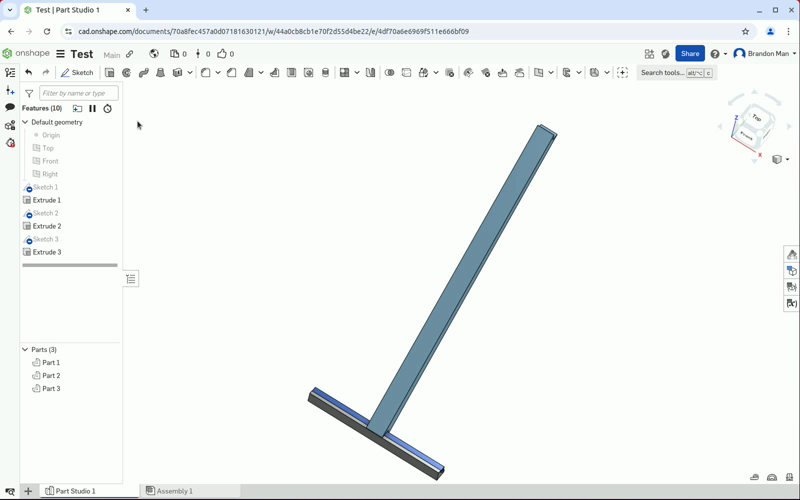
key(up, 2)
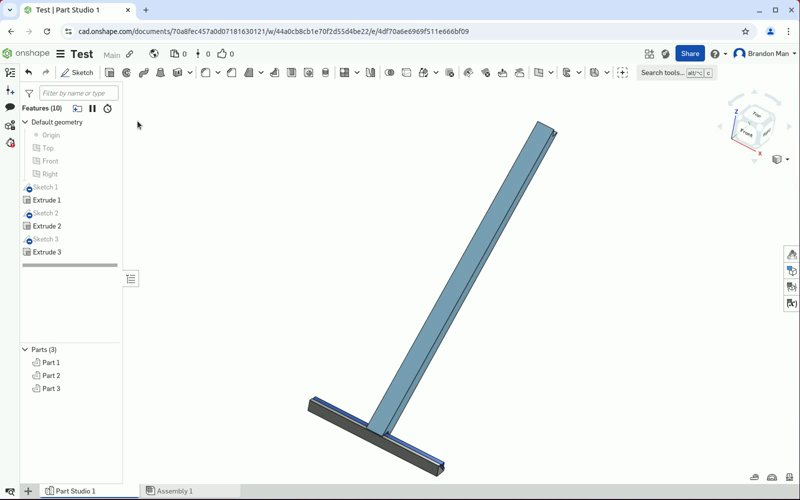
key(left, 2)
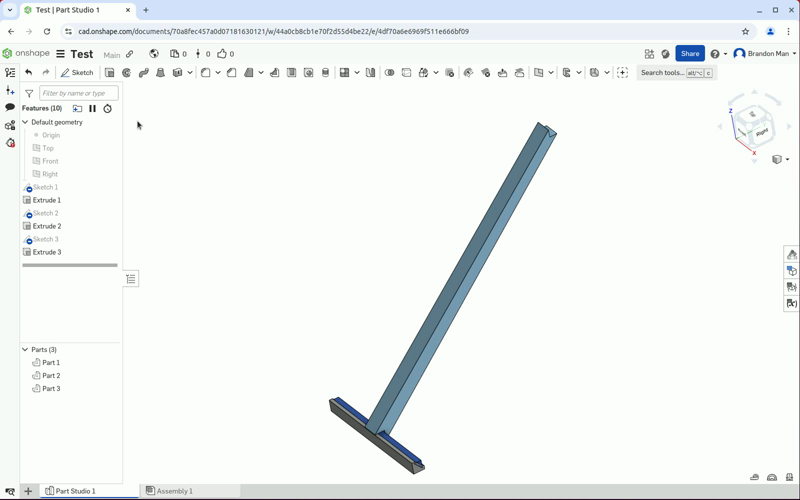
mouse_move(73, 189)
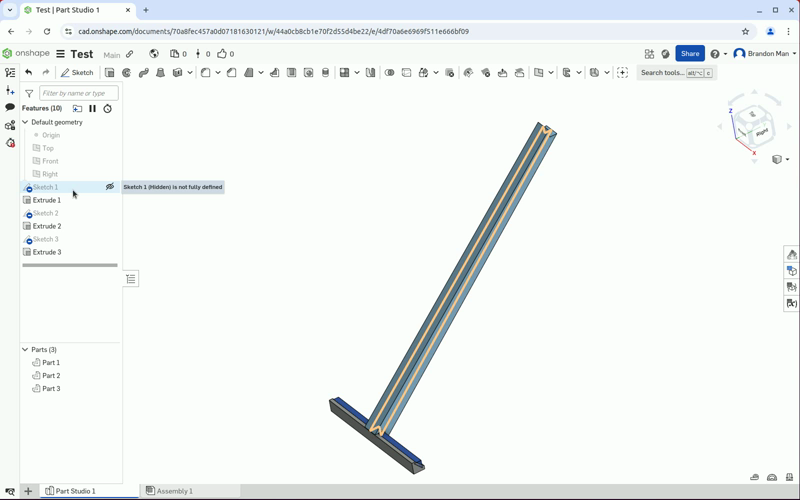
click(73, 189)